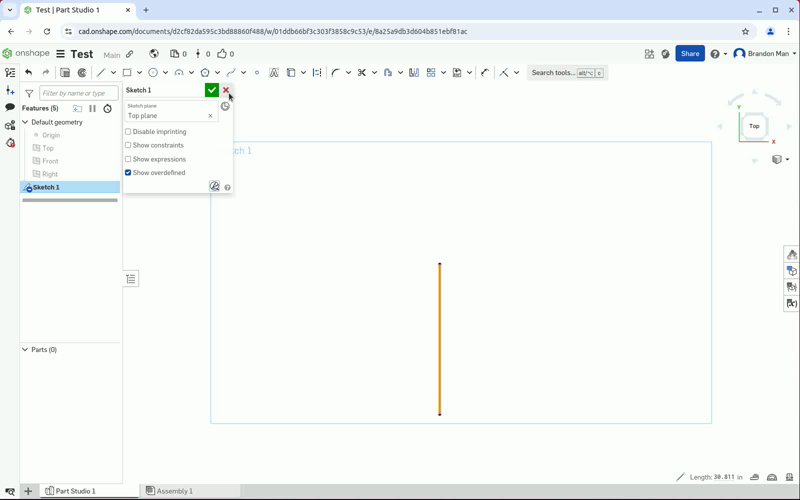
key(shift+h)
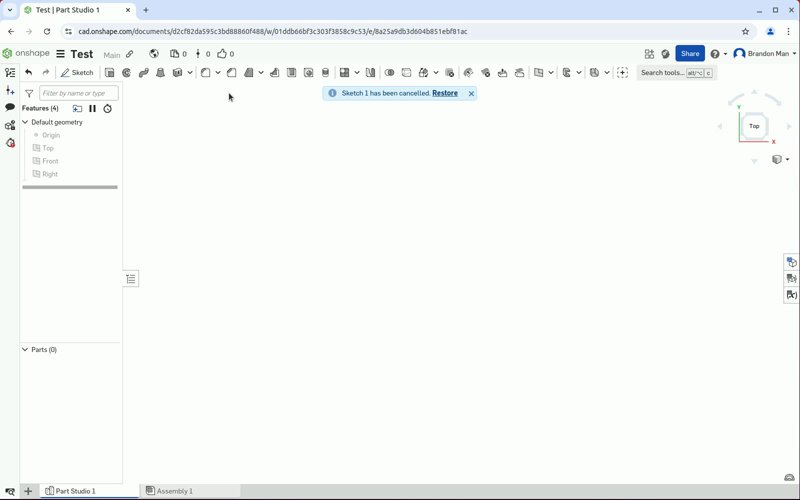
mouse_move(73, 352)
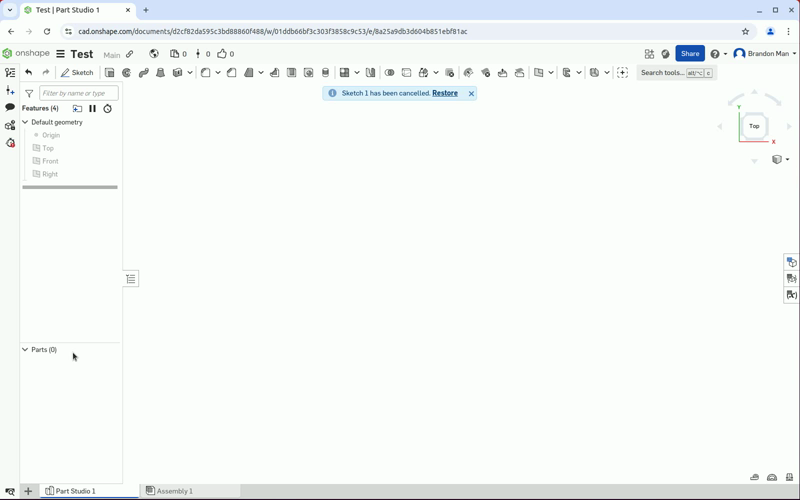
key(y)
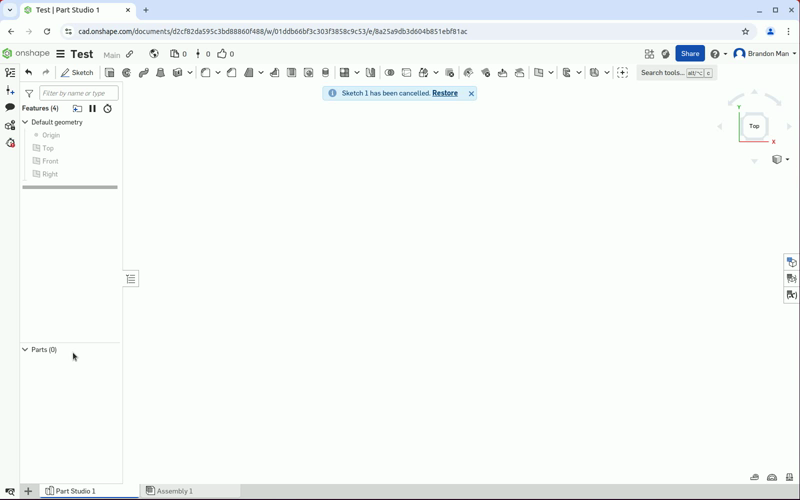
key(shift+p)
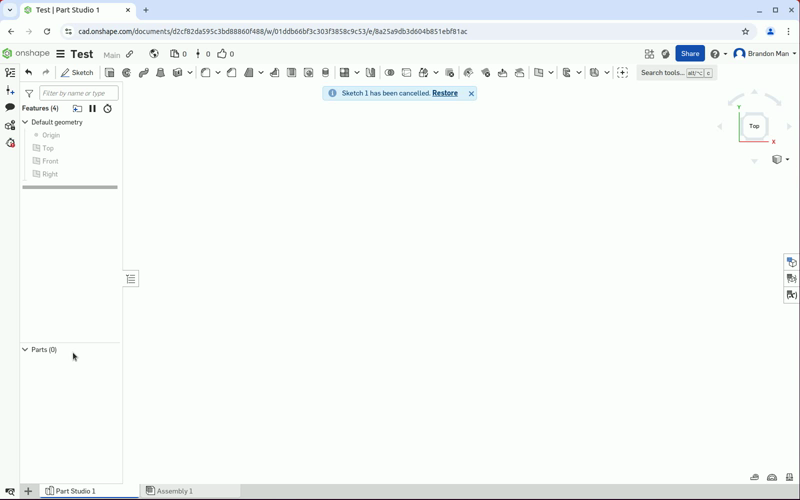
key(space)
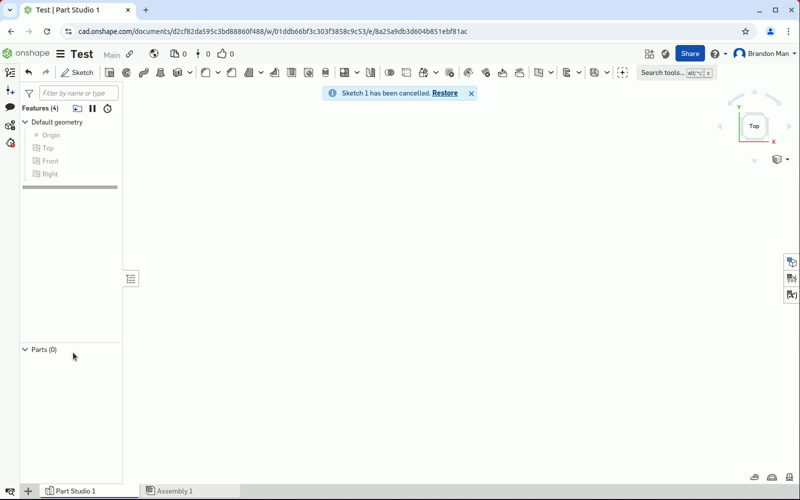
key_down(shift)
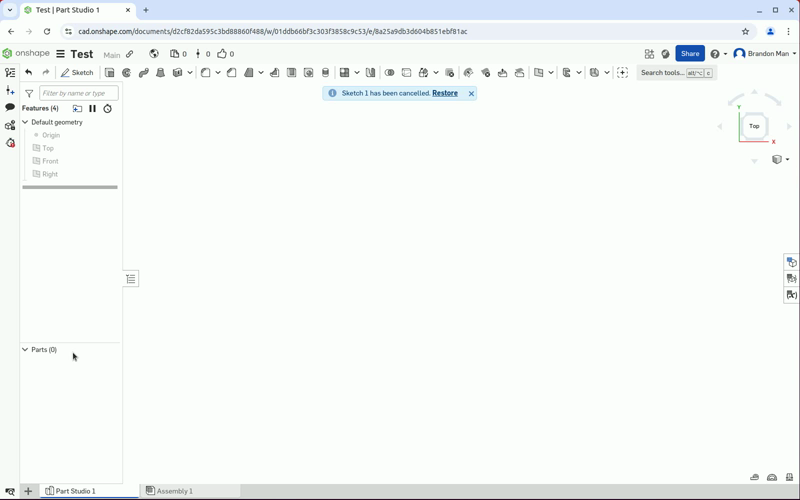
key(up)
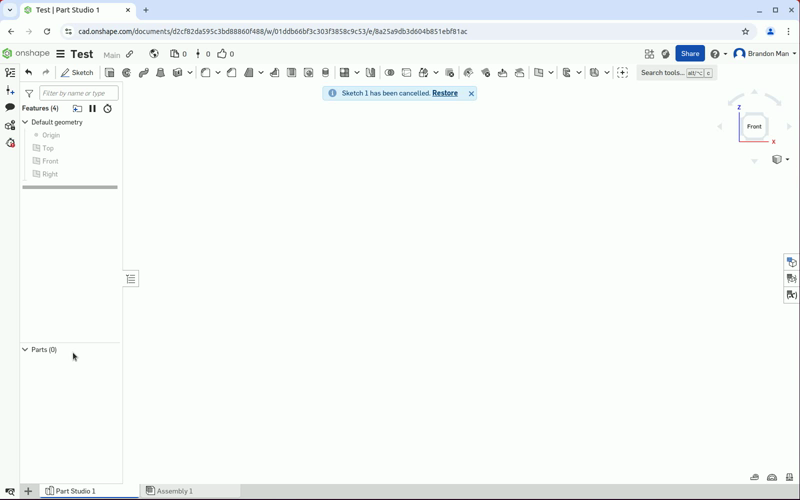
key_up(shift)
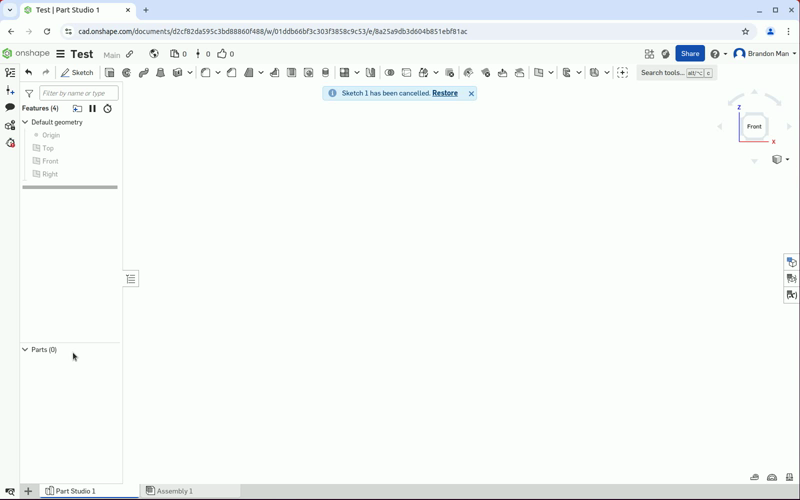
key(space)
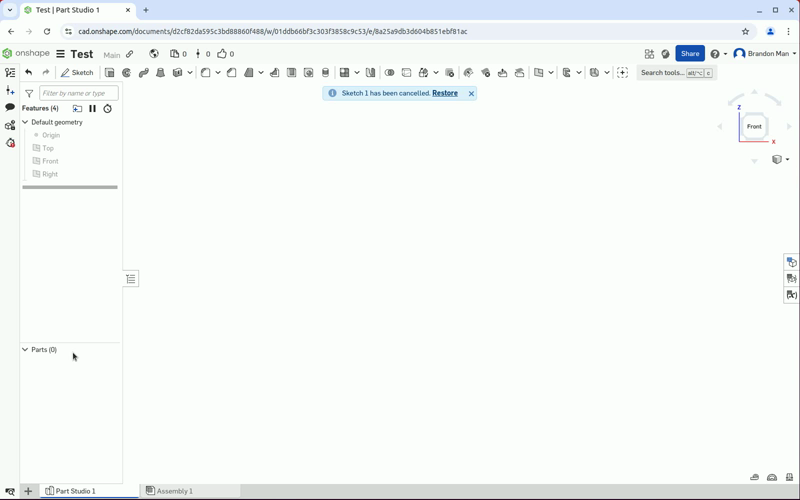
key_down(shift)
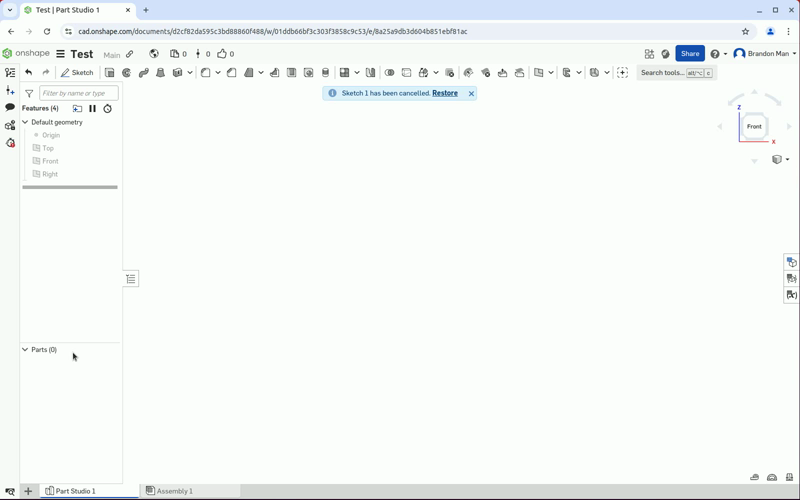
key(left)
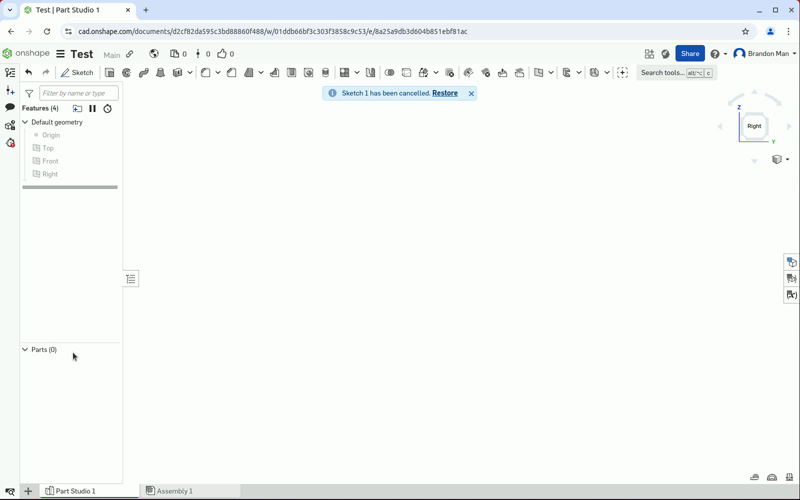
key_up(shift)
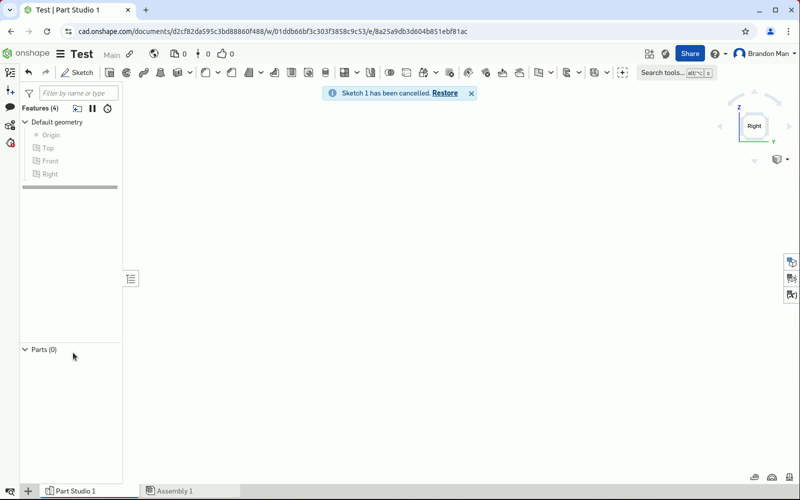
mouse_move(73, 352)
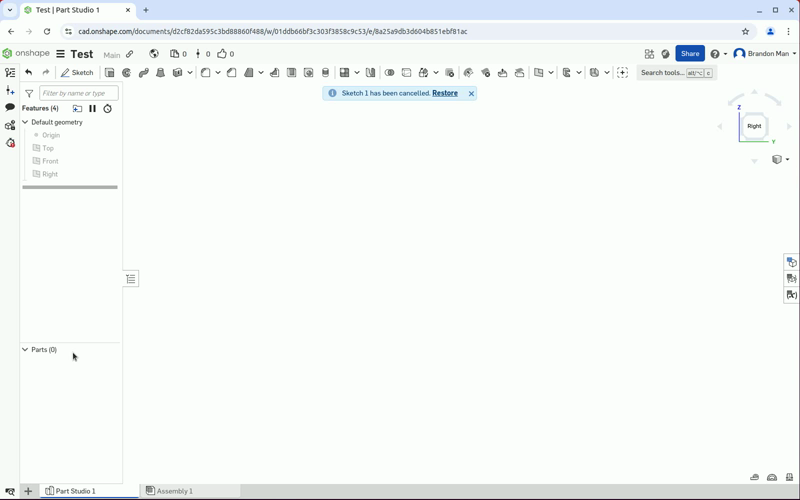
key(shift+y)
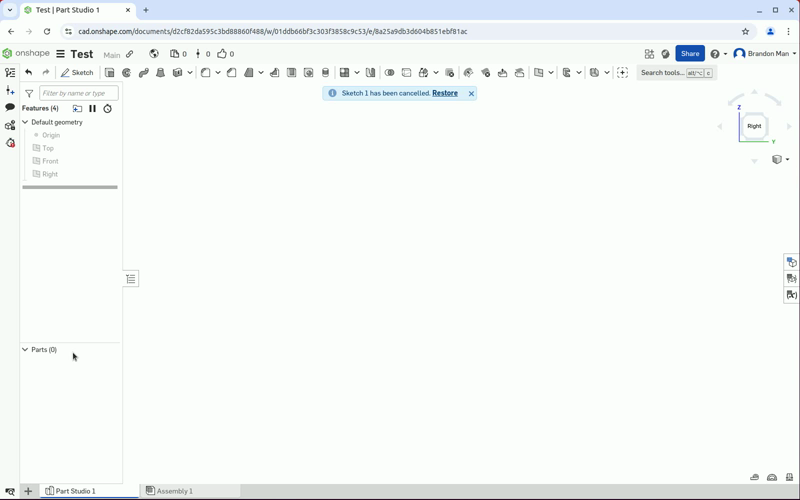
key(shift+s)
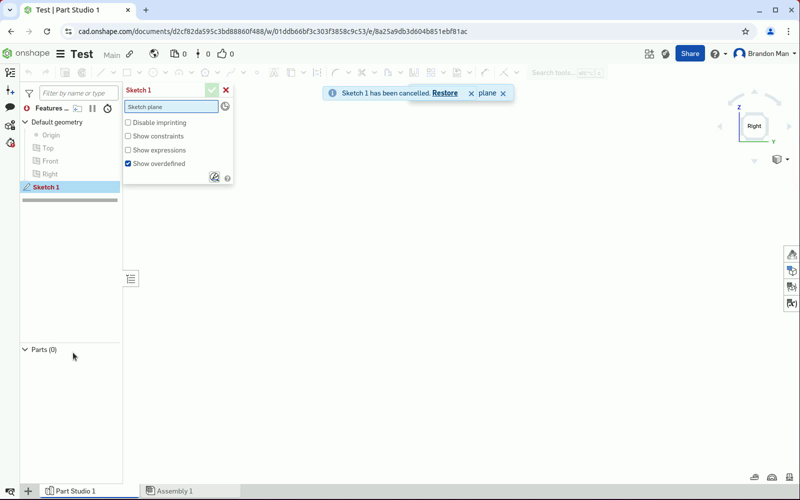
mouse_move(73, 176)
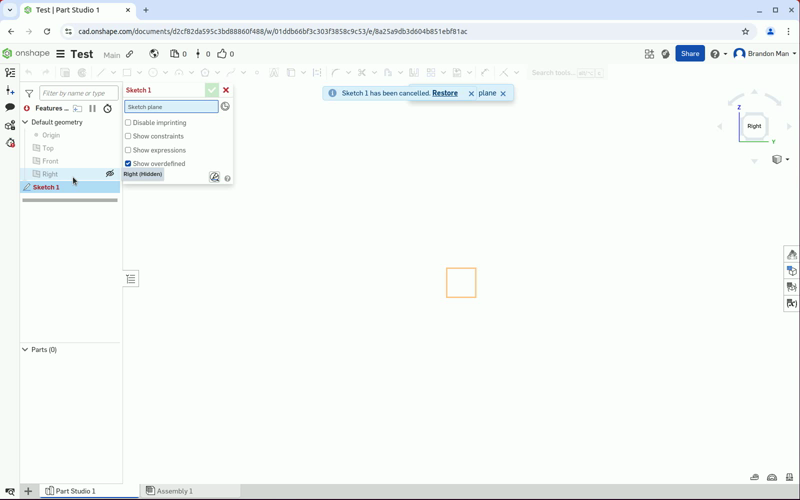
click(73, 176)
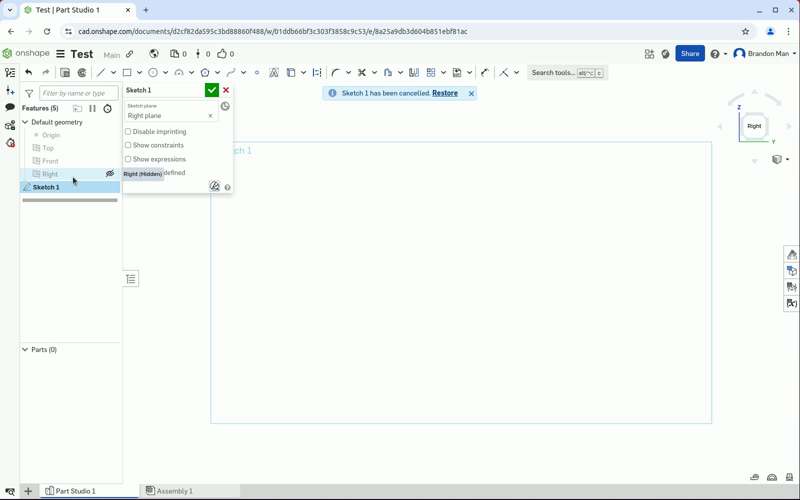
mouse_move(73, 352)
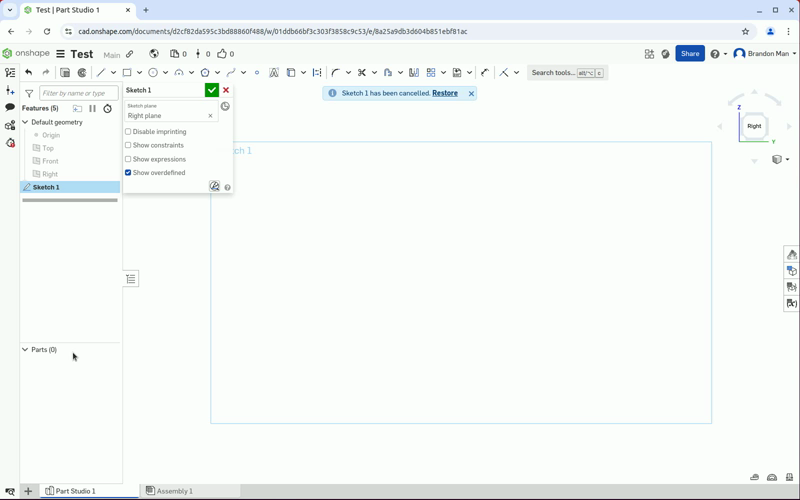
key(y)
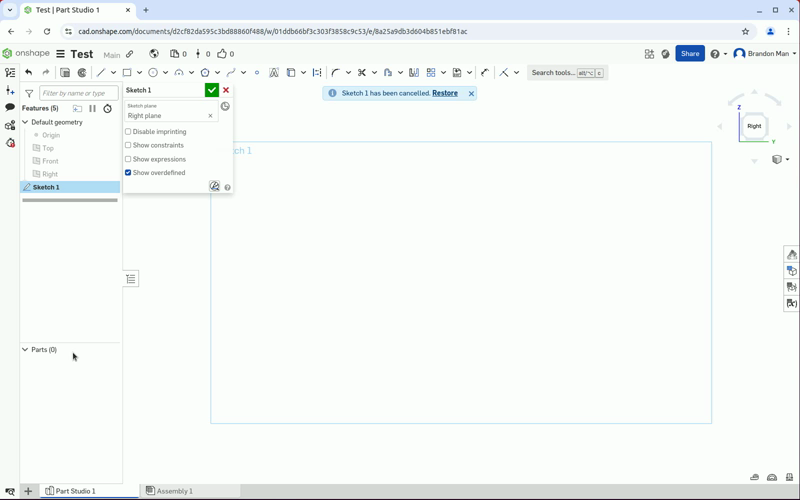
key(l)
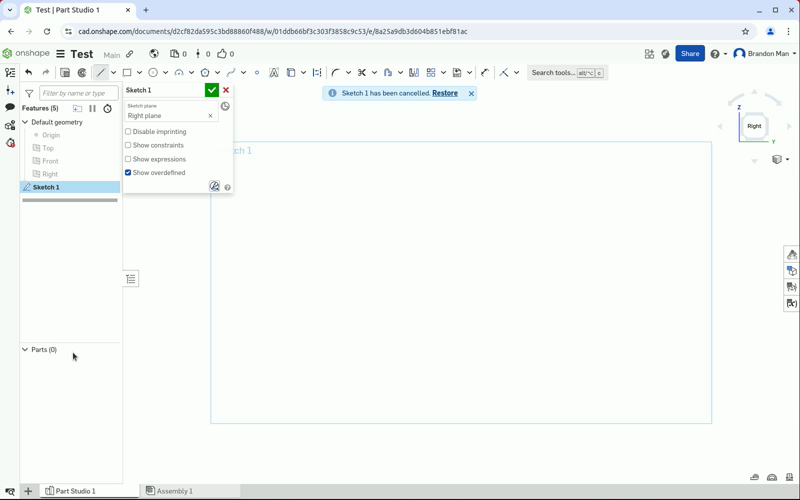
key_down(shift)
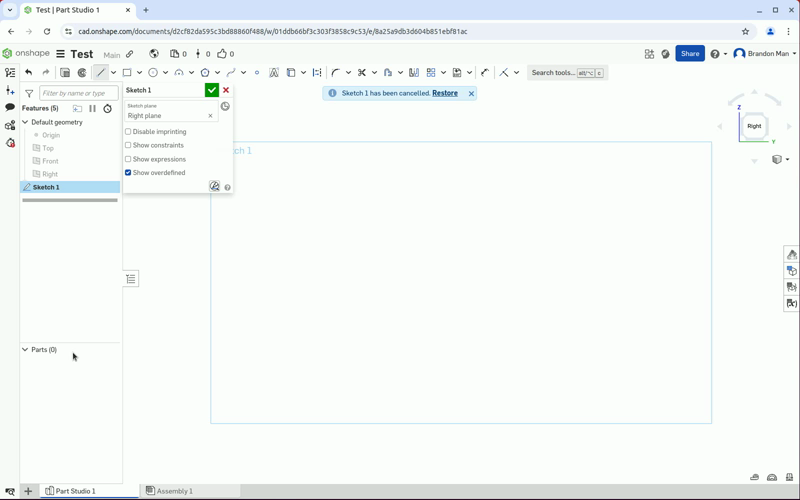
mouse_move(362, 356)
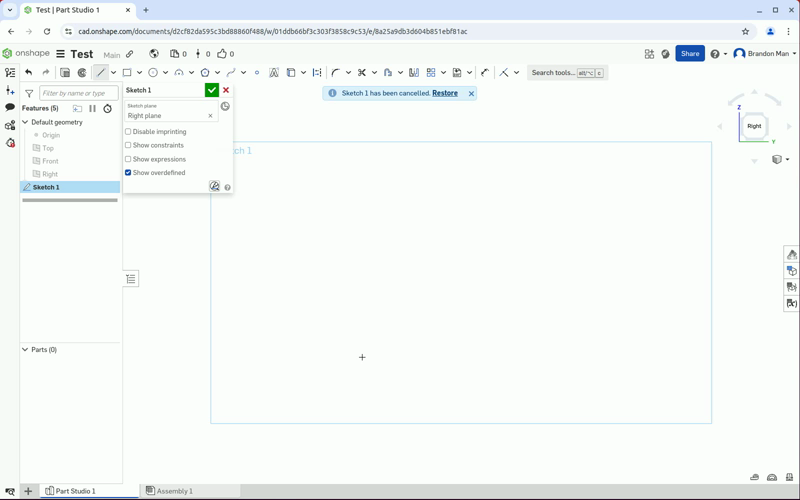
click(362, 356)
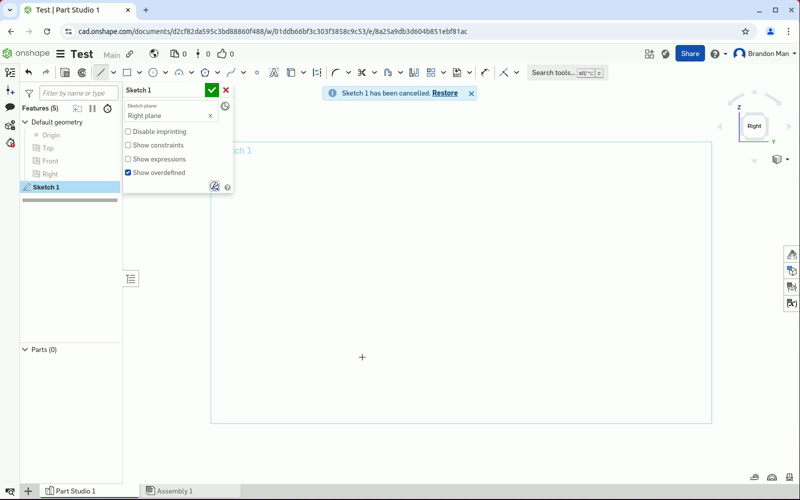
key_up(shift)
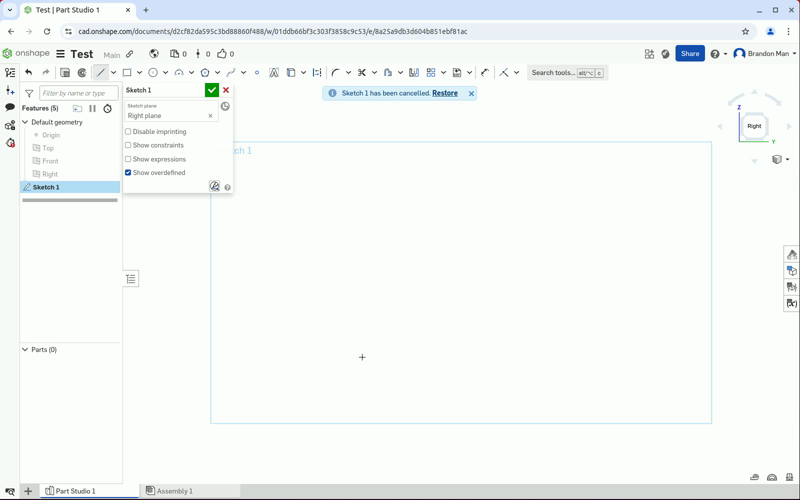
key_down(shift)
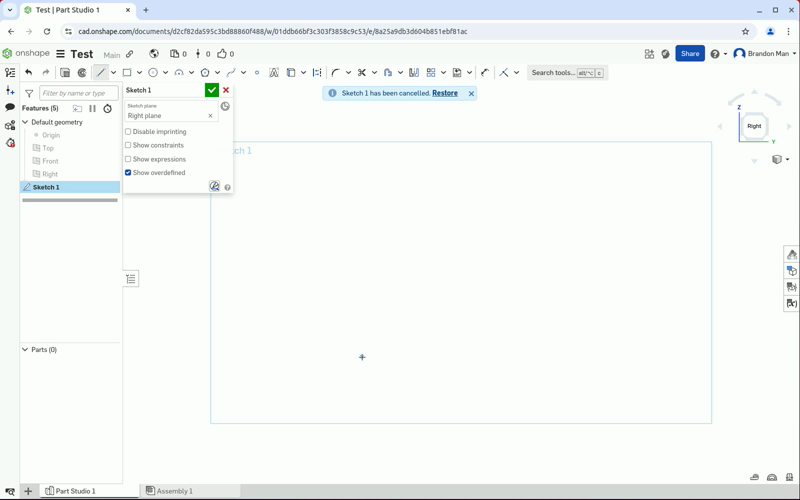
mouse_move(572, 356)
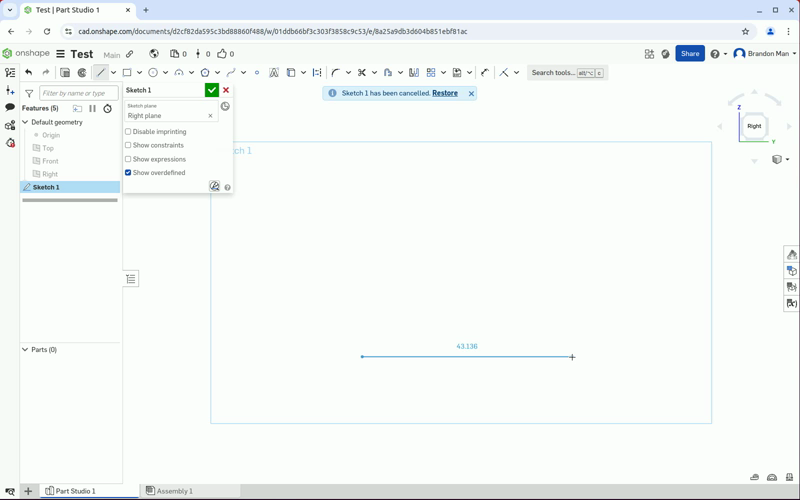
click(572, 356)
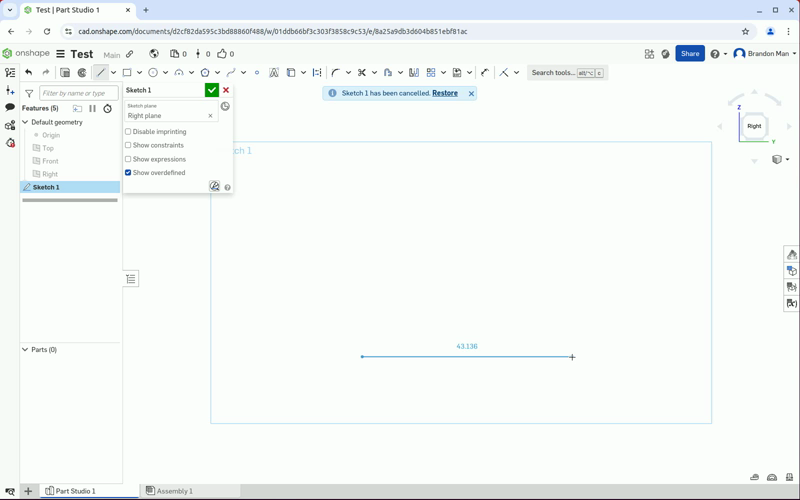
key_up(shift)
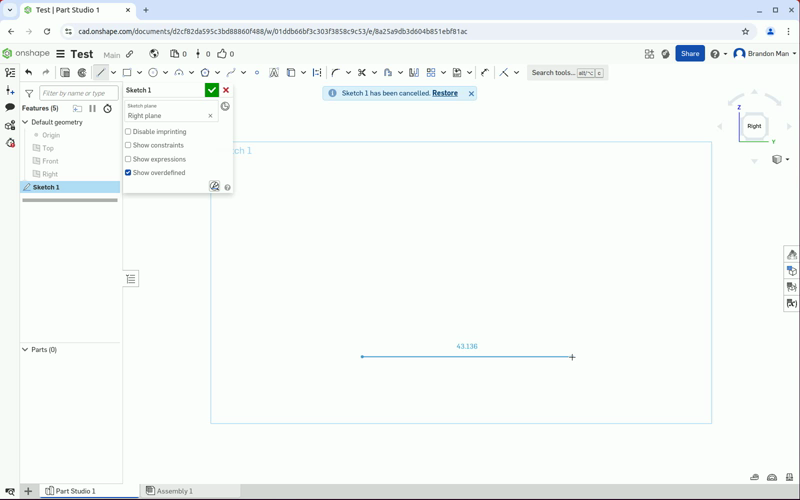
key_down(shift)
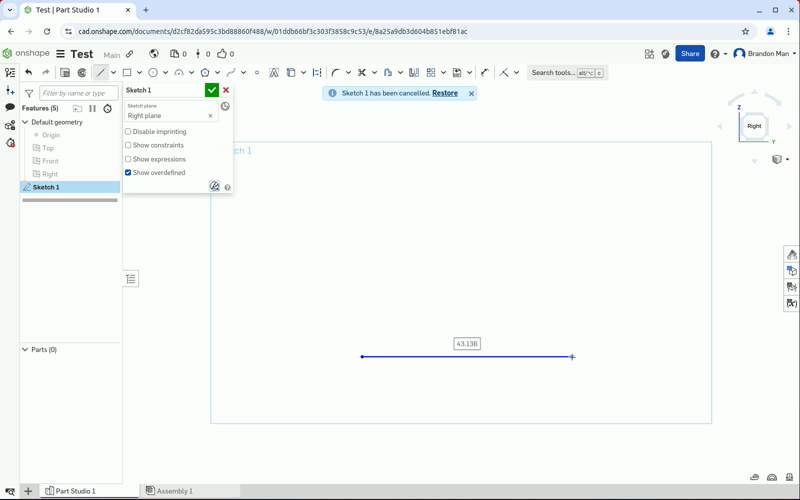
mouse_move(572, 261)
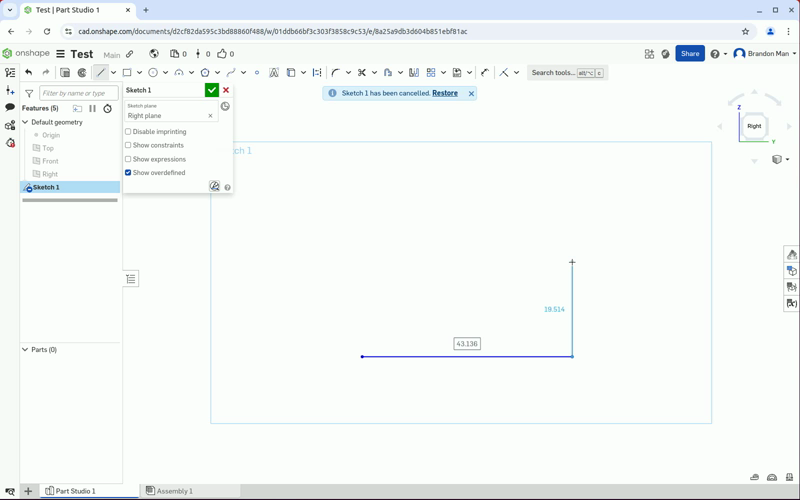
click(572, 261)
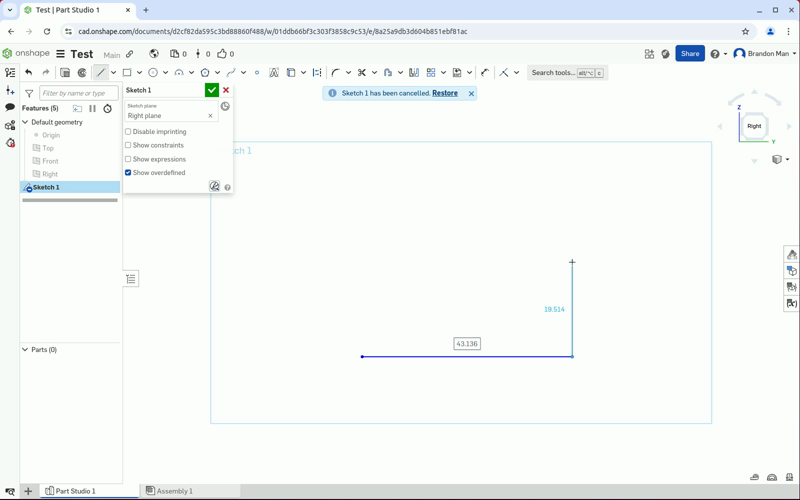
key_up(shift)
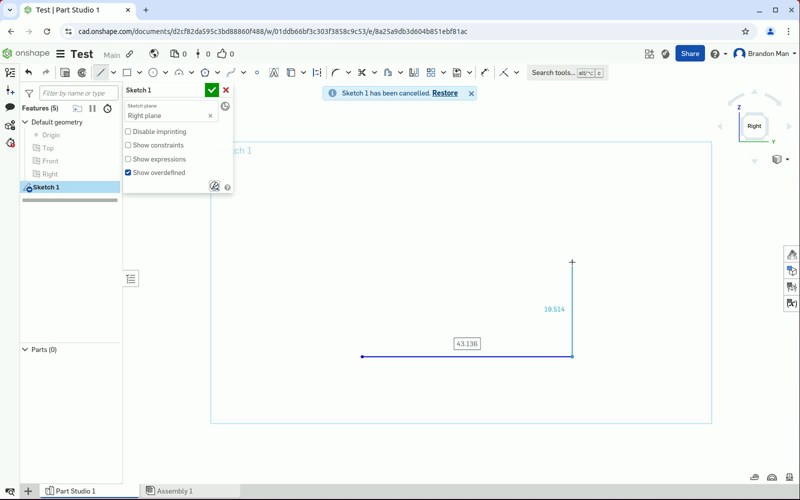
key_down(shift)
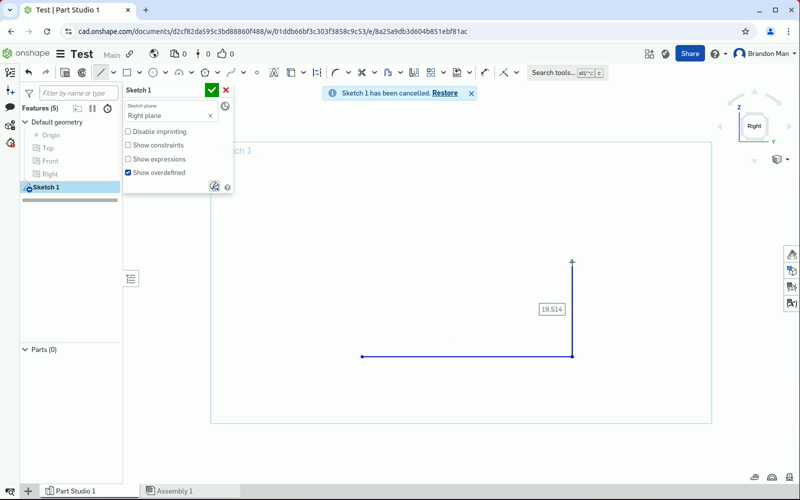
mouse_move(589, 261)
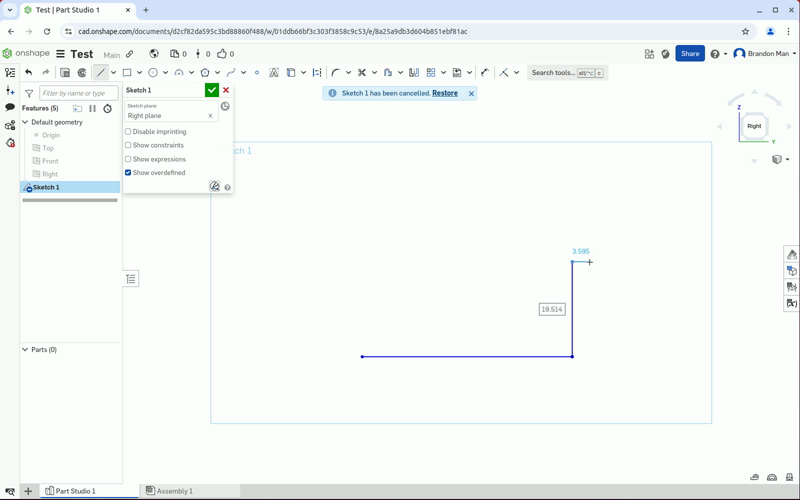
mouse_move(552, 261)
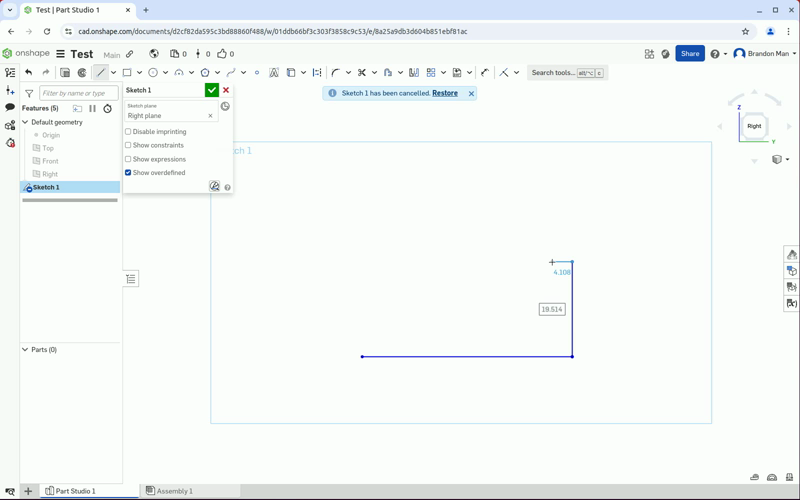
click(552, 261)
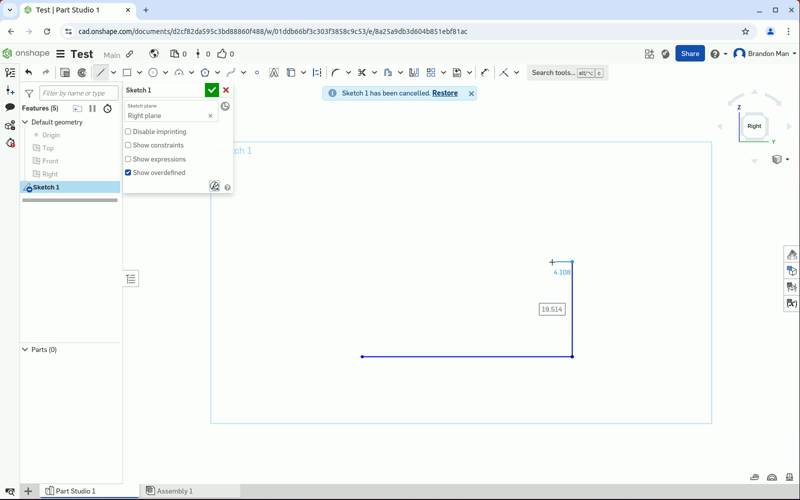
key_up(shift)
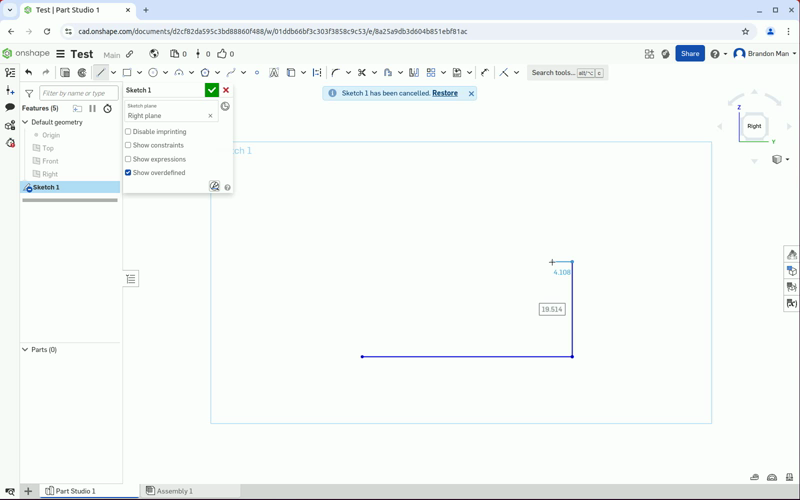
key_down(shift)
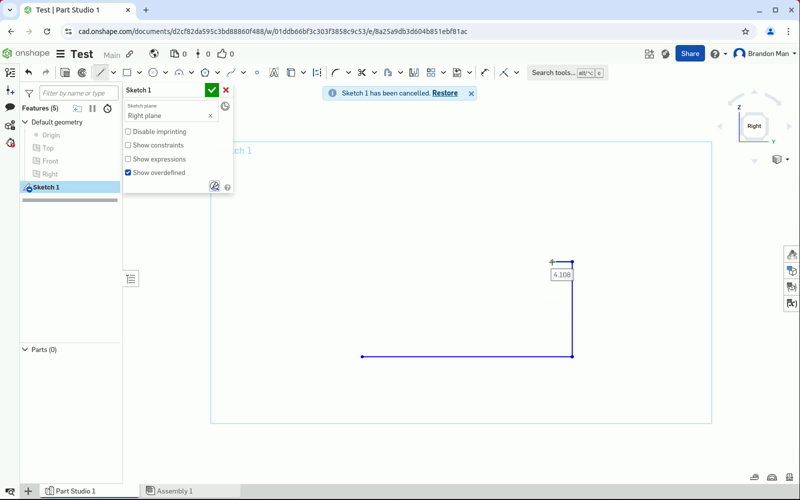
mouse_move(582, 261)
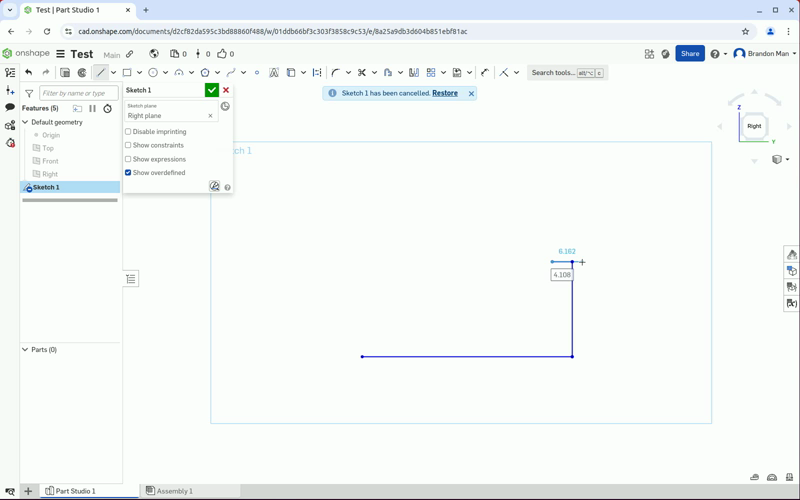
mouse_move(552, 270)
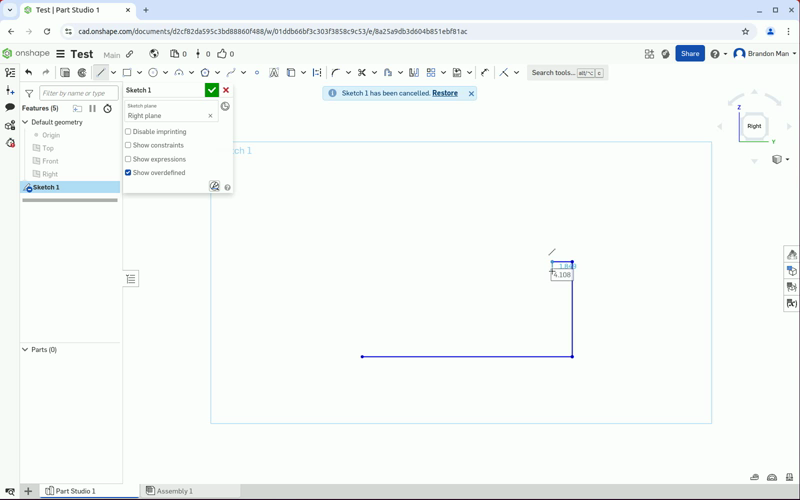
click(552, 270)
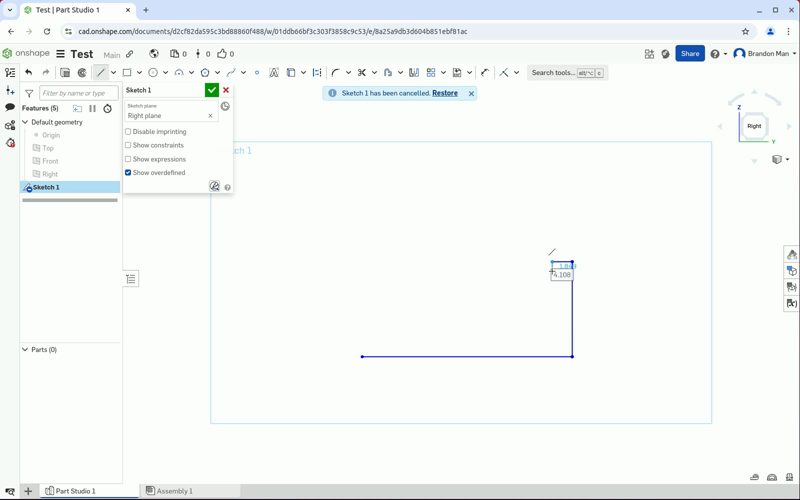
key_up(shift)
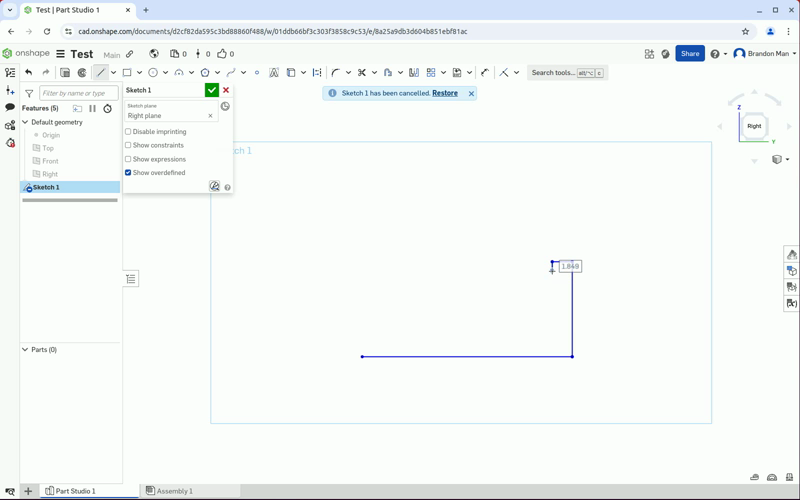
key_down(shift)
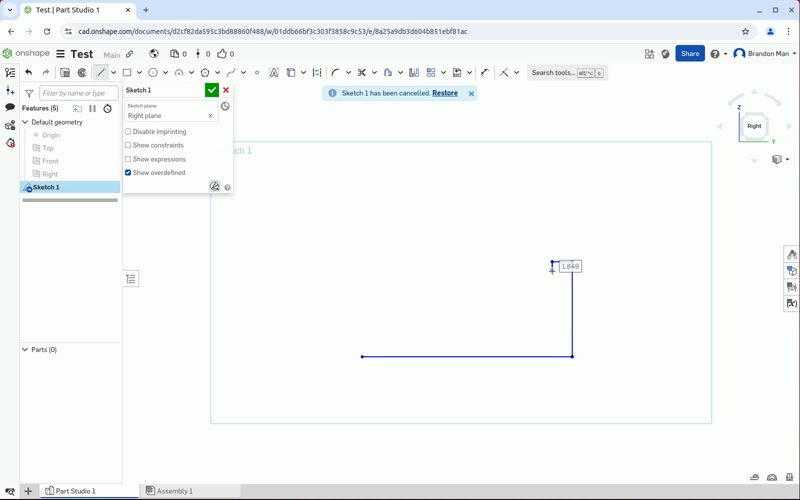
mouse_move(384, 270)
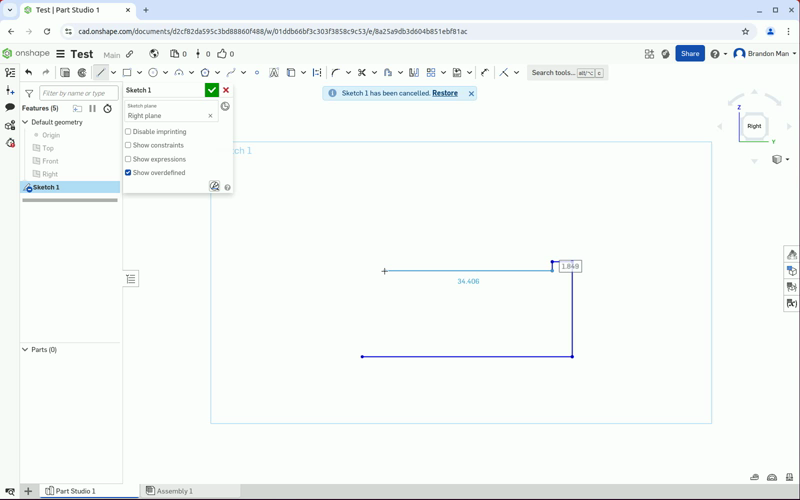
click(384, 270)
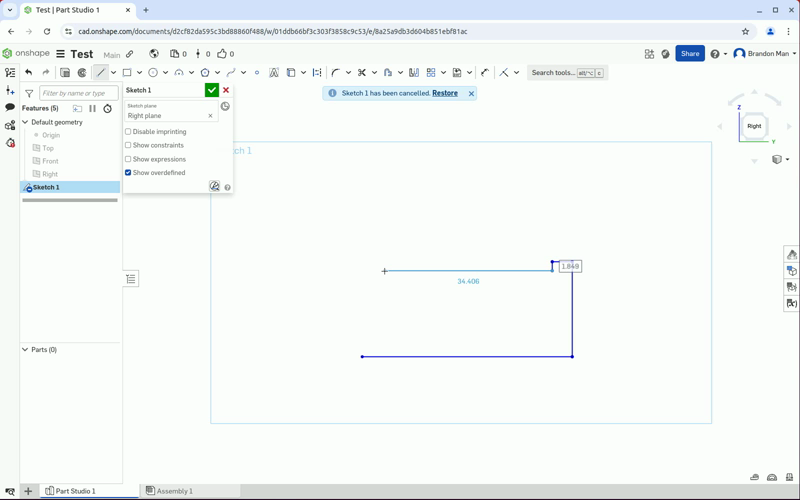
key_up(shift)
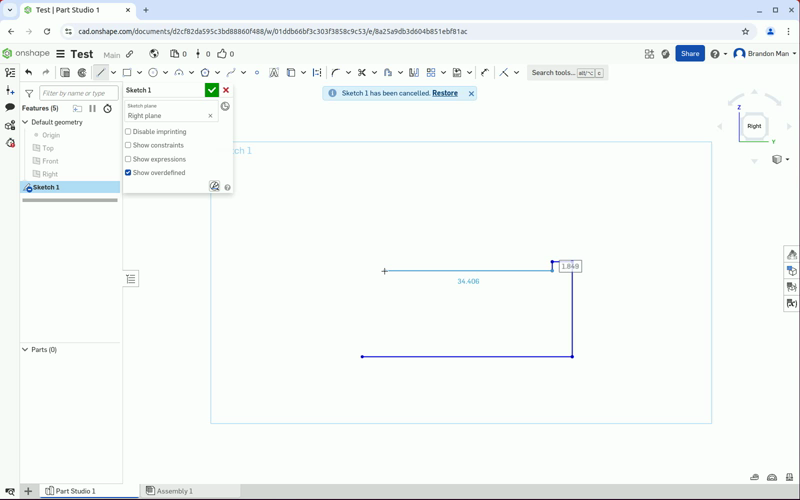
key_down(shift)
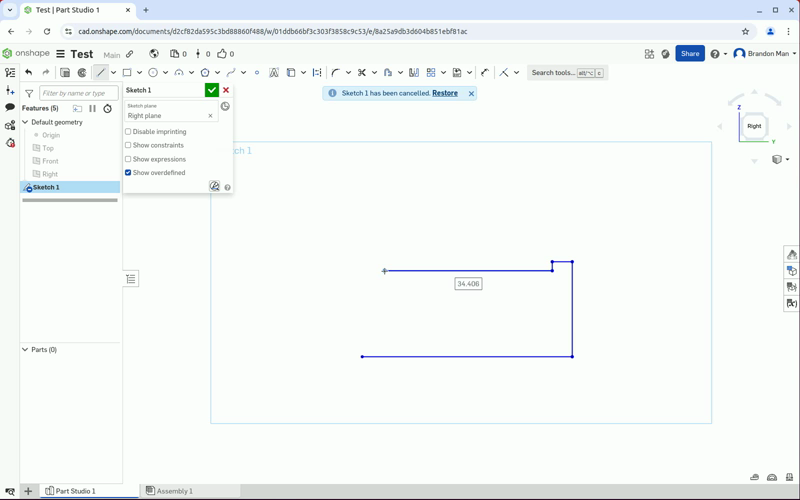
mouse_move(414, 270)
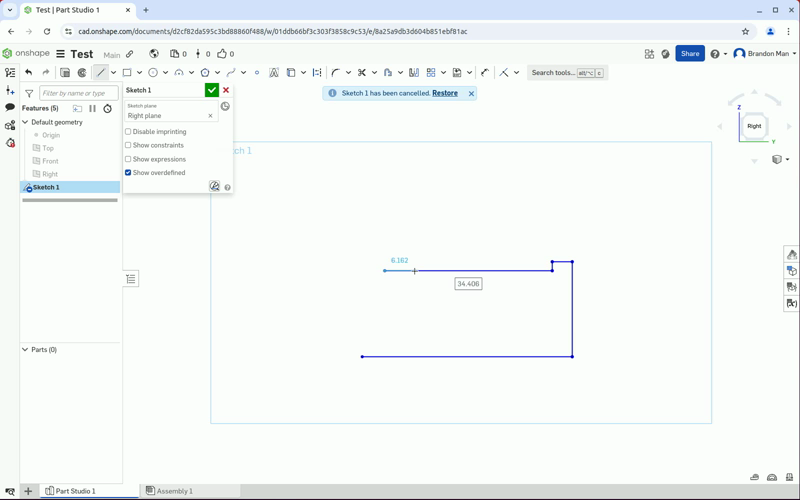
mouse_move(384, 261)
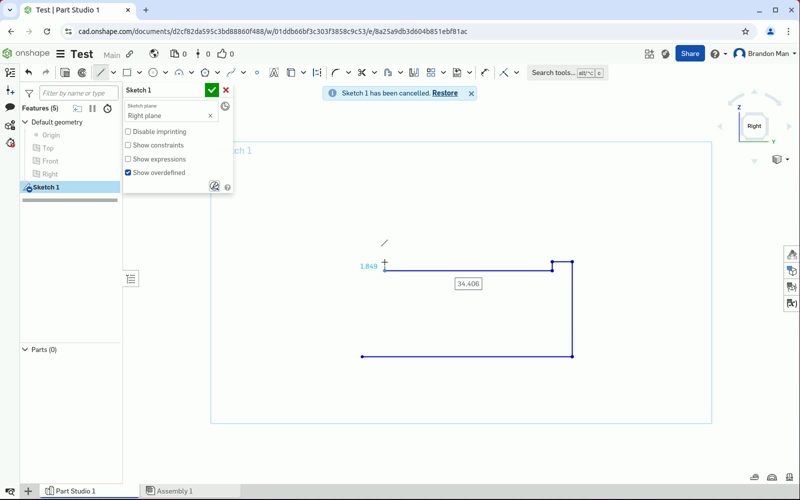
click(384, 261)
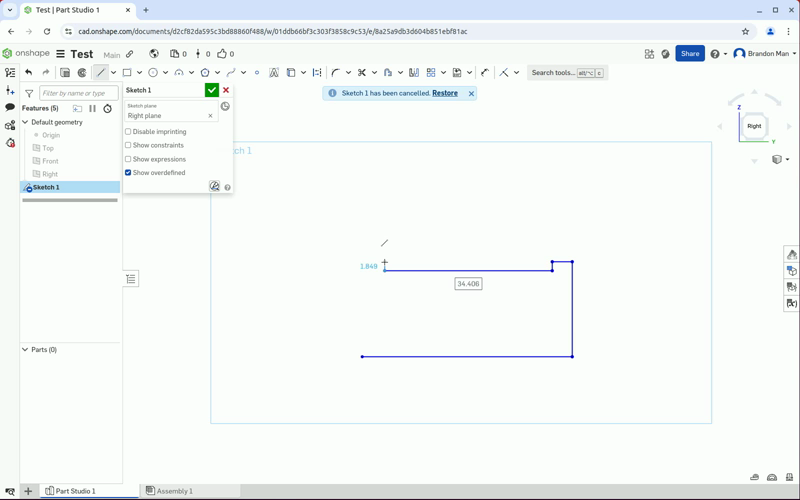
key_up(shift)
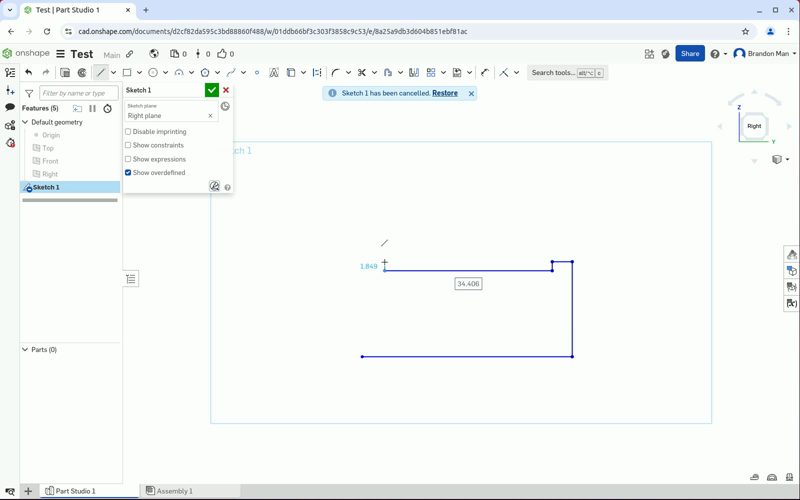
key_down(shift)
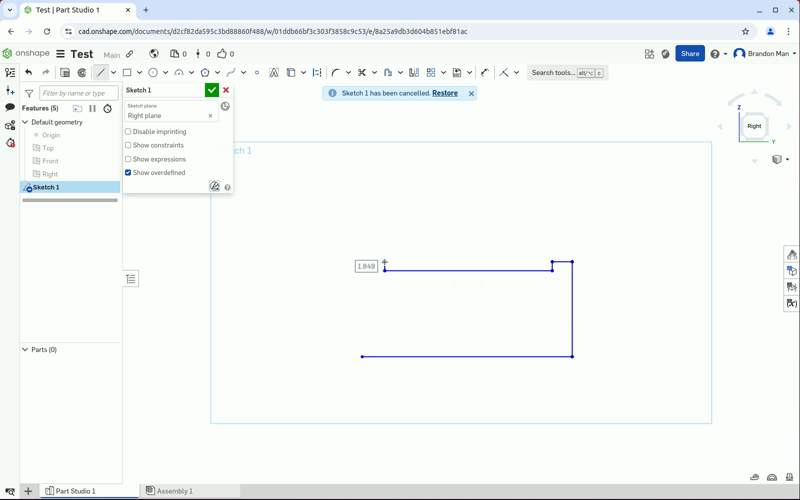
mouse_move(414, 261)
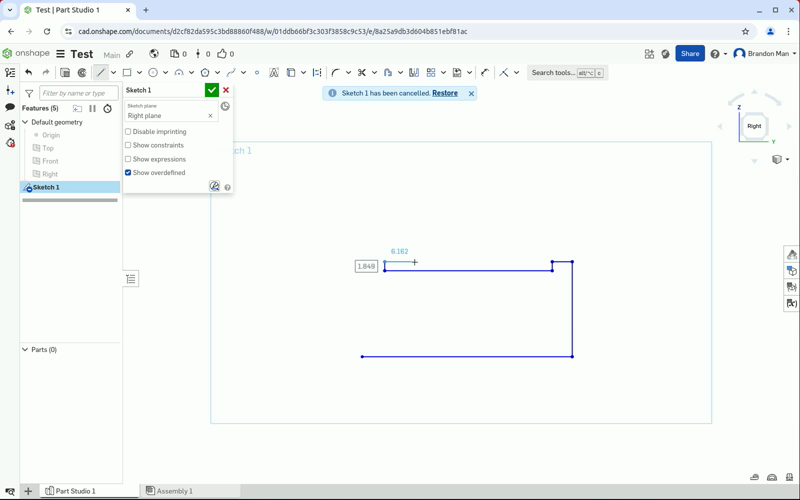
mouse_move(362, 261)
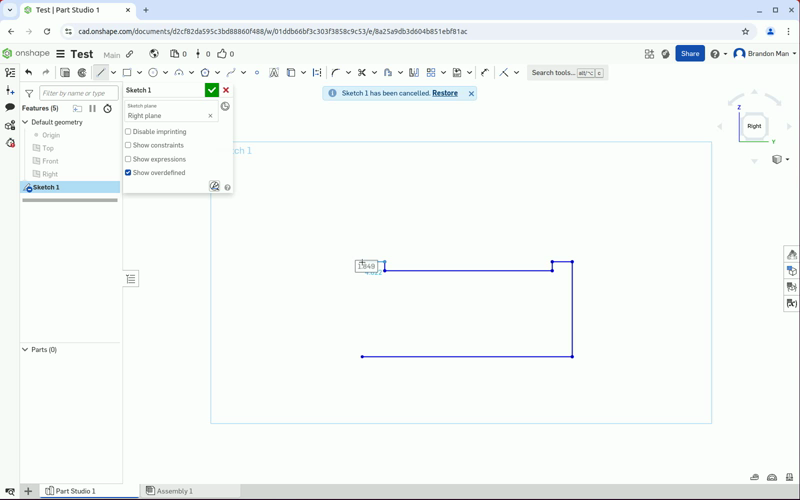
click(362, 261)
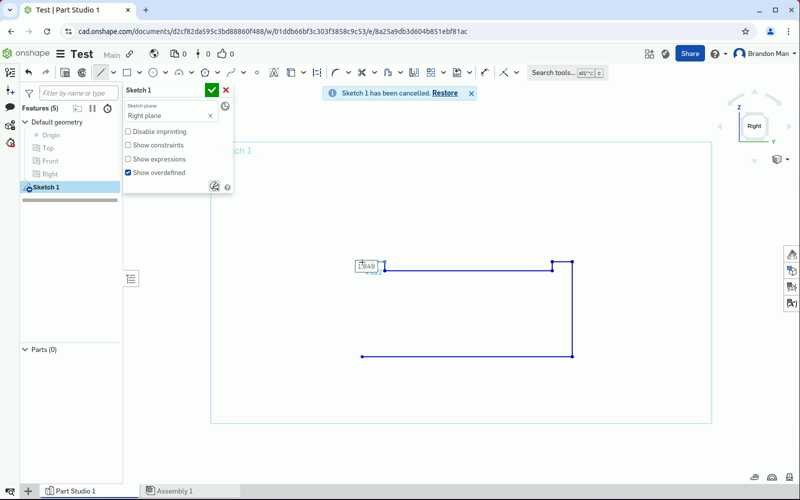
key_up(shift)
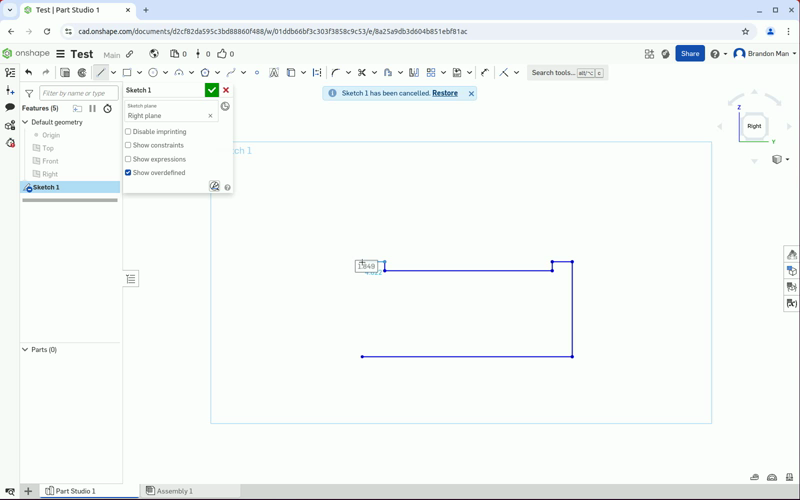
key_down(shift)
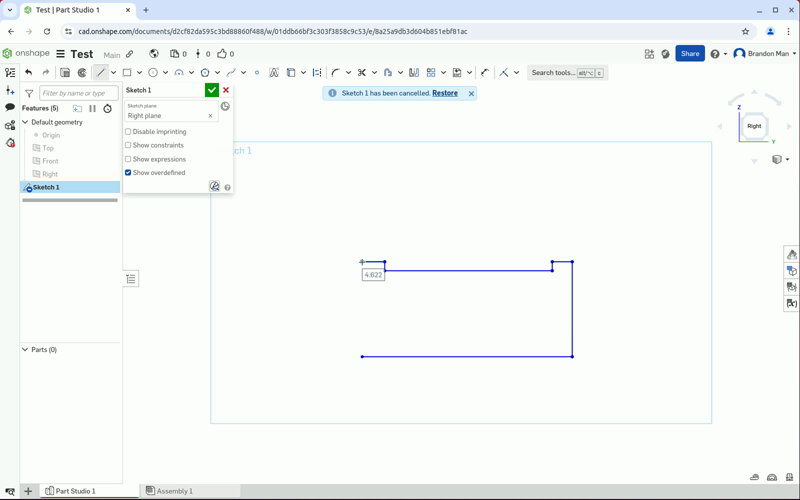
mouse_move(362, 356)
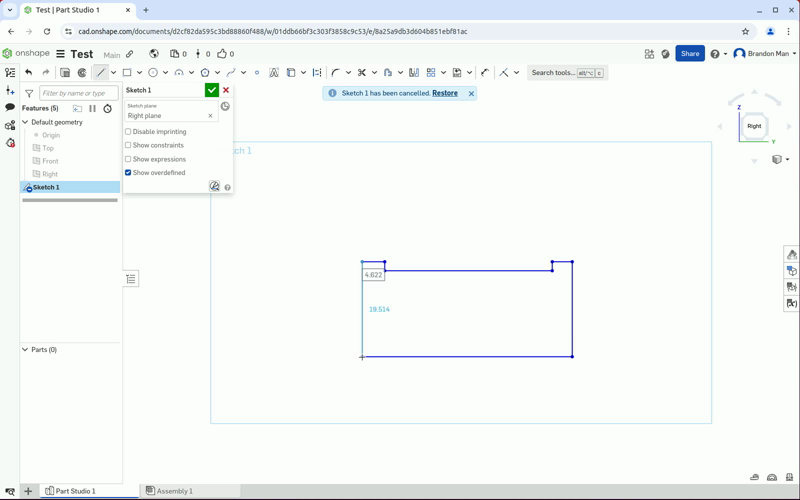
key_up(shift)
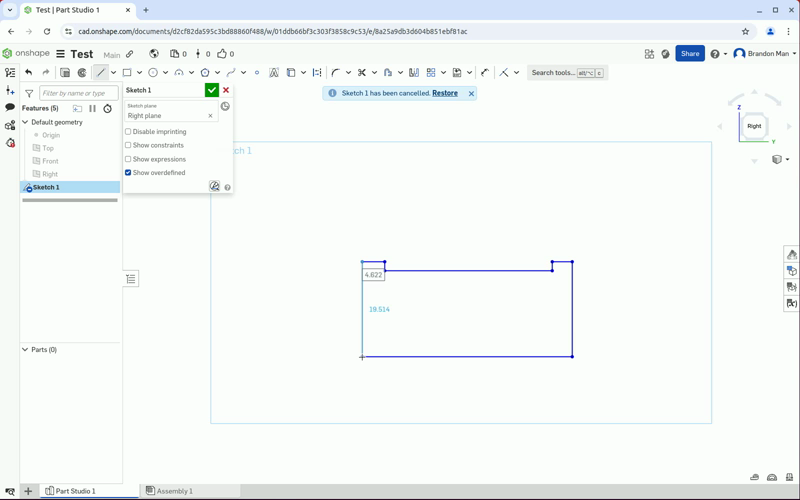
click(362, 356)
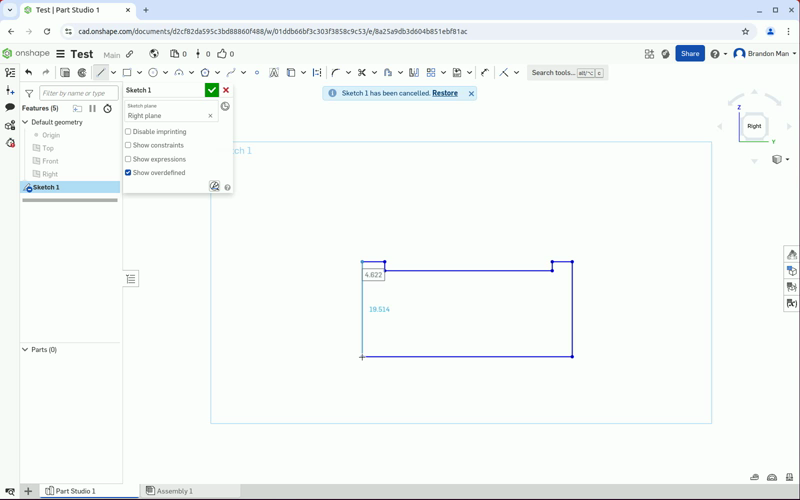
key(esc)
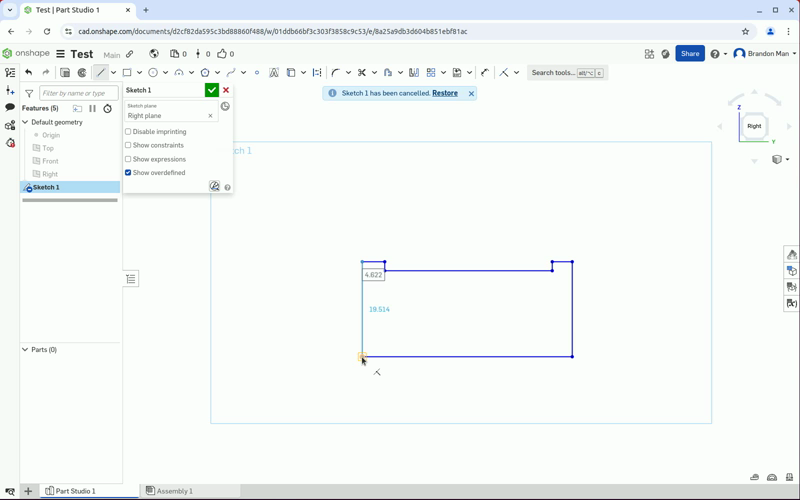
key(l)
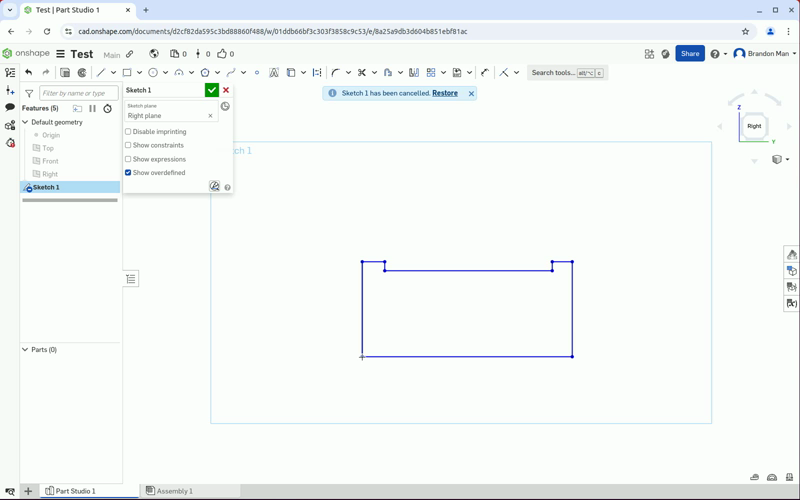
key_down(shift)
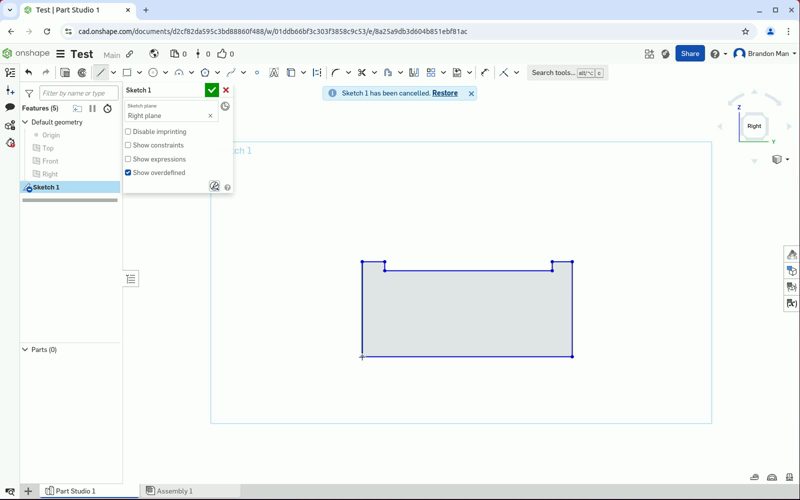
mouse_move(384, 352)
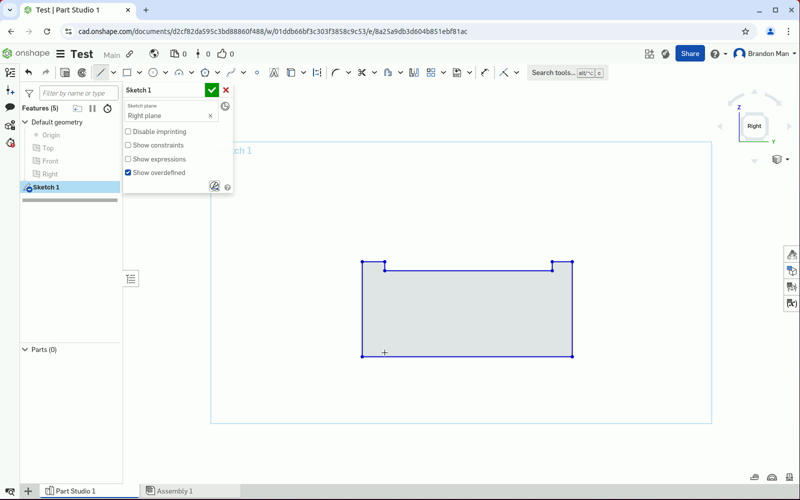
click(384, 352)
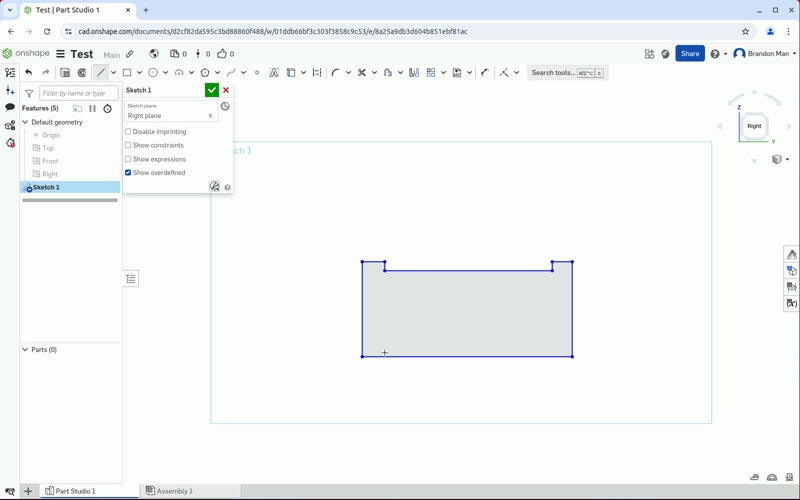
key_up(shift)
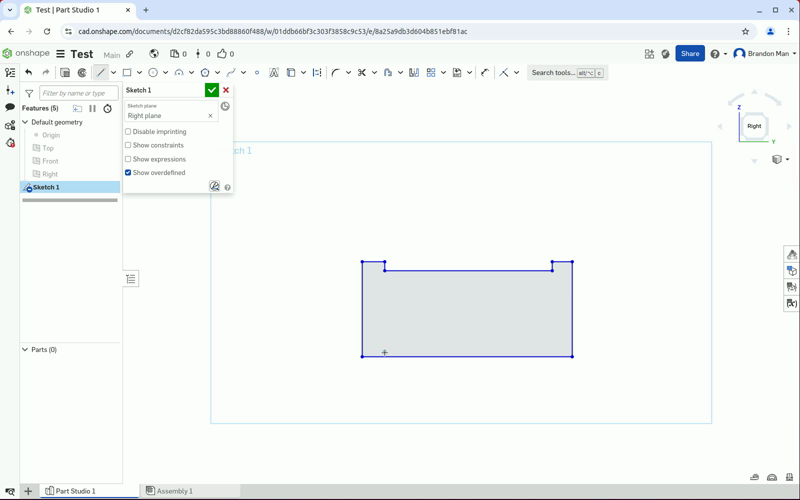
key_down(shift)
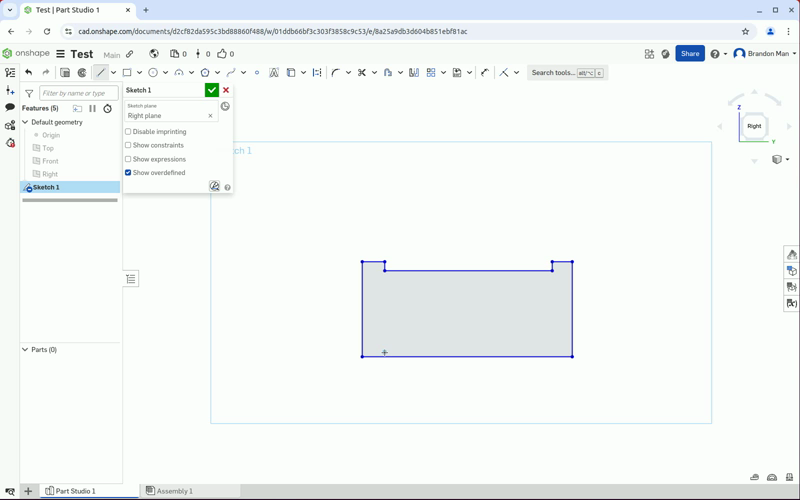
mouse_move(552, 352)
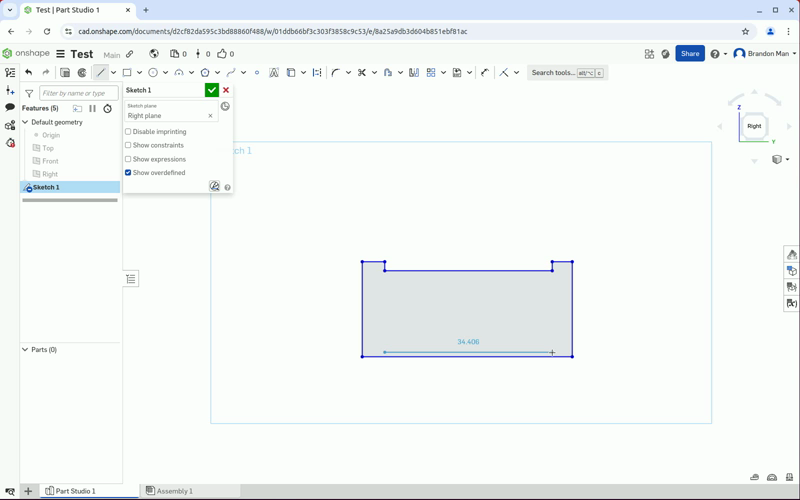
click(552, 352)
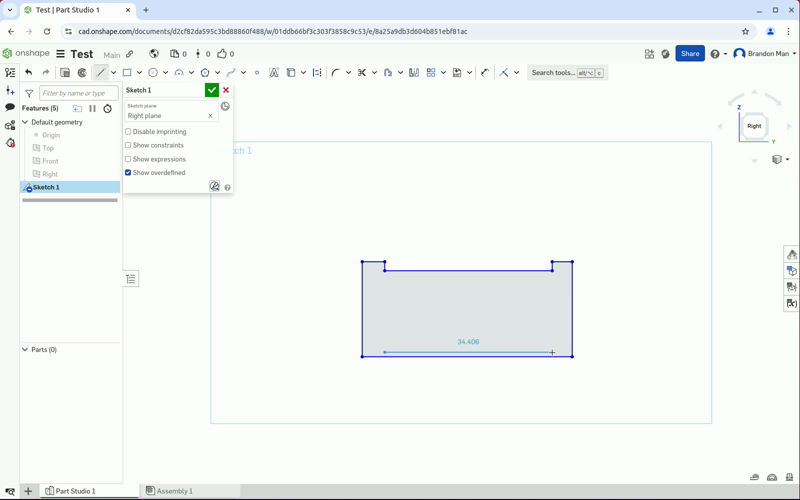
key_up(shift)
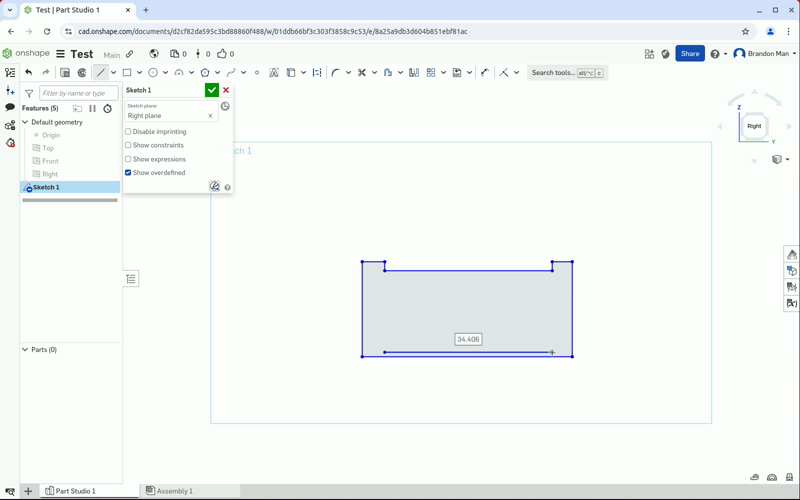
key_down(shift)
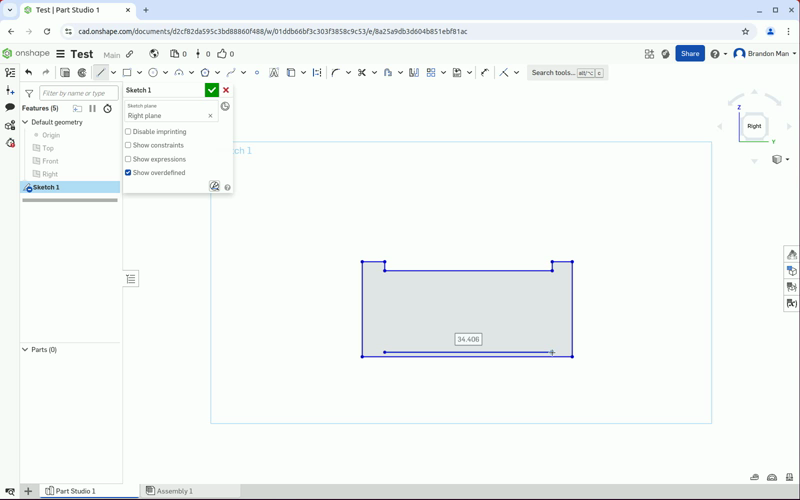
mouse_move(552, 274)
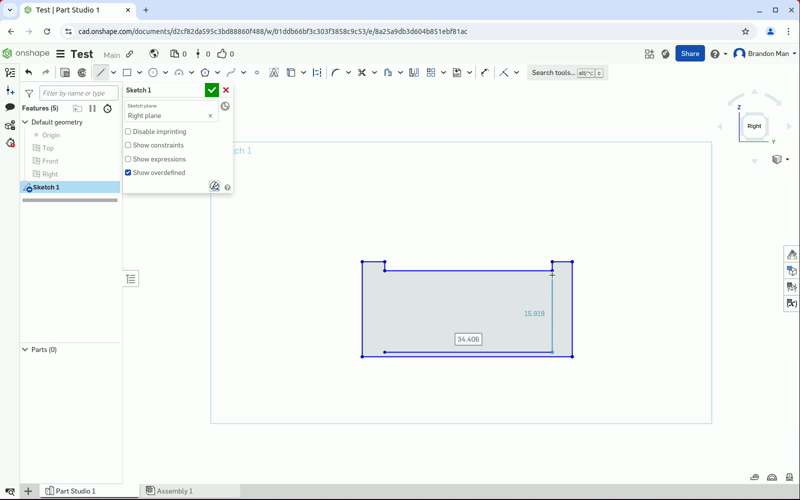
scroll(6)
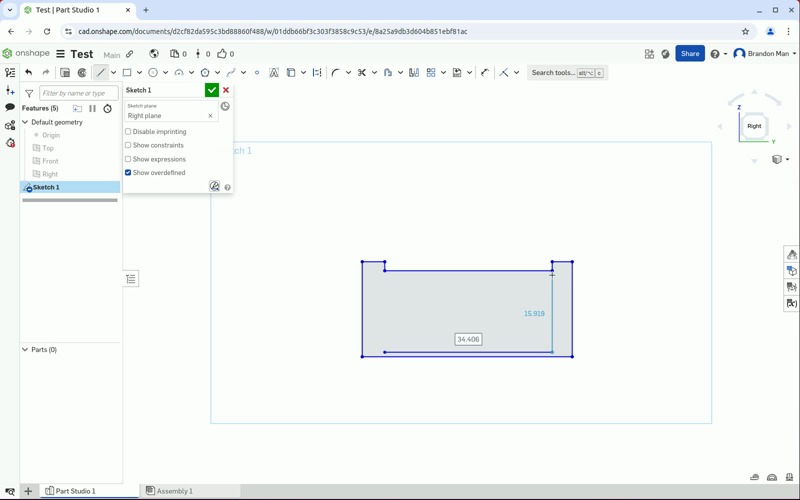
scroll(6)
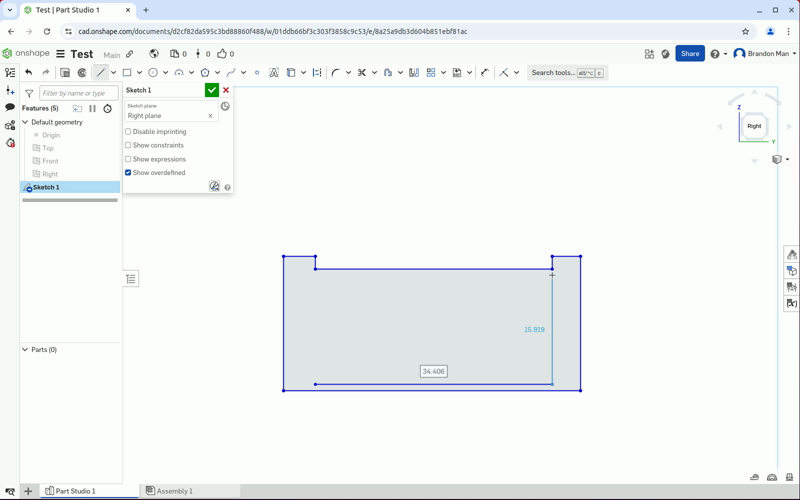
scroll(6)
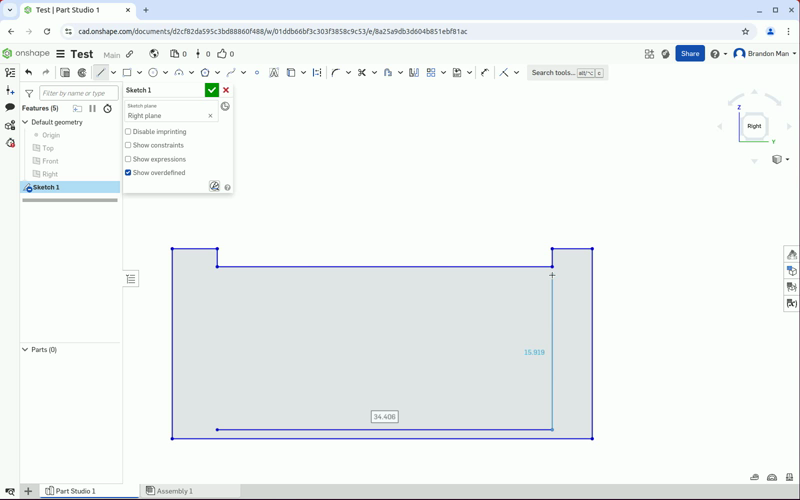
scroll(6)
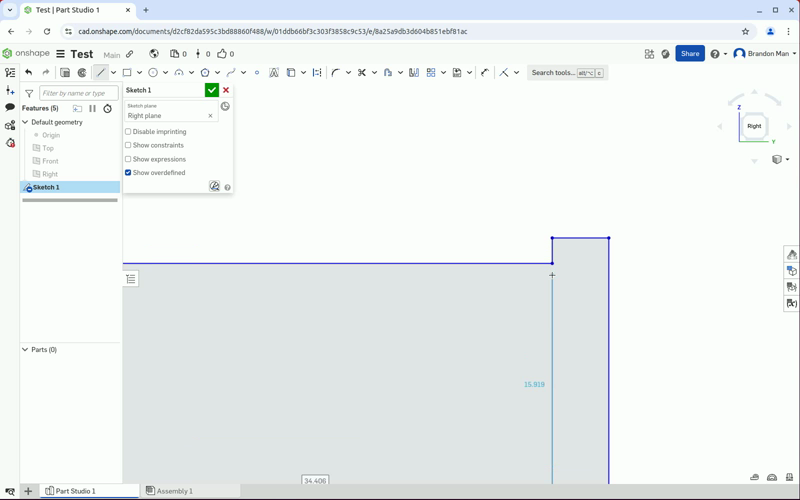
scroll(6)
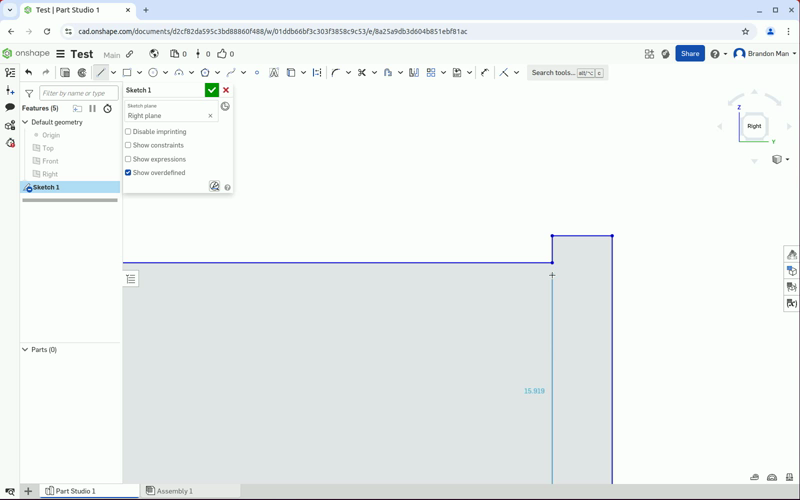
scroll(6)
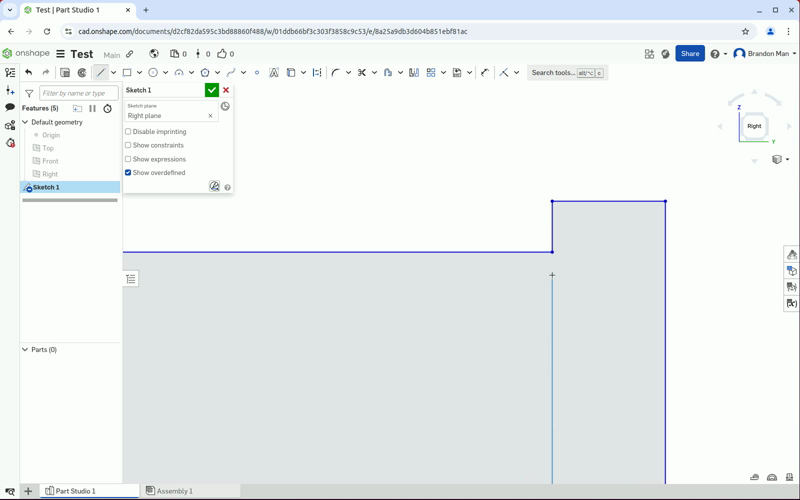
scroll(6)
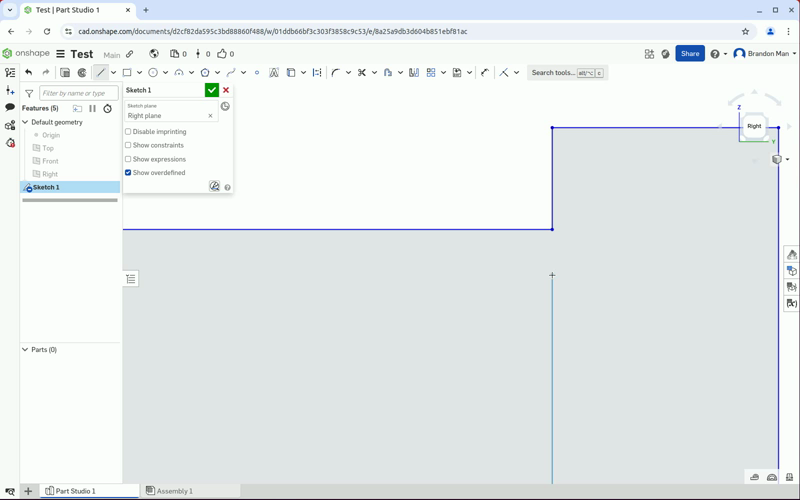
click(552, 274)
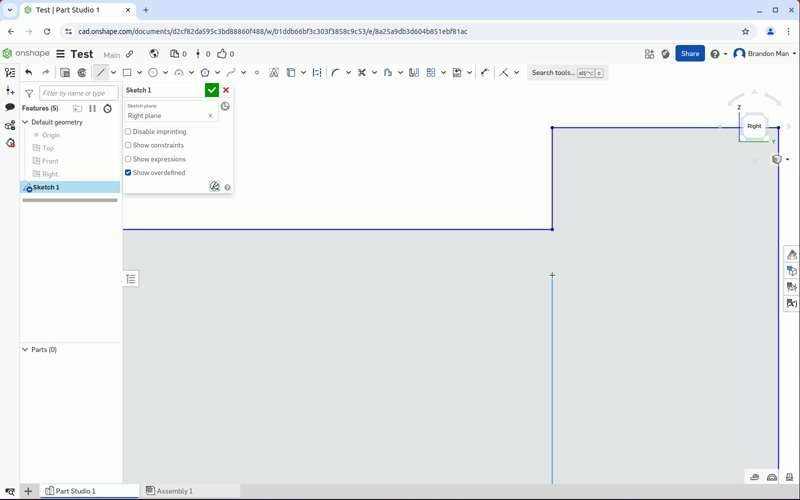
scroll(-6)
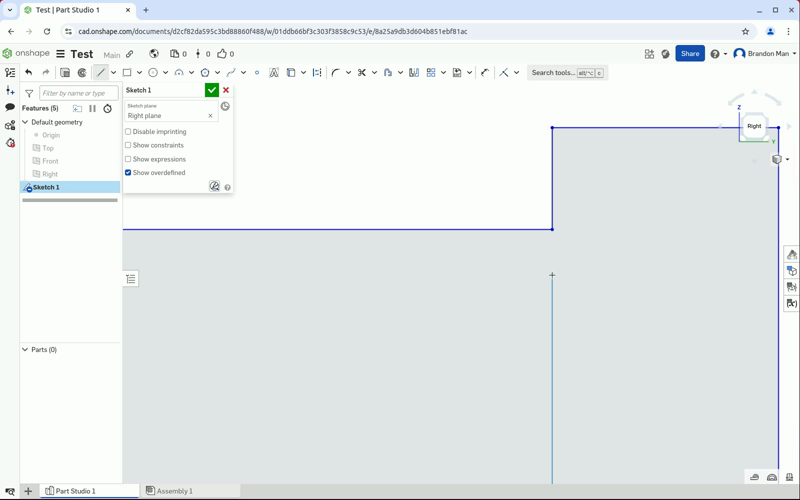
scroll(-6)
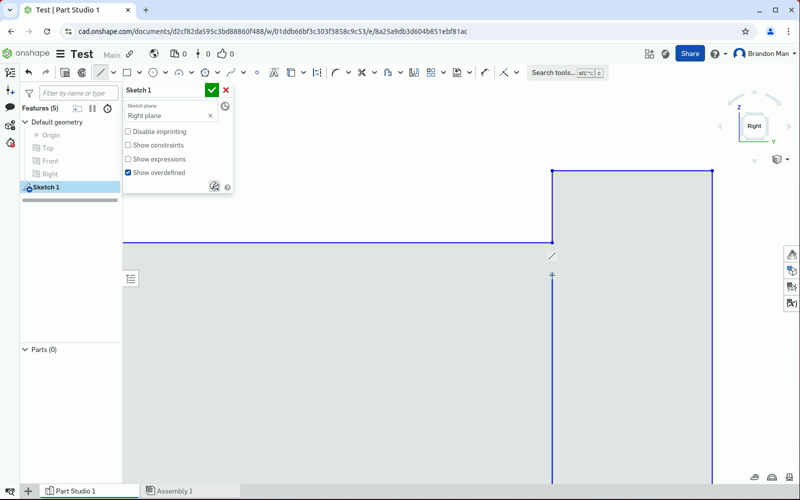
scroll(-6)
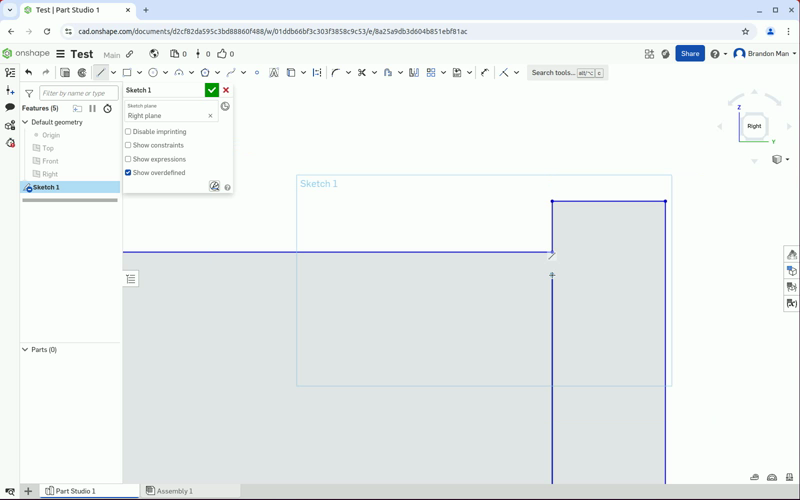
scroll(-6)
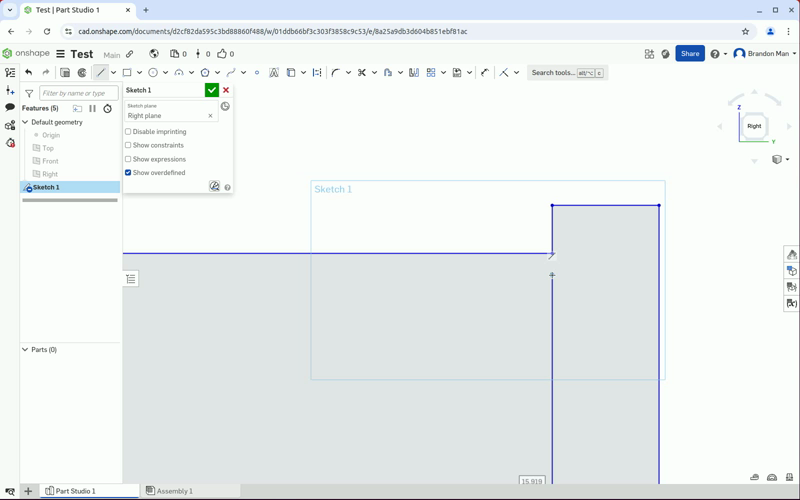
scroll(-6)
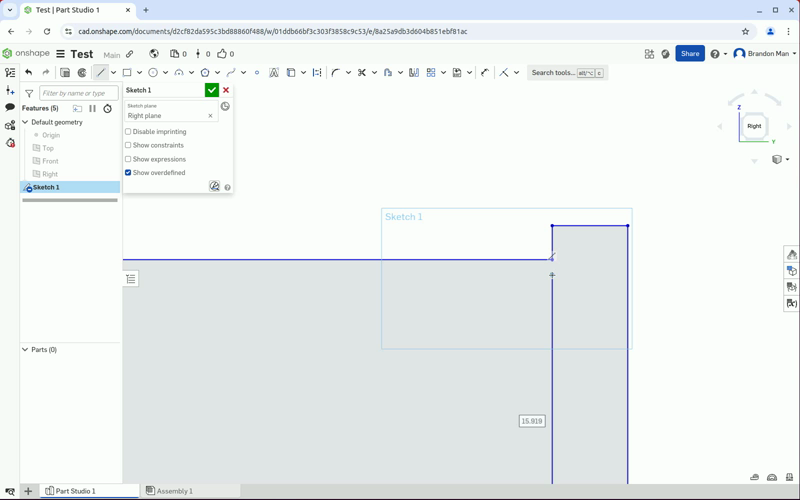
scroll(-6)
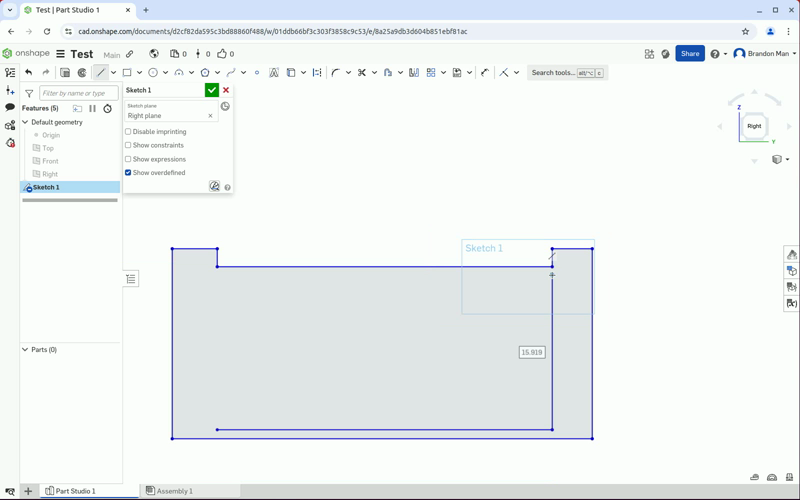
scroll(-6)
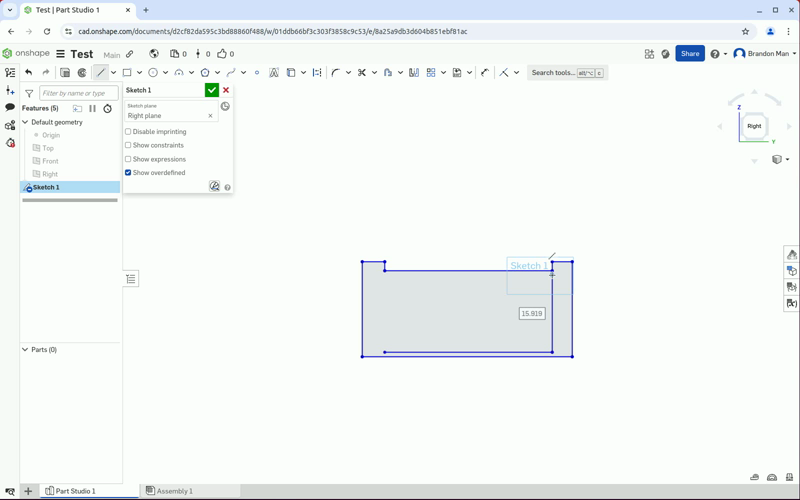
key_up(shift)
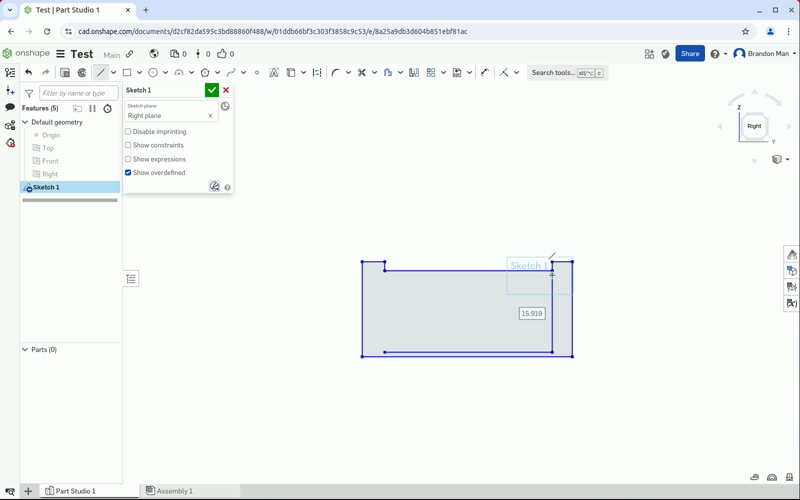
key_down(shift)
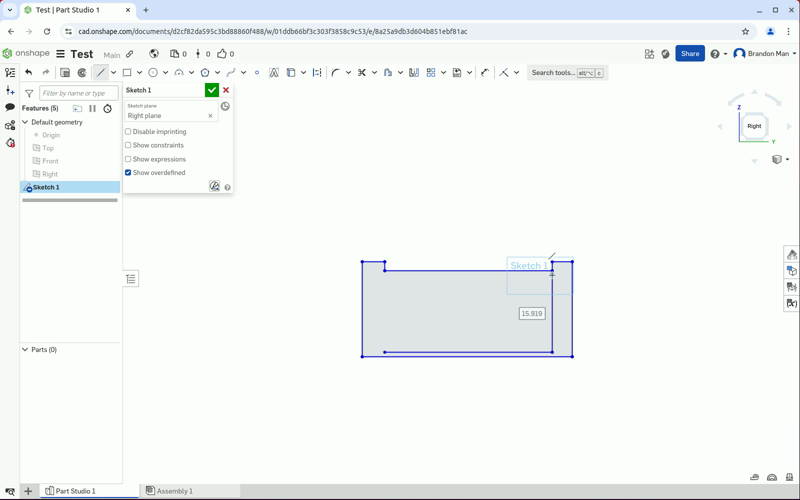
mouse_move(384, 274)
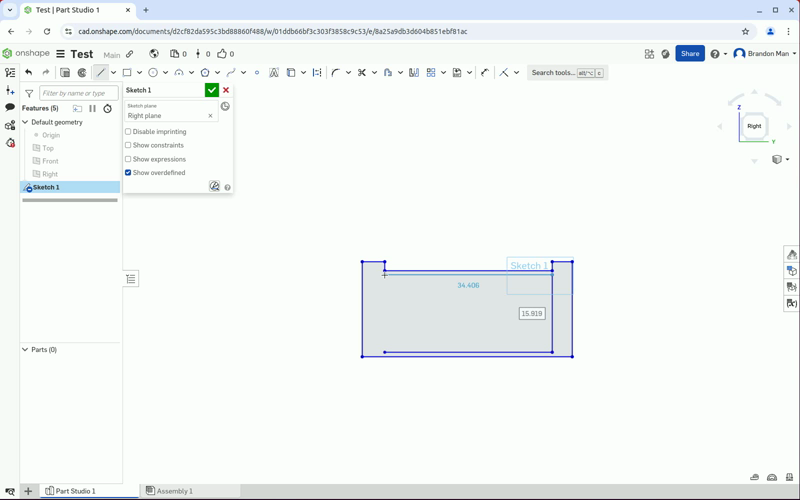
scroll(6)
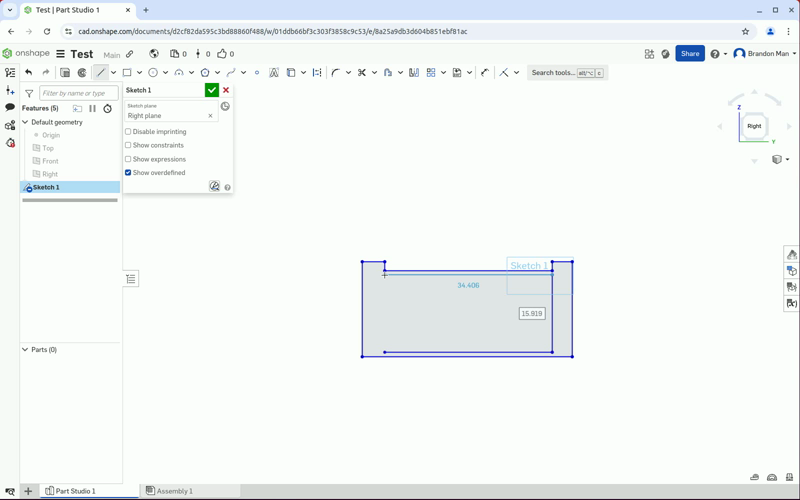
scroll(6)
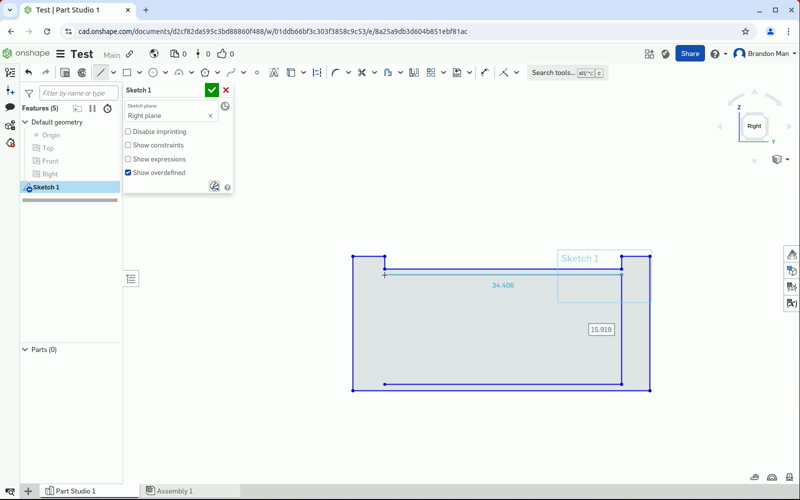
scroll(6)
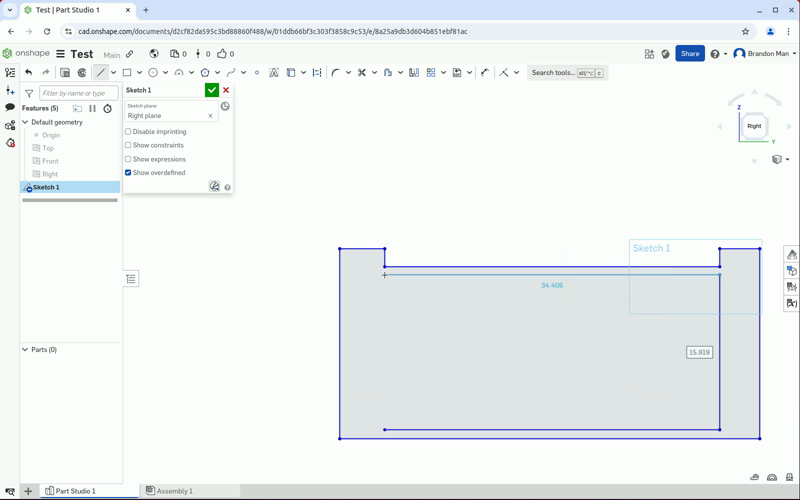
scroll(6)
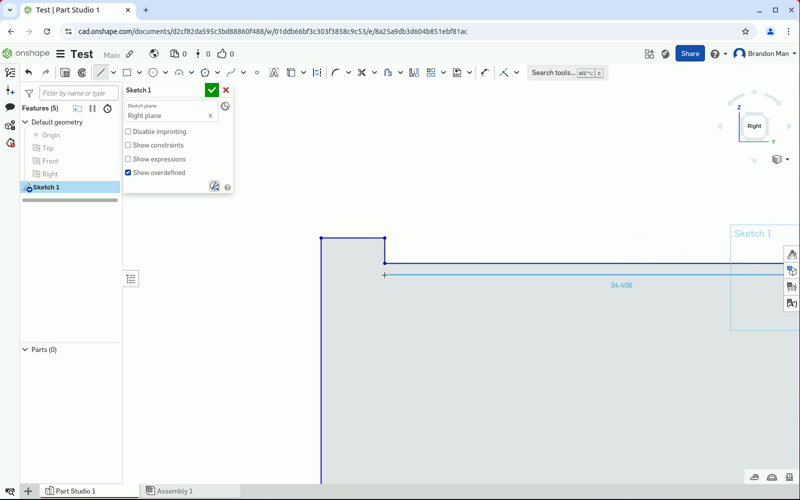
scroll(6)
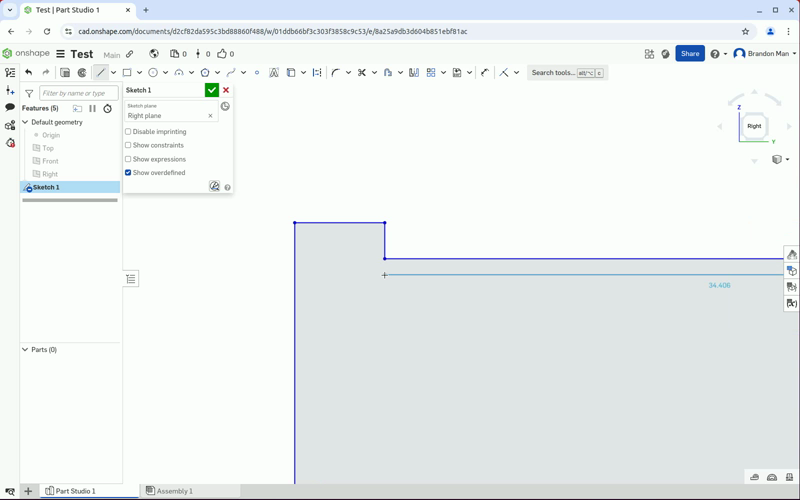
scroll(6)
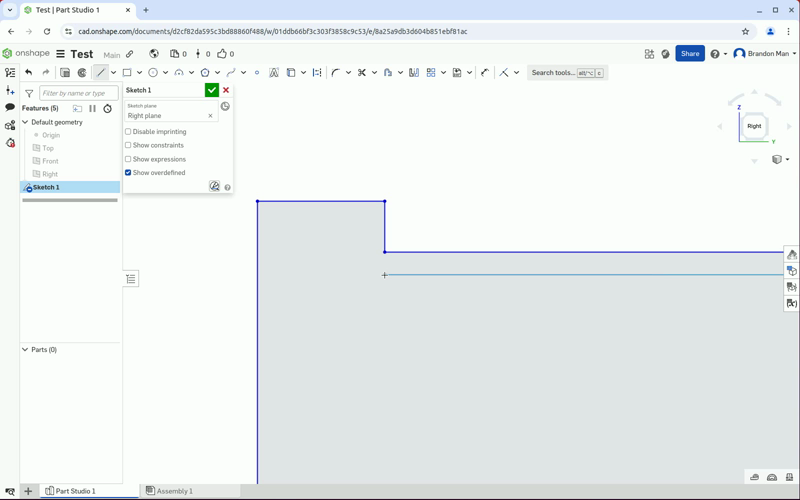
scroll(6)
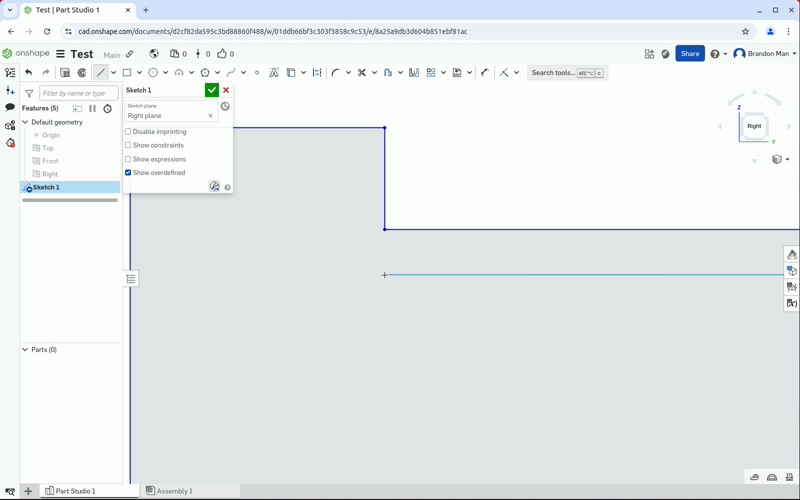
click(384, 274)
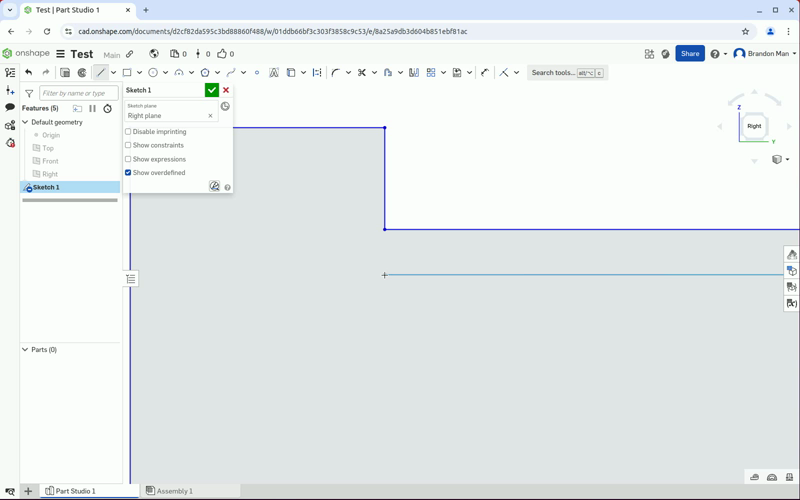
scroll(-6)
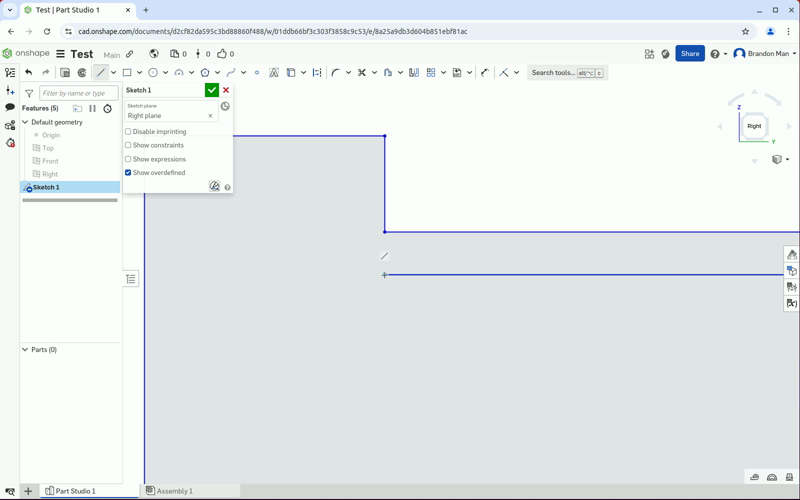
scroll(-6)
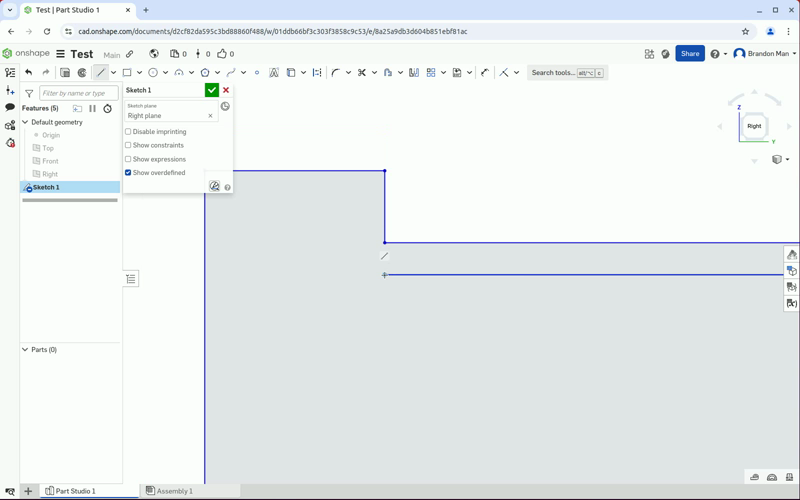
scroll(-6)
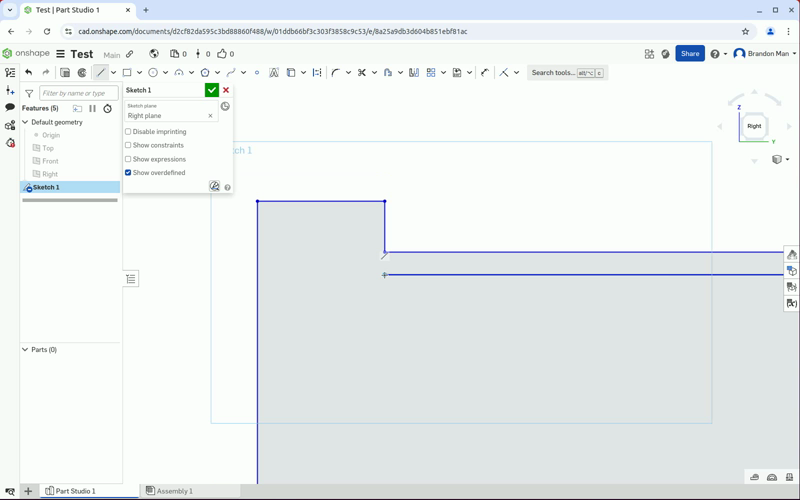
scroll(-6)
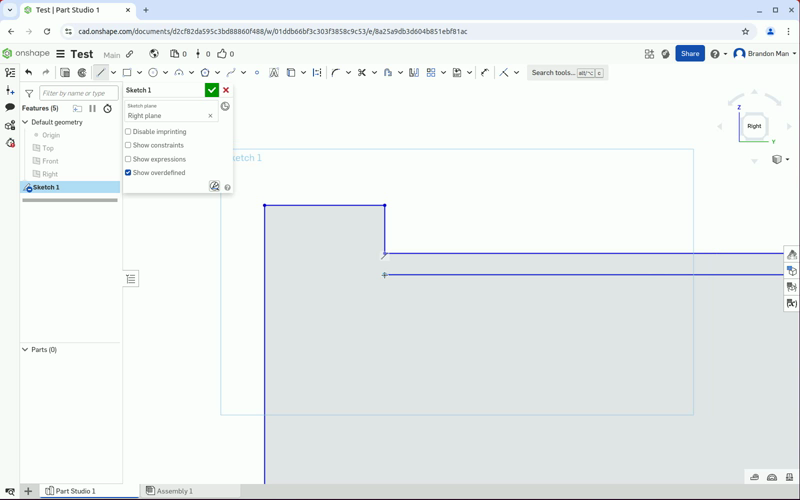
scroll(-6)
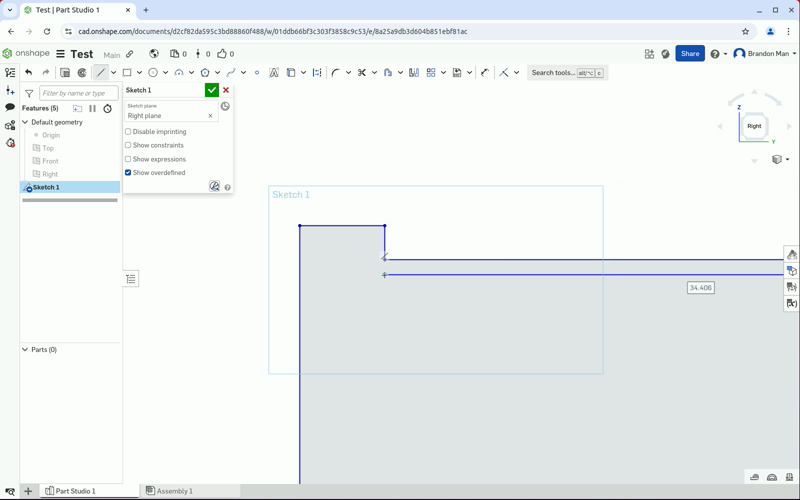
scroll(-6)
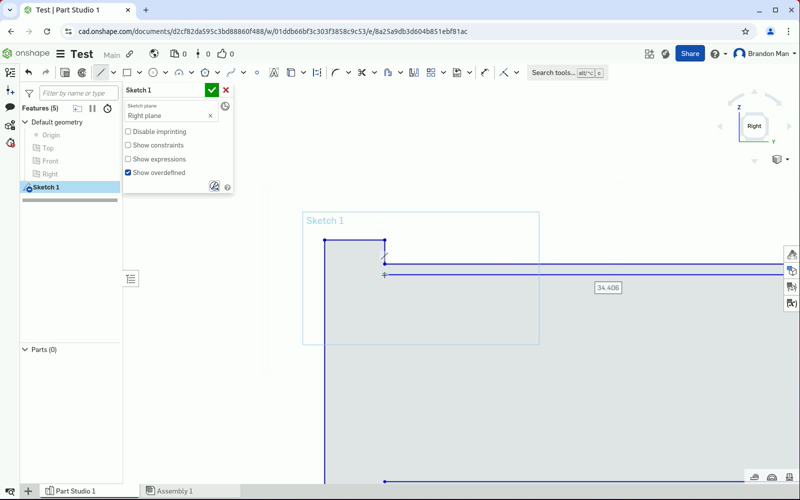
scroll(-6)
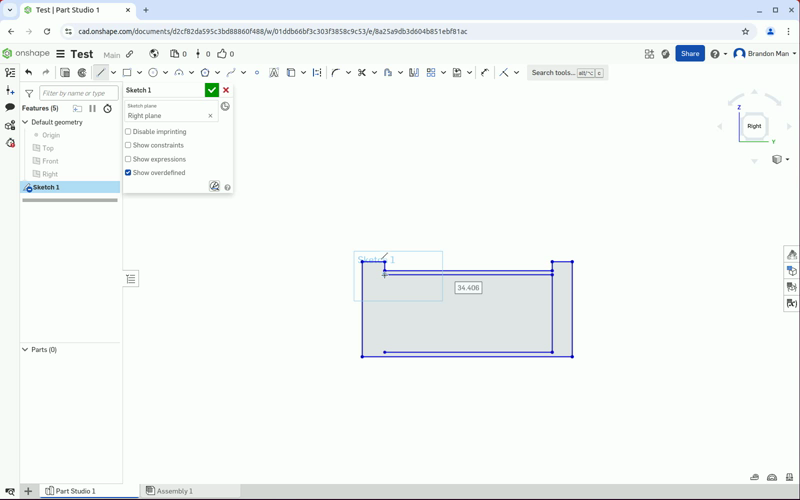
key_up(shift)
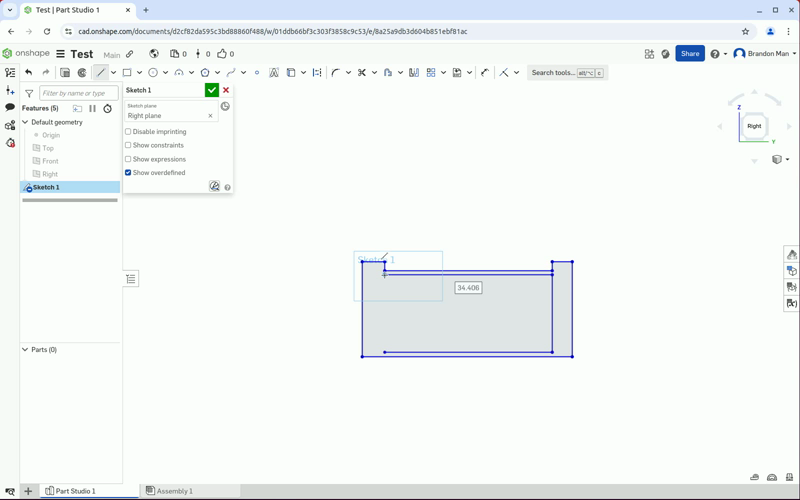
key_down(shift)
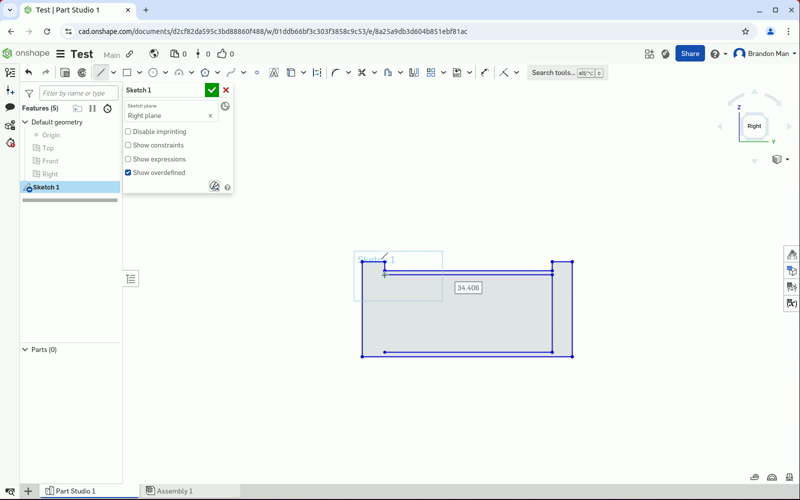
mouse_move(384, 352)
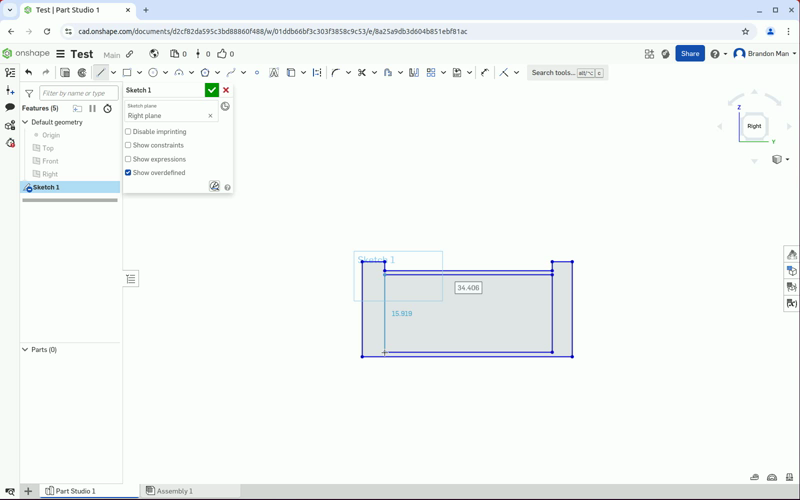
key_up(shift)
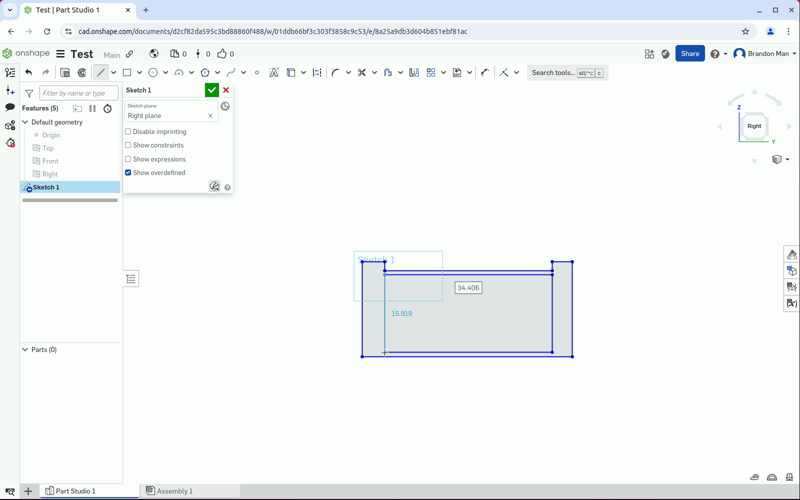
click(384, 352)
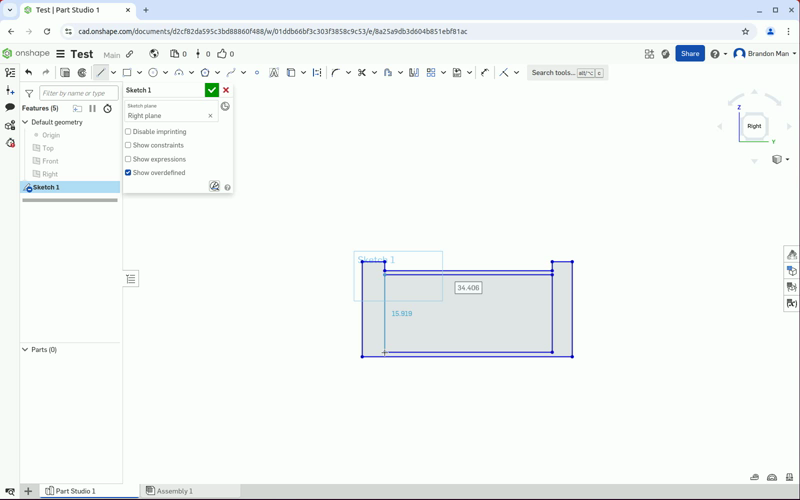
key(esc)
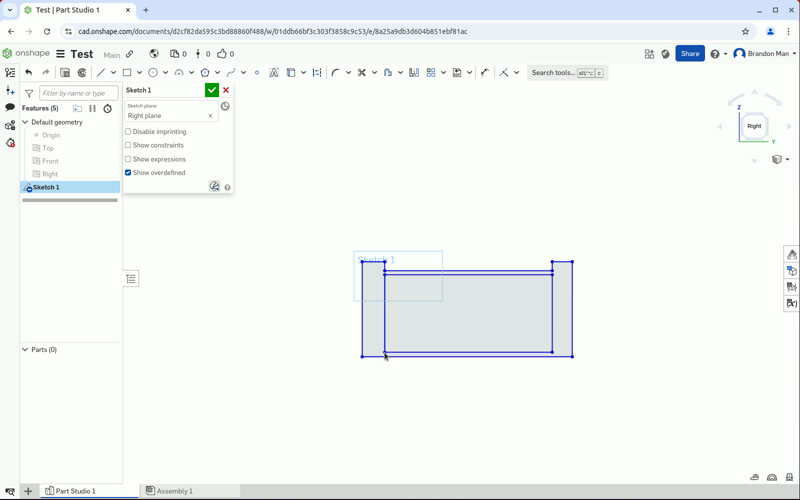
mouse_move(380, 267)
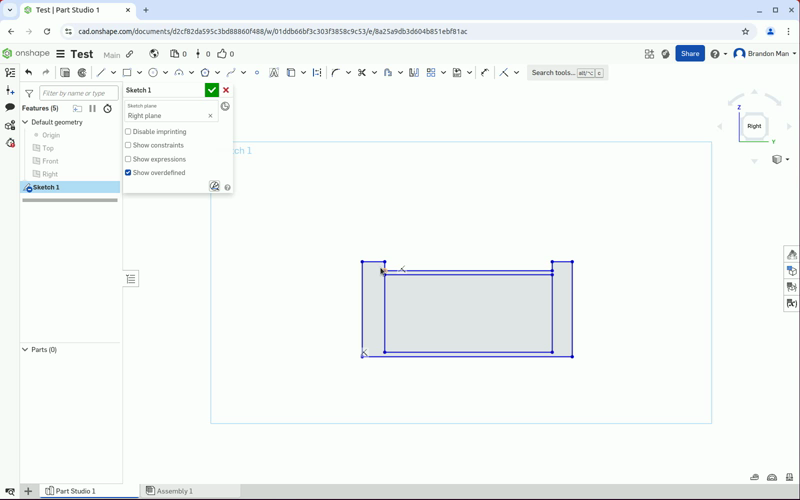
click(380, 267)
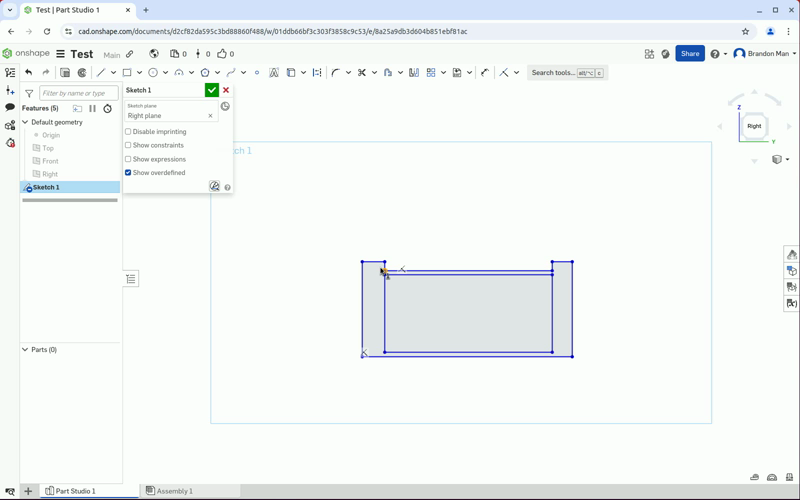
mouse_move(73, 352)
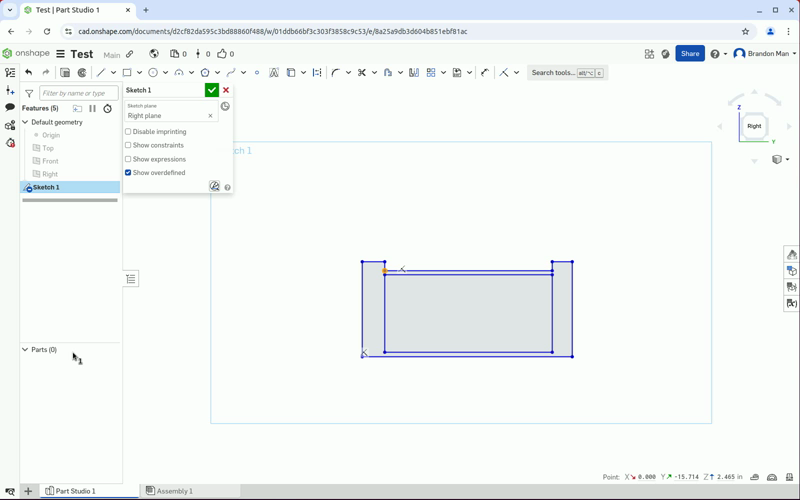
key(shift+y)
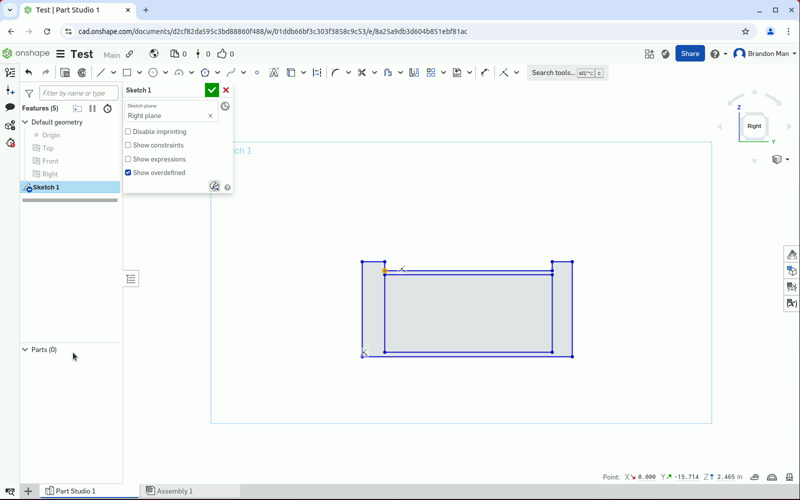
key(shift+e)
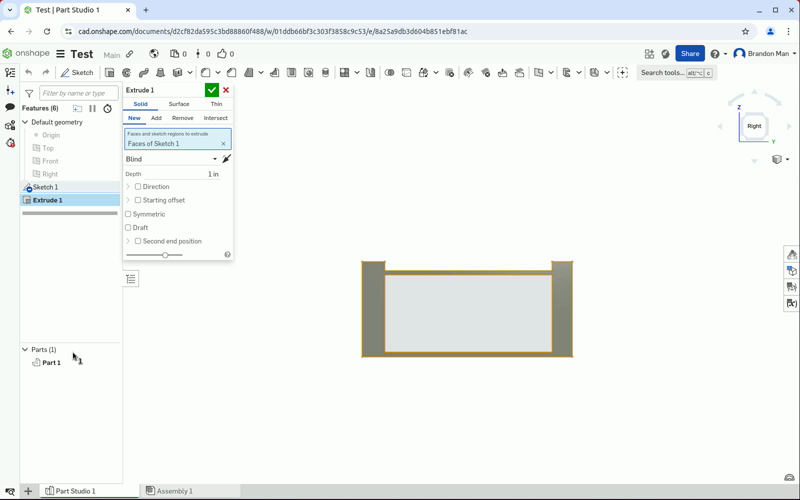
mouse_move(143, 106)
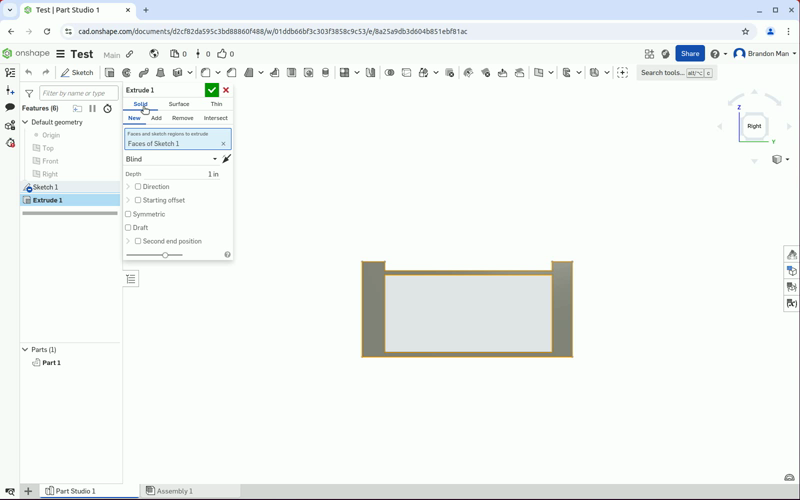
click(143, 106)
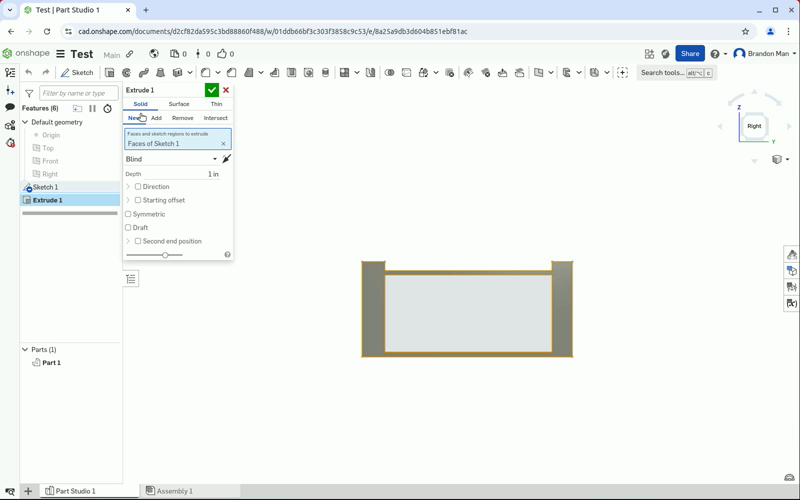
mouse_move(137, 120)
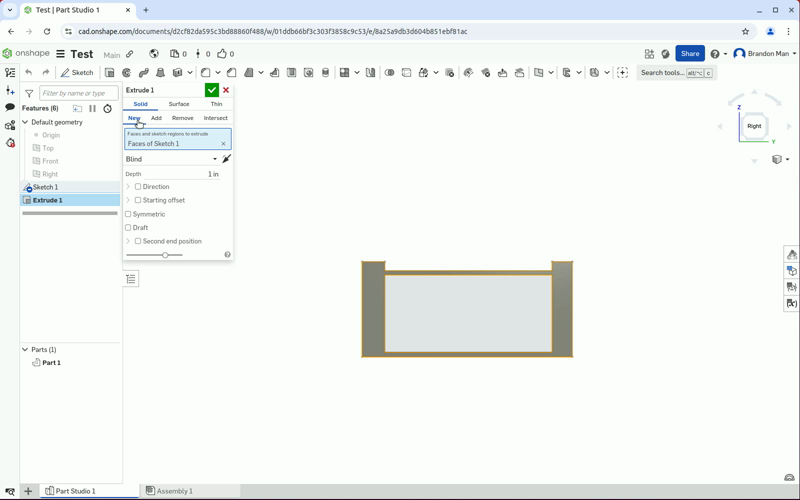
click(137, 120)
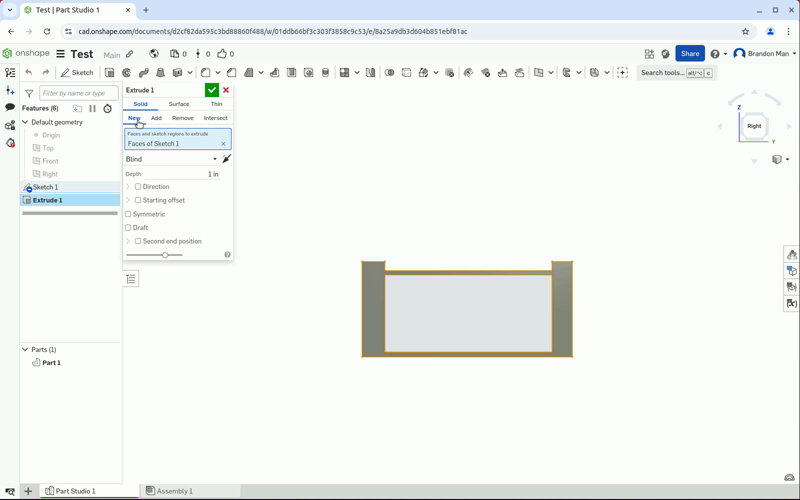
key(tab, 4)
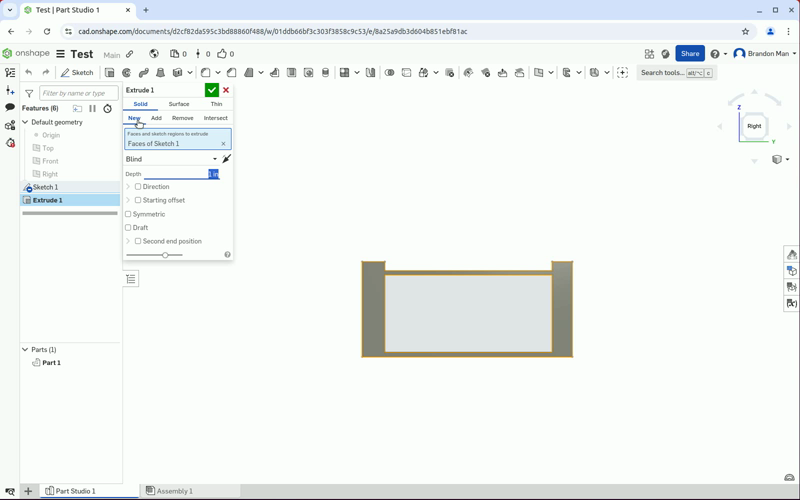
text(2.648)
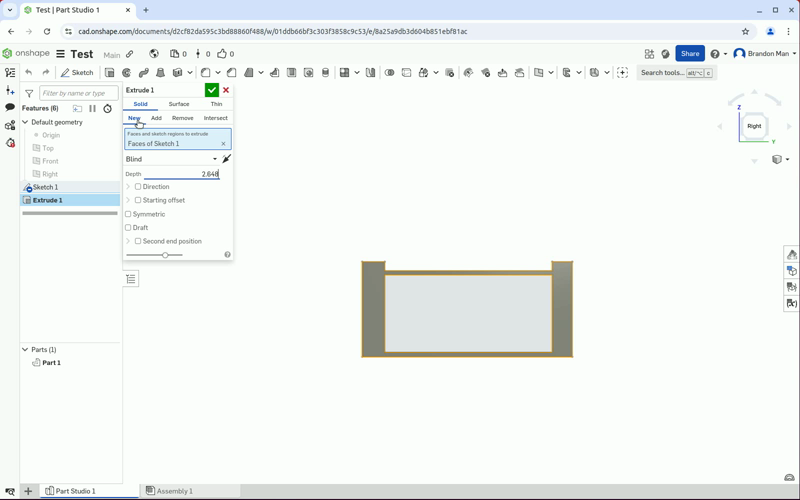
key(enter)
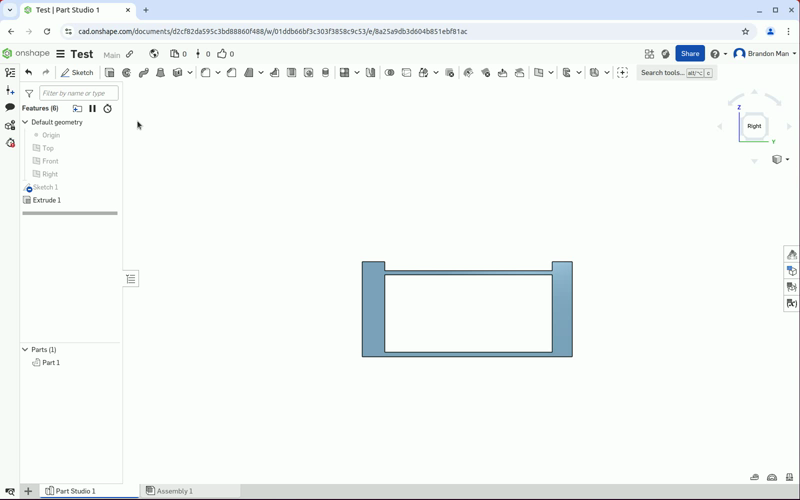
key(shift+h)
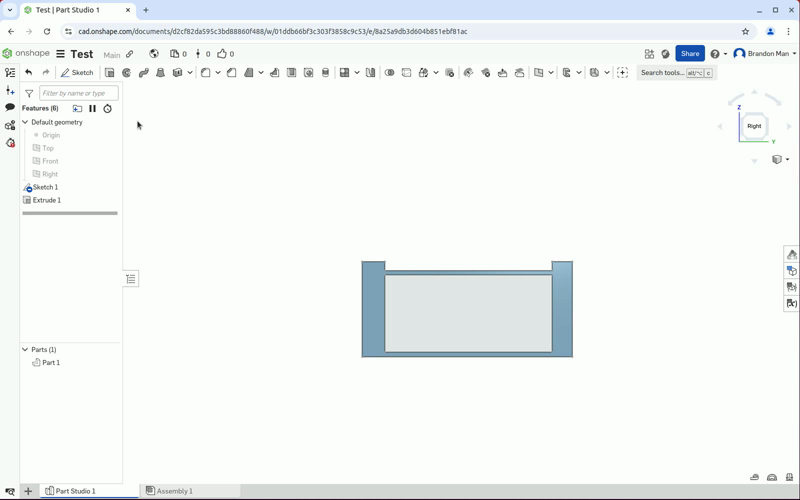
key(shift+h)
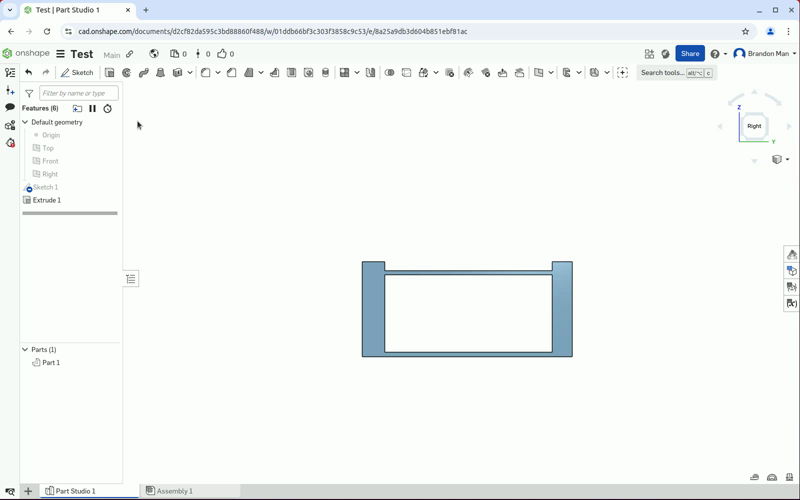
mouse_move(73, 189)
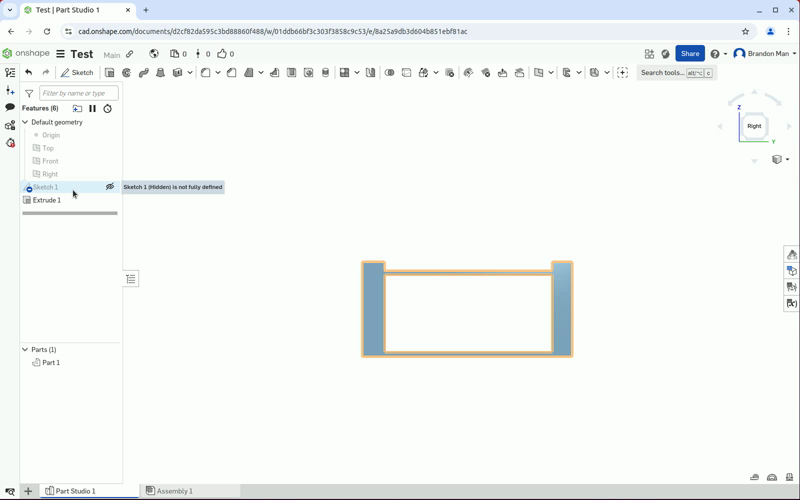
click(73, 189)
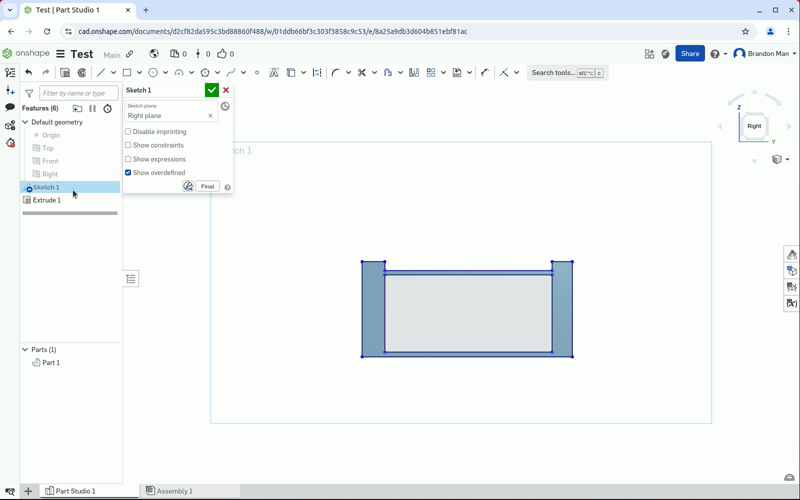
mouse_move(229, 92)
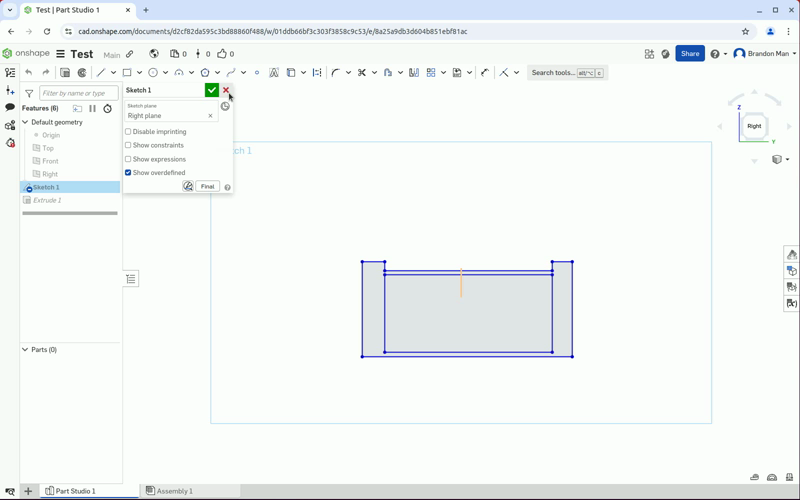
click(229, 92)
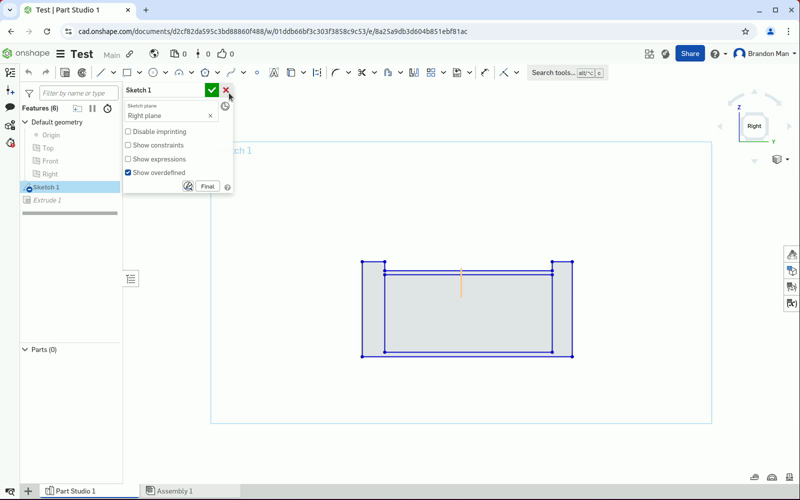
key(shift+s)
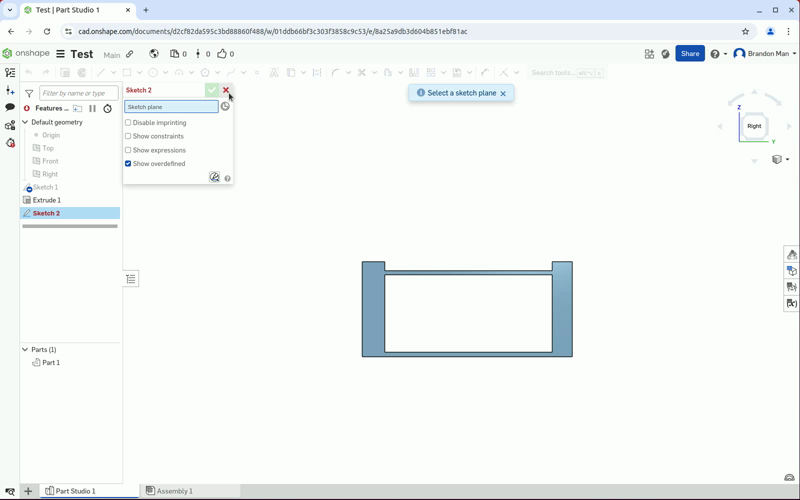
mouse_move(73, 176)
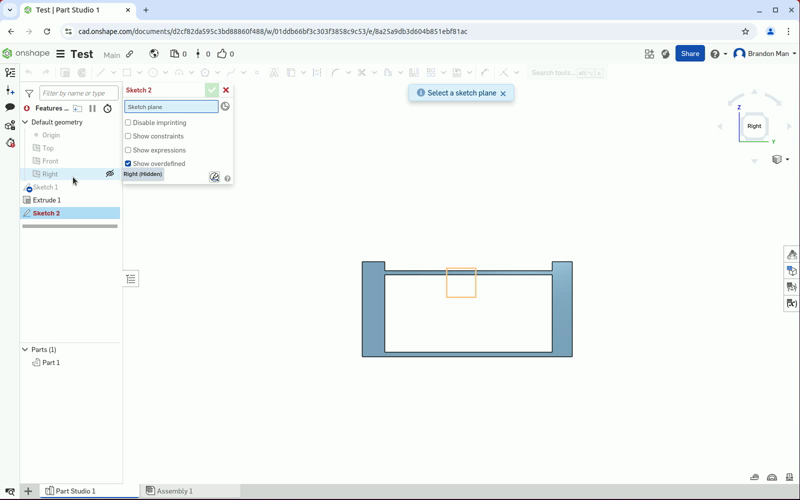
click(73, 176)
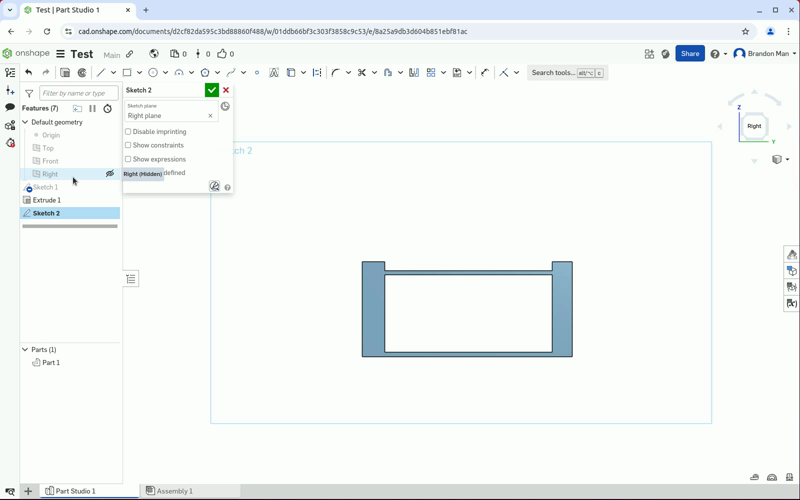
mouse_move(73, 352)
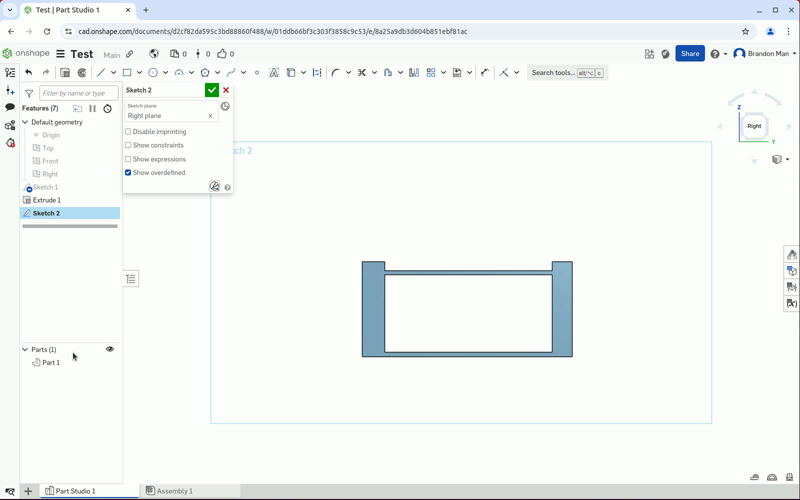
key(y)
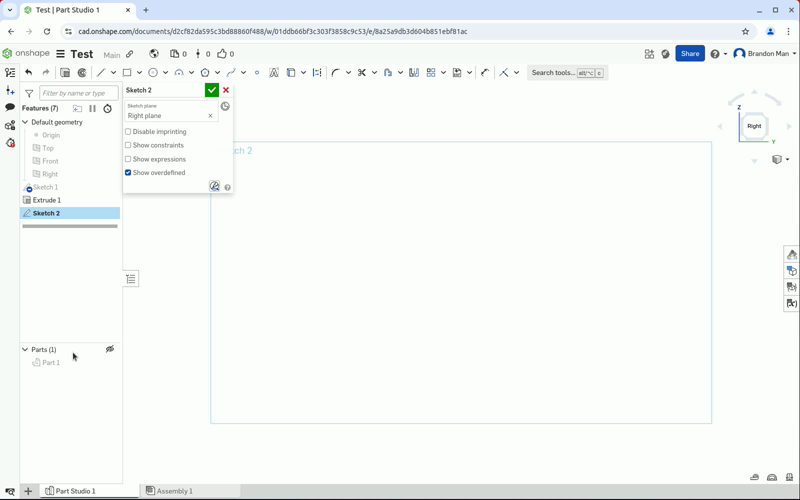
key(l)
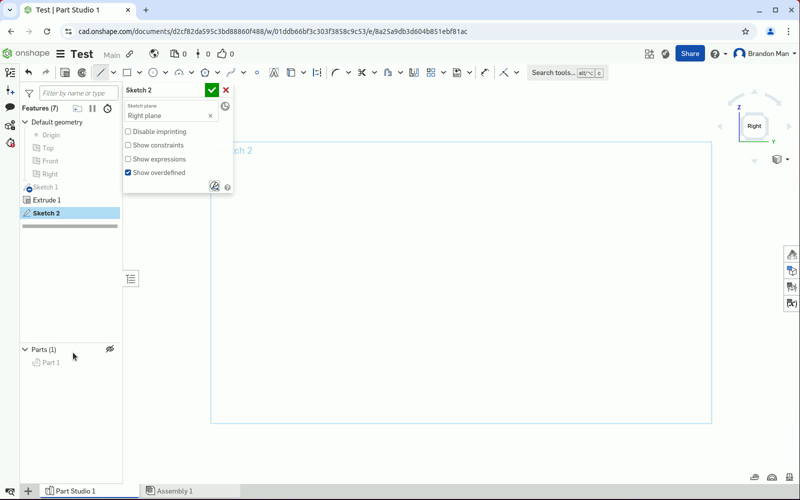
key_down(shift)
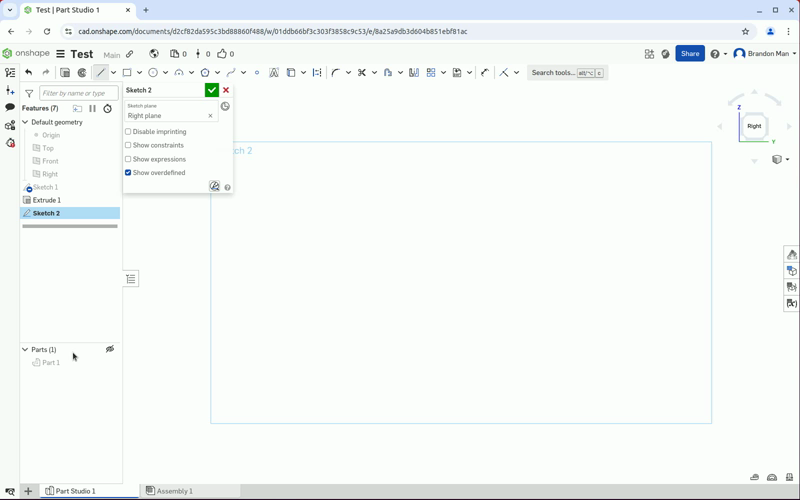
mouse_move(383, 270)
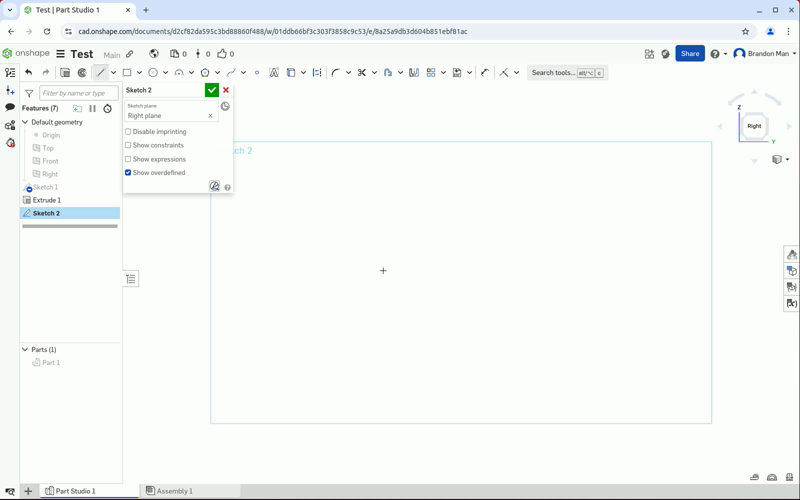
click(383, 270)
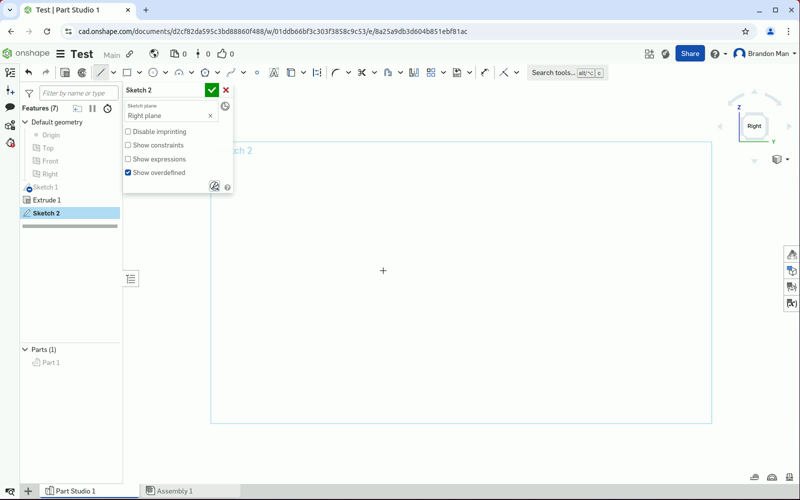
key_up(shift)
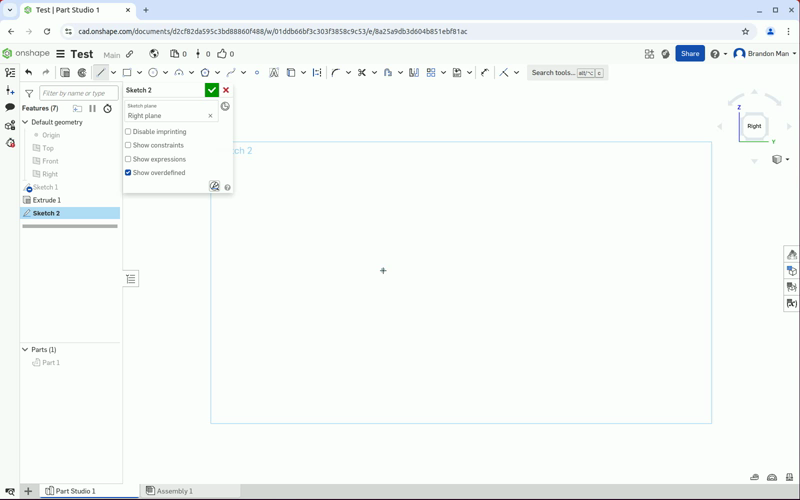
key_down(shift)
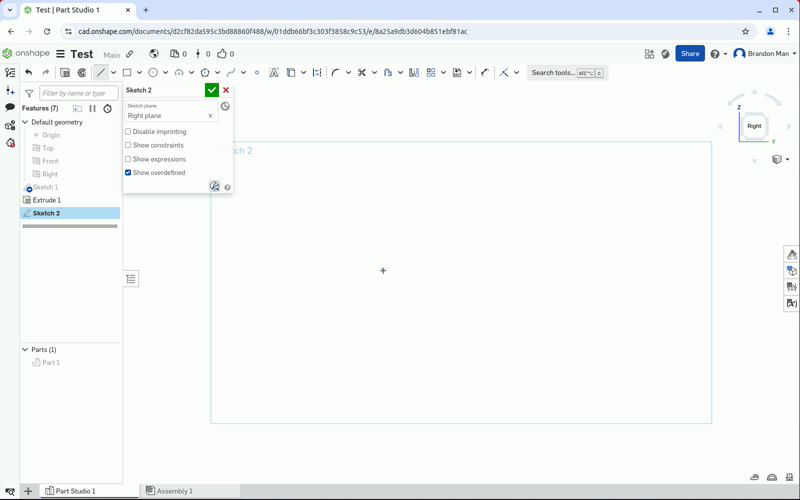
mouse_move(551, 270)
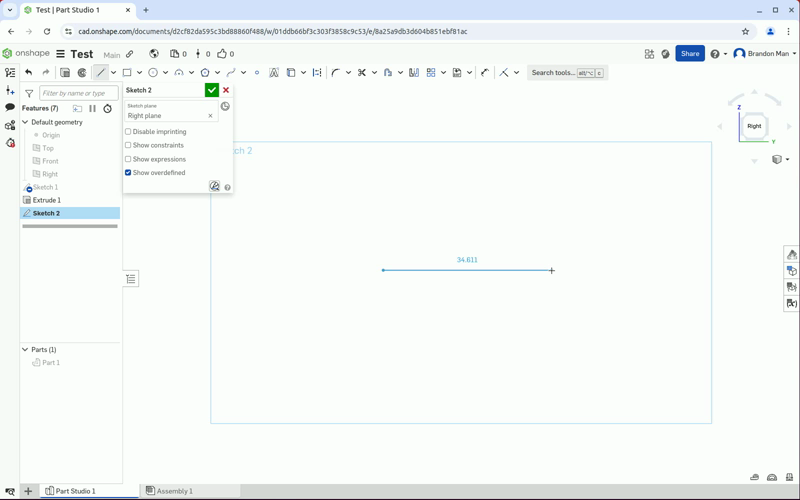
click(551, 270)
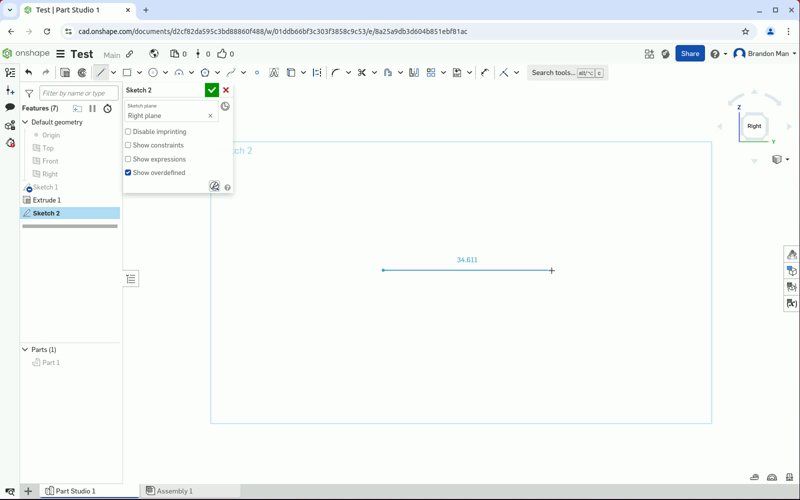
key_up(shift)
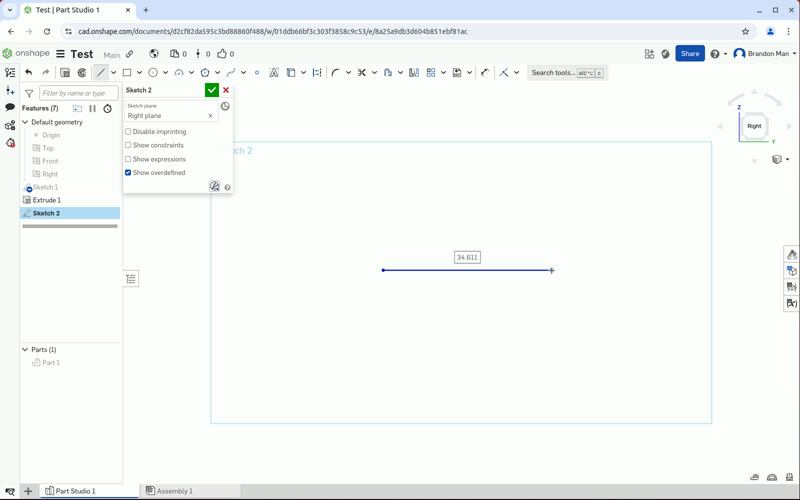
key_down(shift)
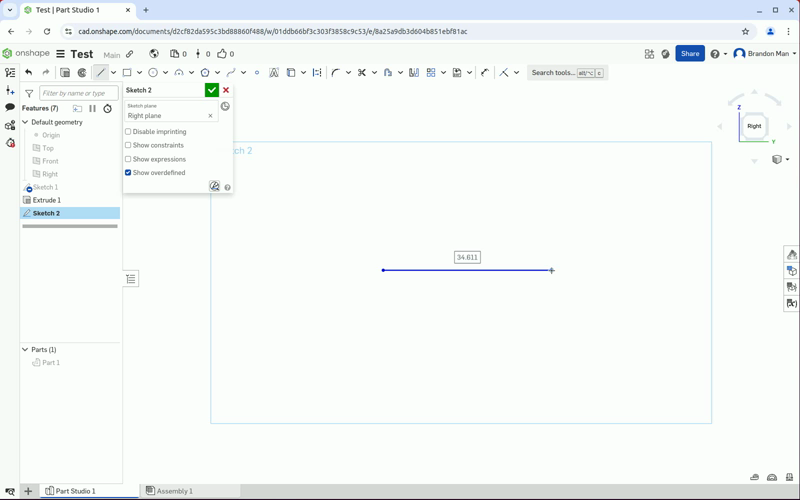
mouse_move(581, 270)
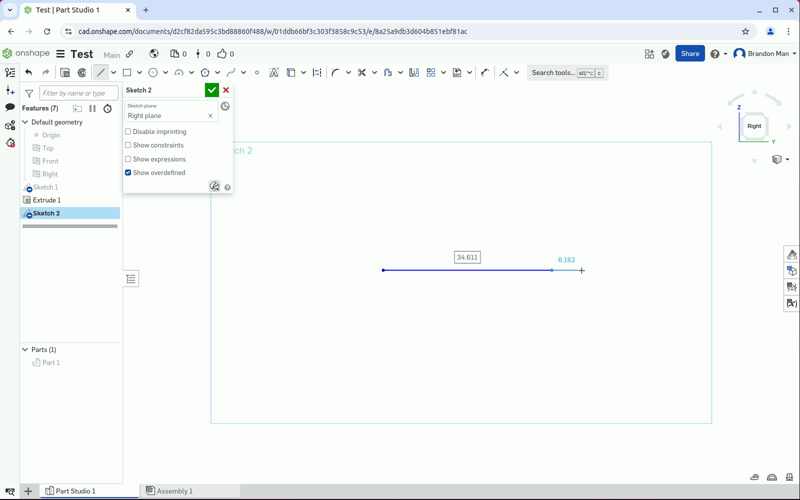
mouse_move(551, 261)
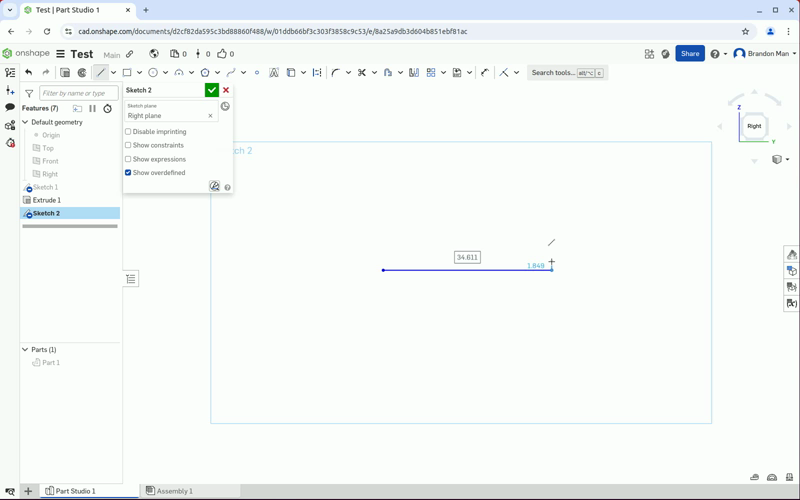
click(551, 261)
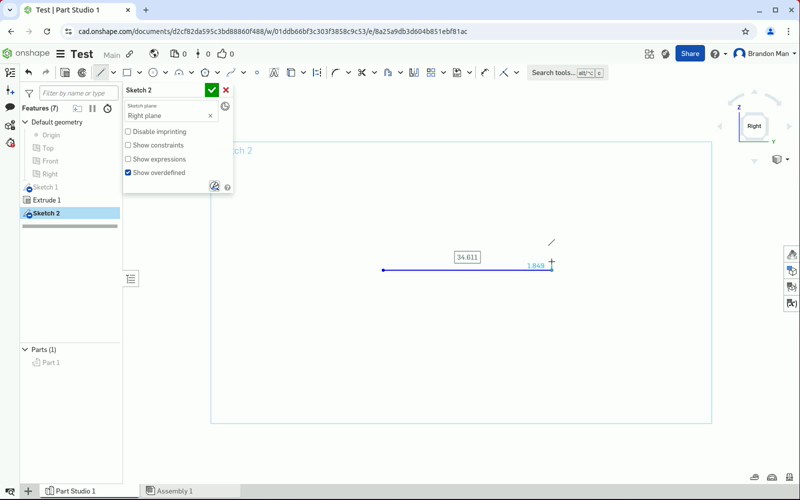
key_up(shift)
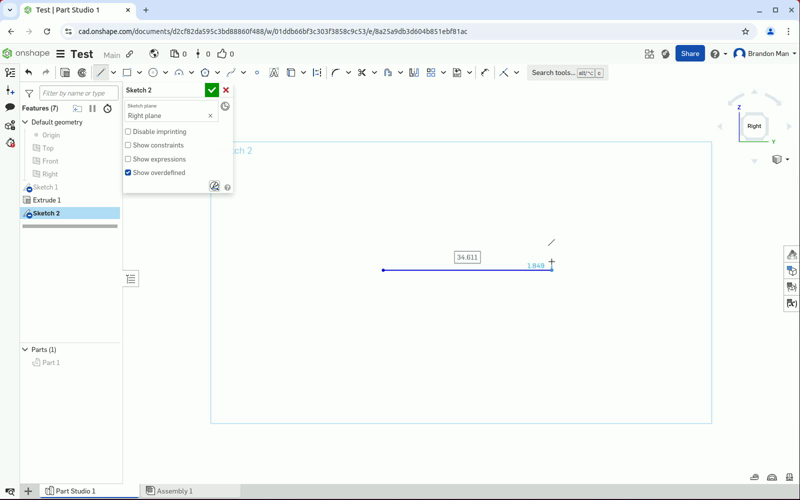
key_down(shift)
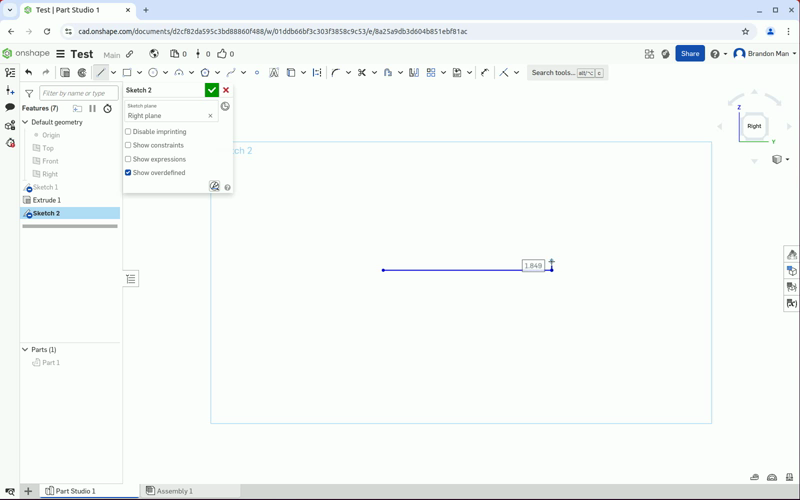
mouse_move(383, 261)
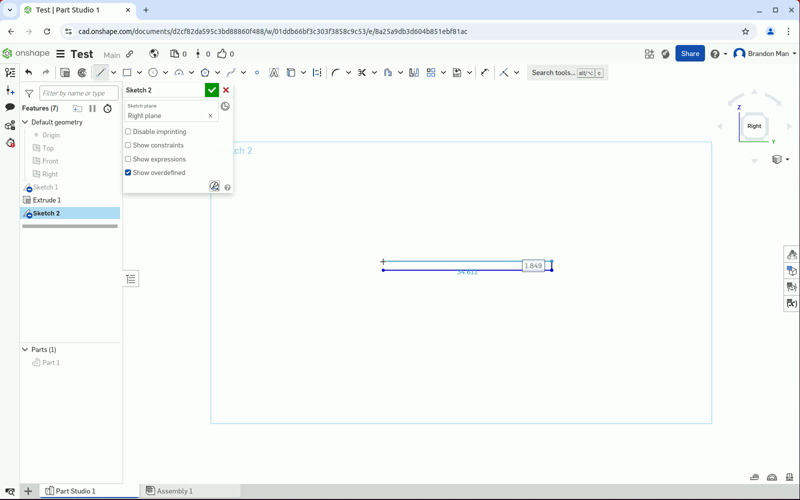
click(383, 261)
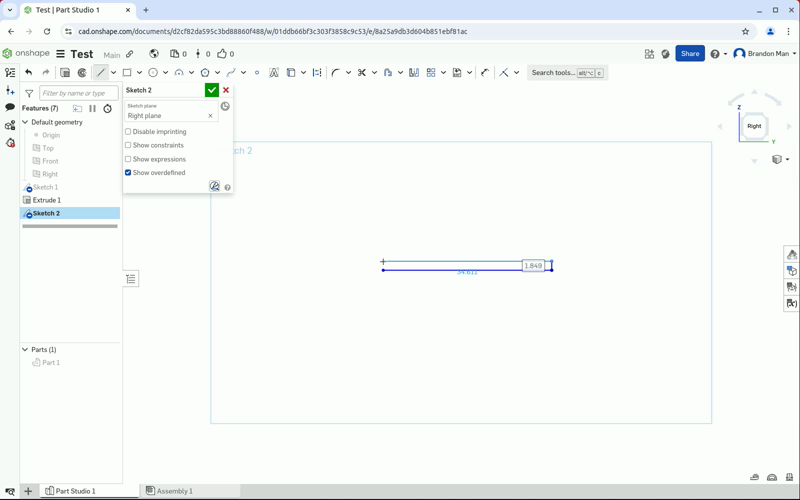
key_up(shift)
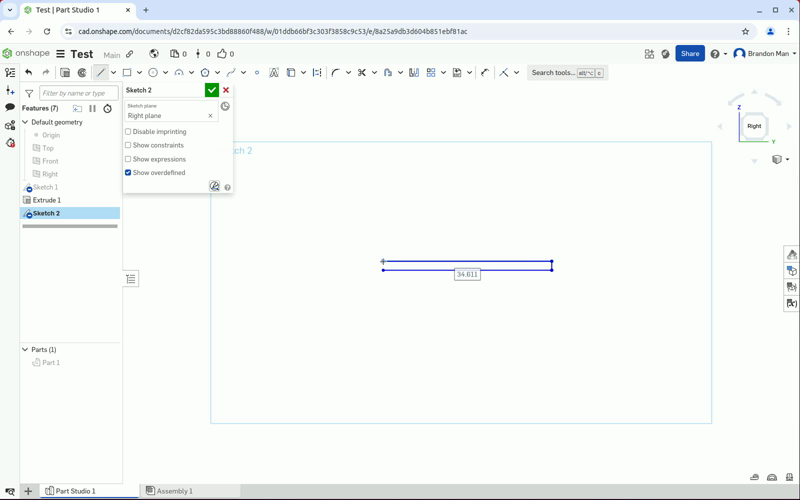
mouse_move(413, 261)
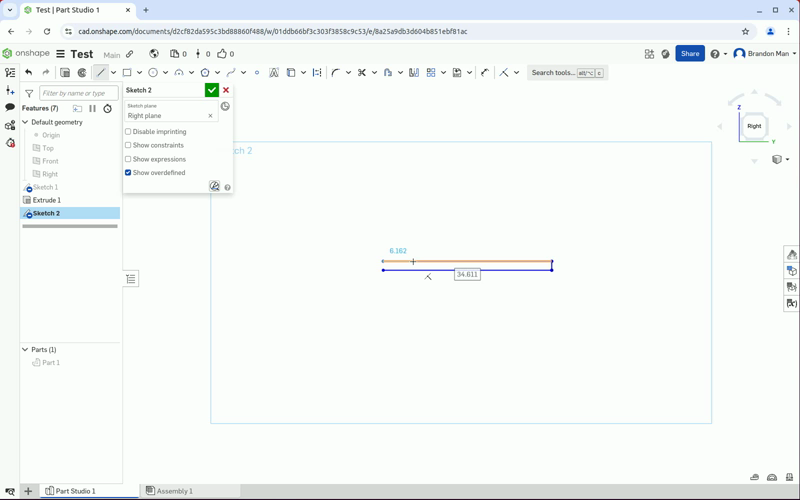
key_down(shift)
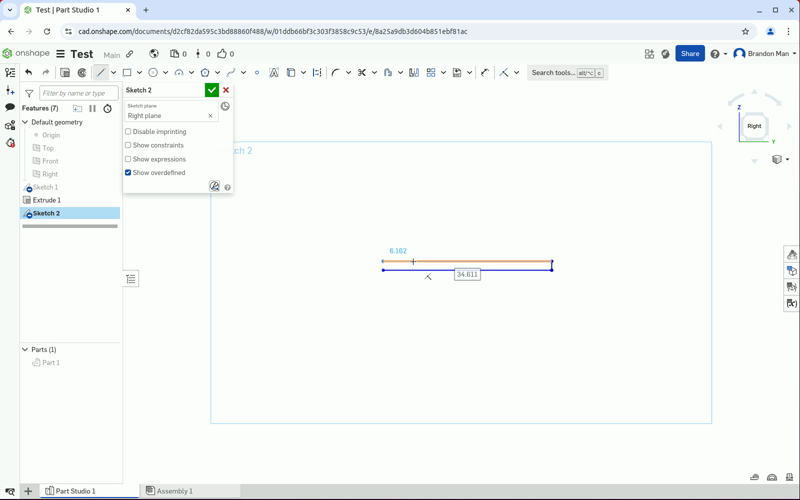
mouse_move(383, 270)
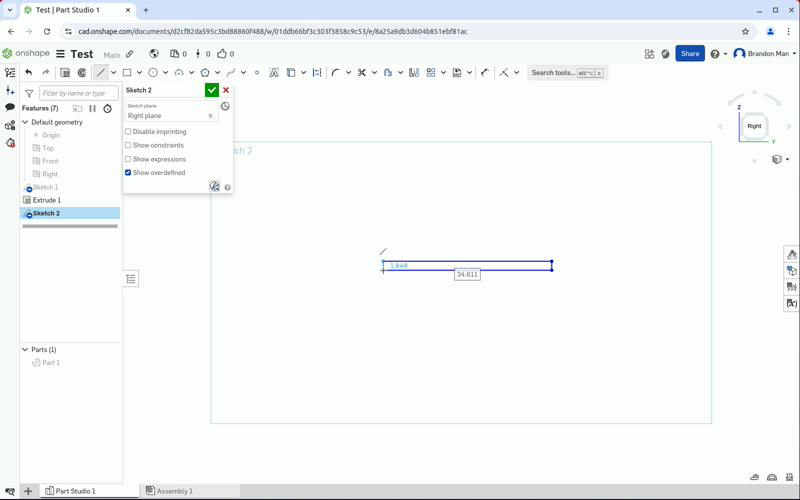
key_up(shift)
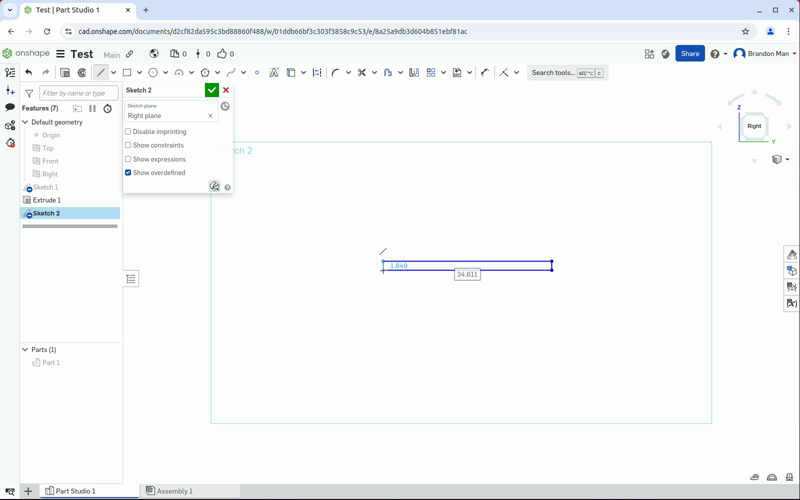
click(383, 270)
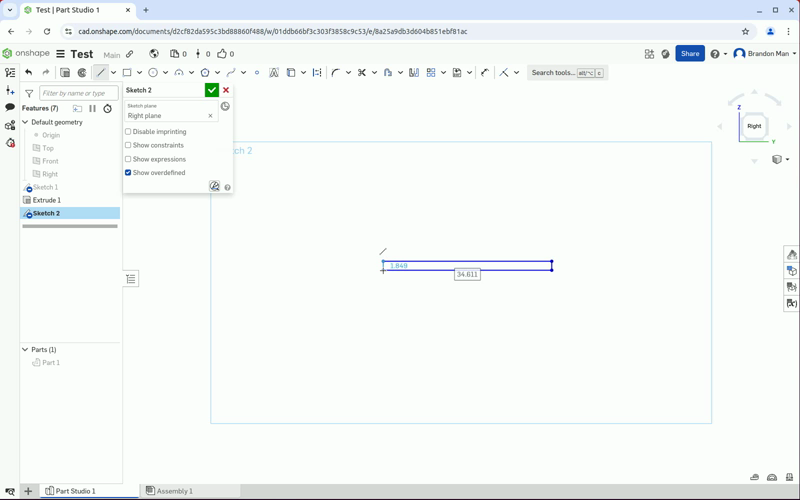
key(esc)
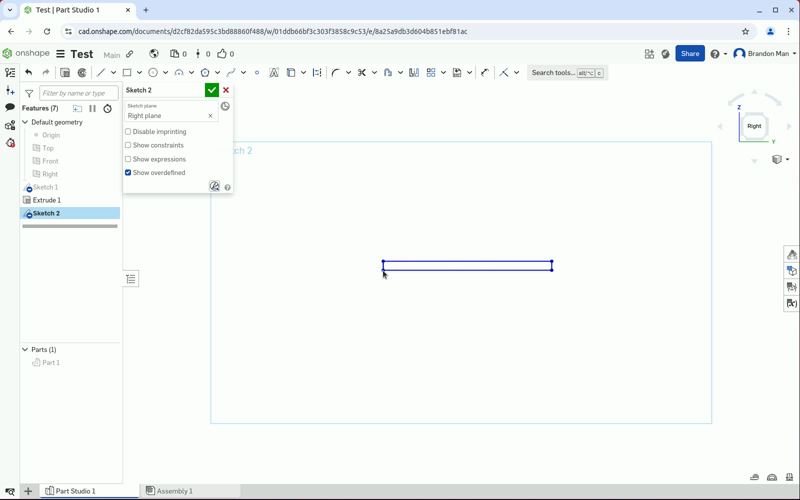
mouse_move(445, 267)
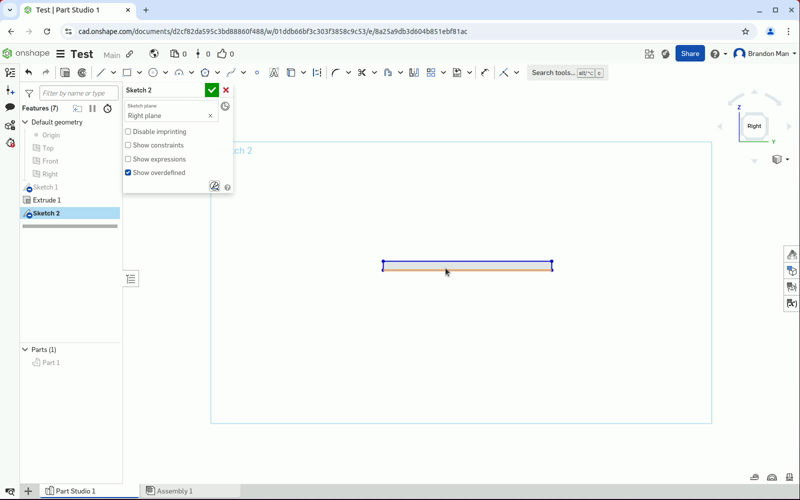
scroll(6)
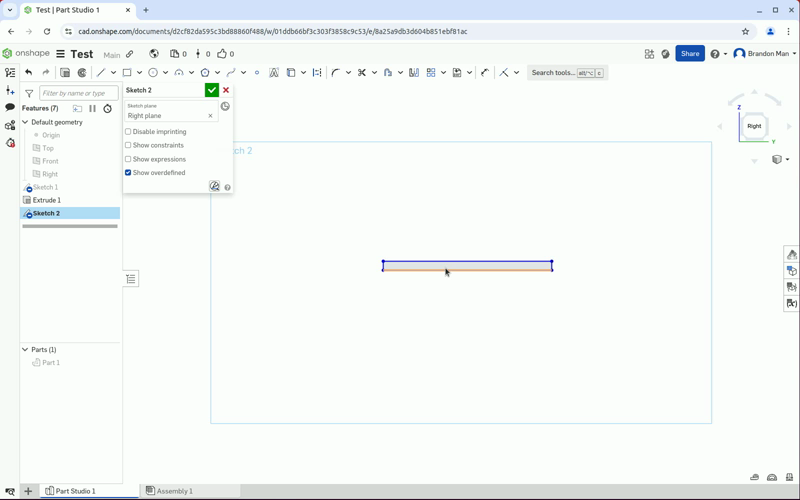
scroll(6)
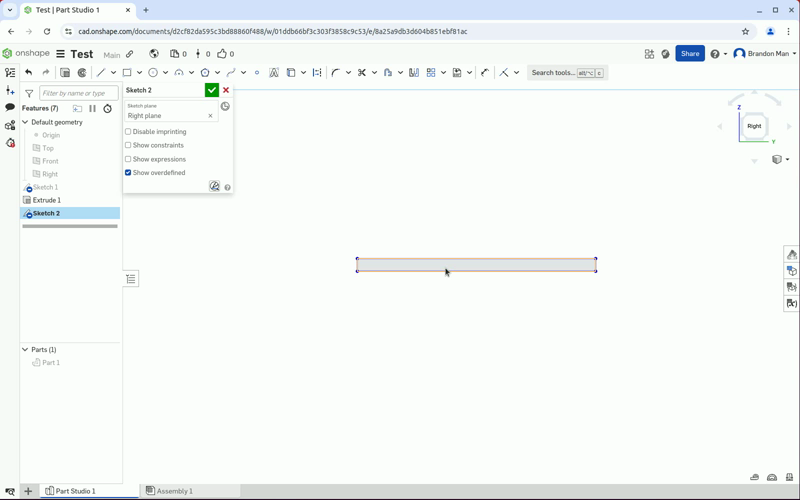
scroll(6)
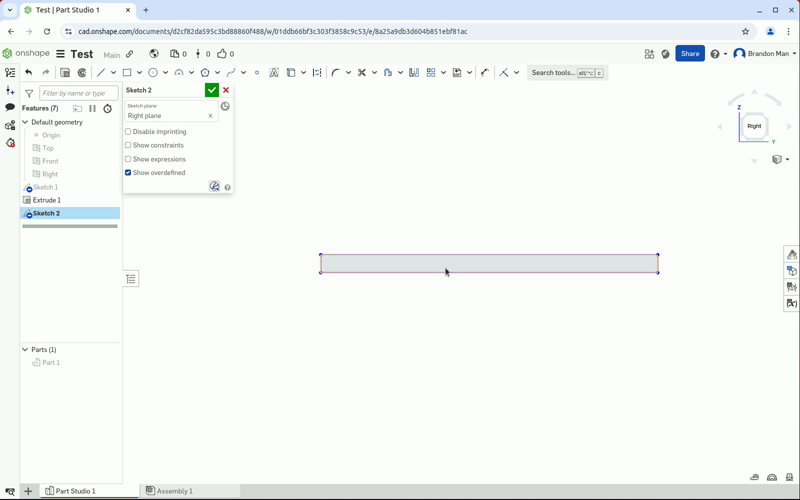
scroll(6)
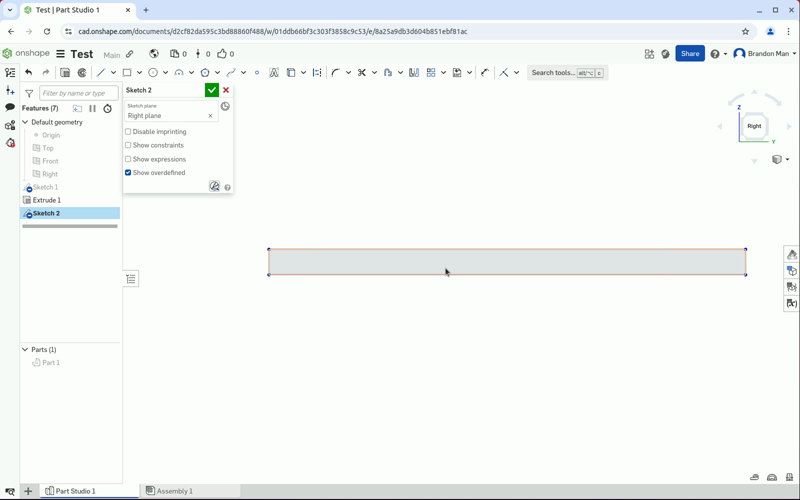
scroll(6)
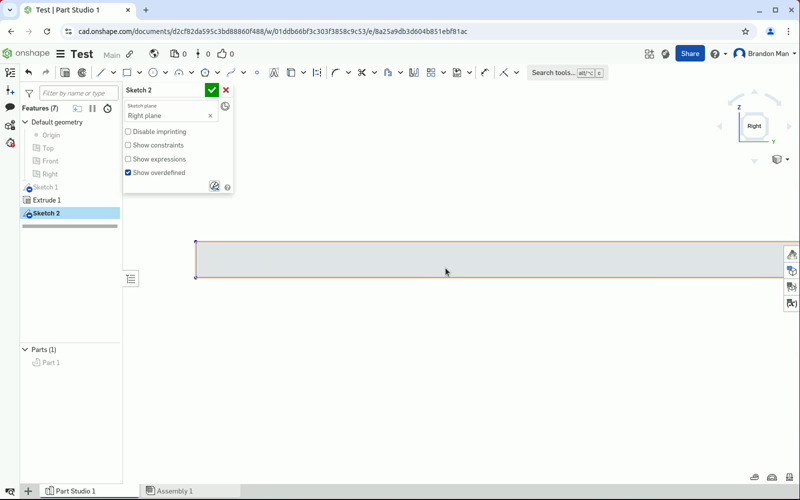
scroll(6)
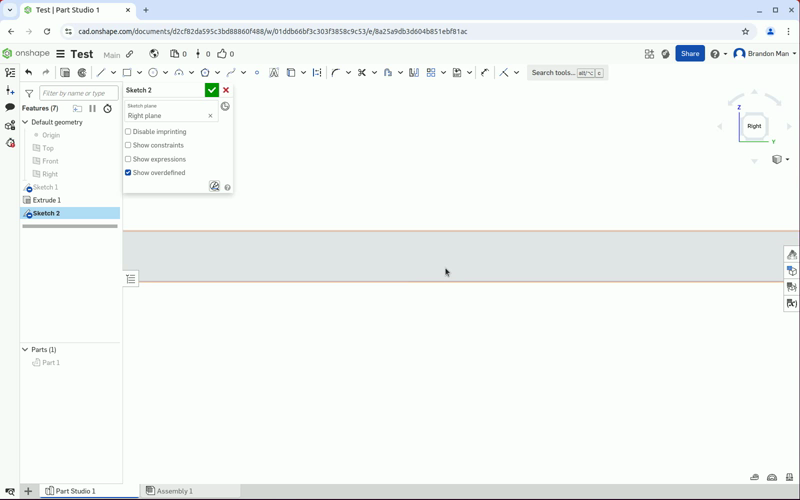
scroll(6)
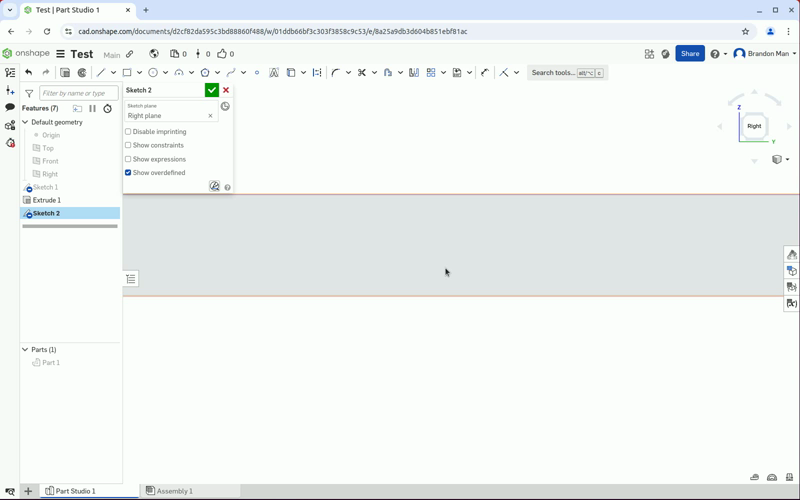
click(445, 267)
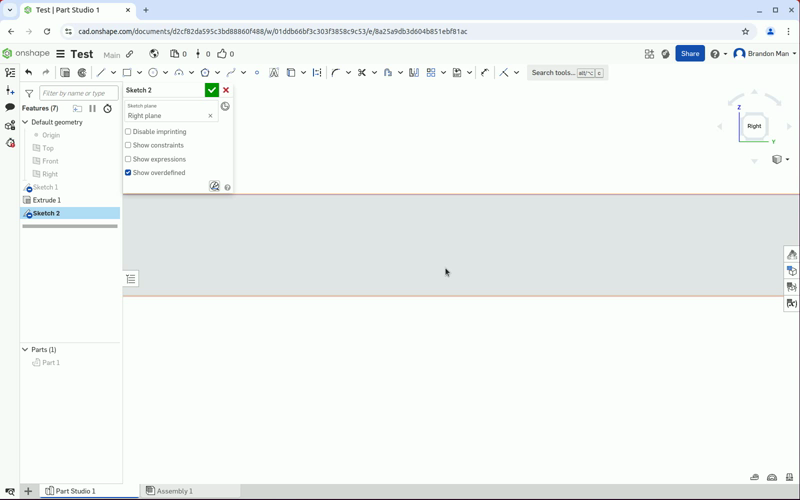
scroll(-6)
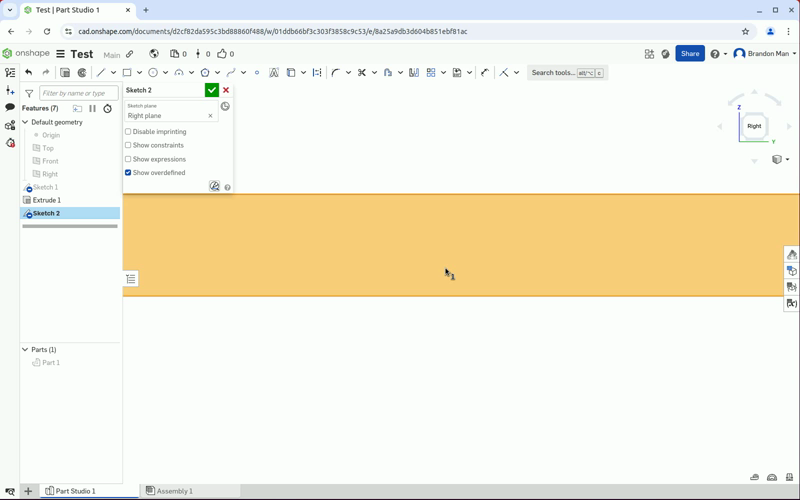
scroll(-6)
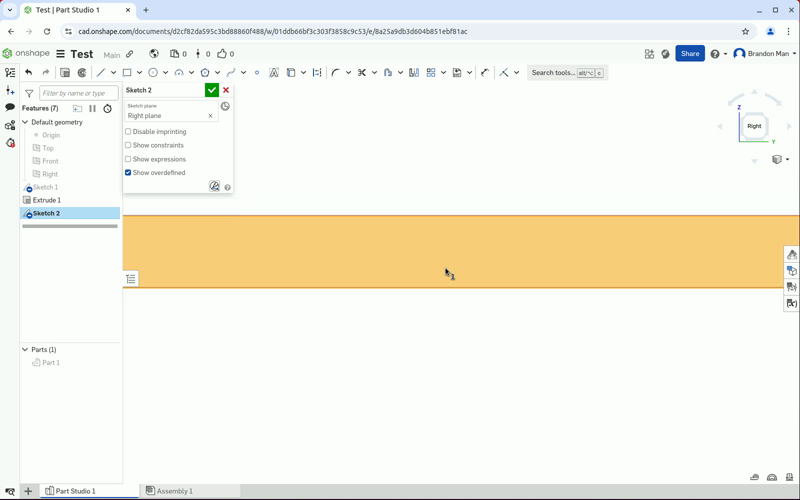
scroll(-6)
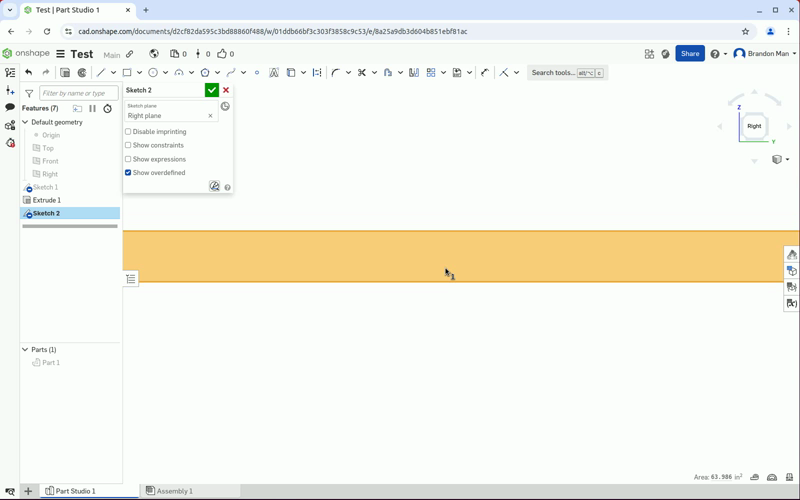
scroll(-6)
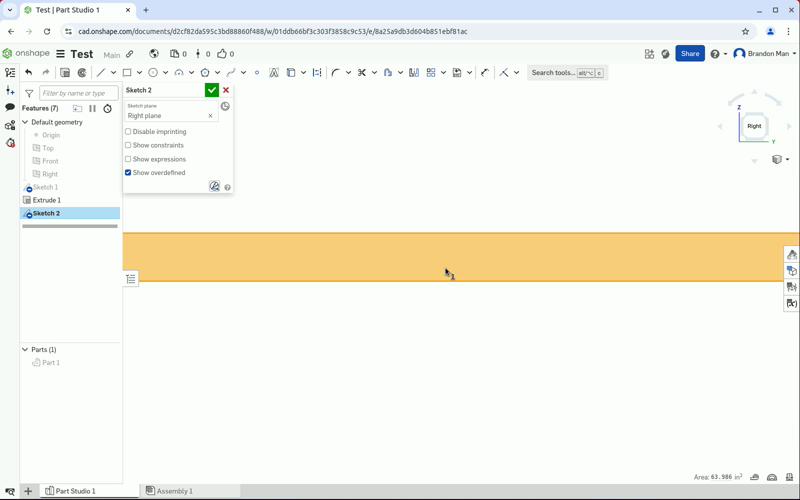
scroll(-6)
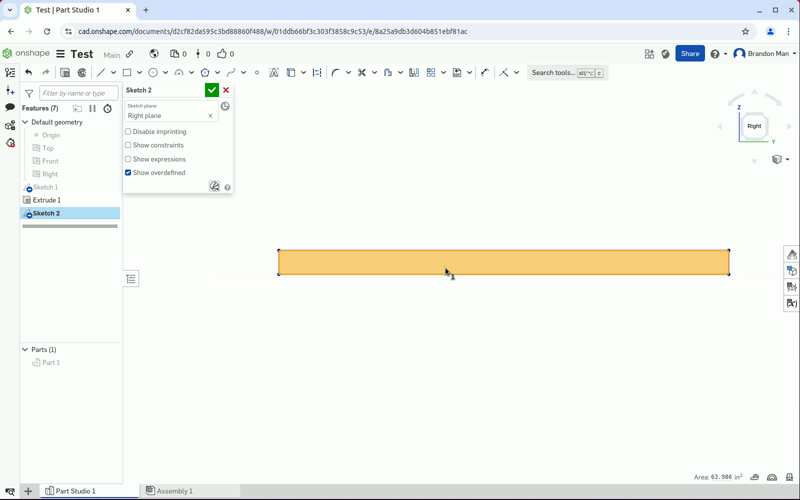
scroll(-6)
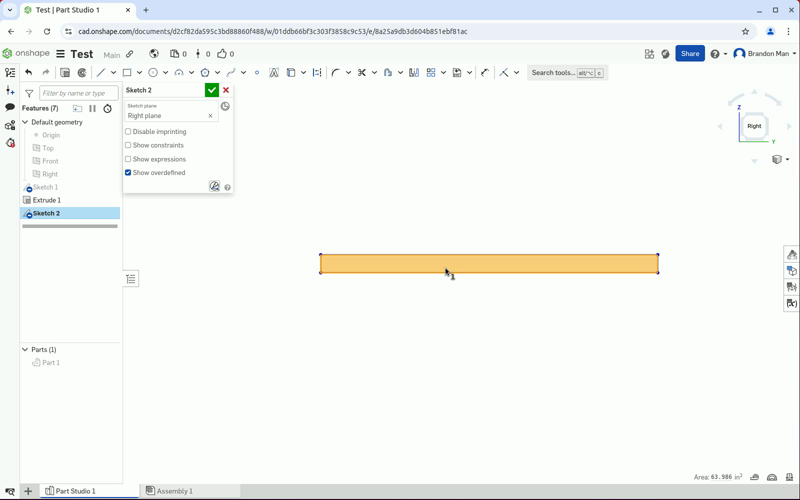
scroll(-6)
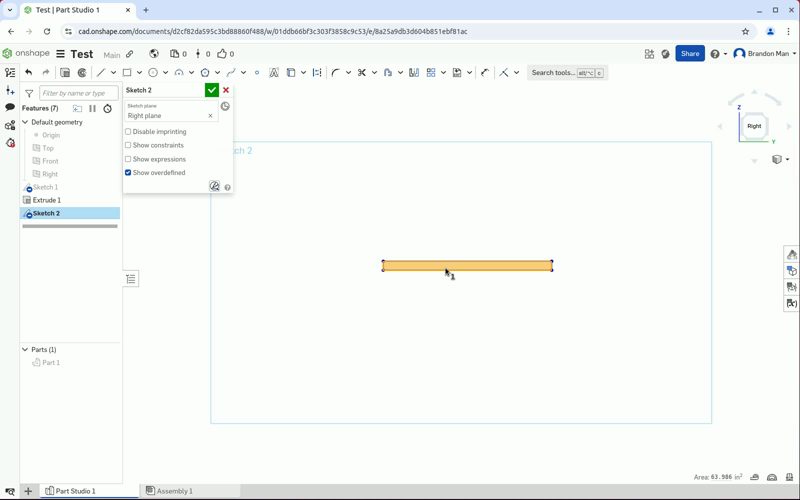
mouse_move(73, 352)
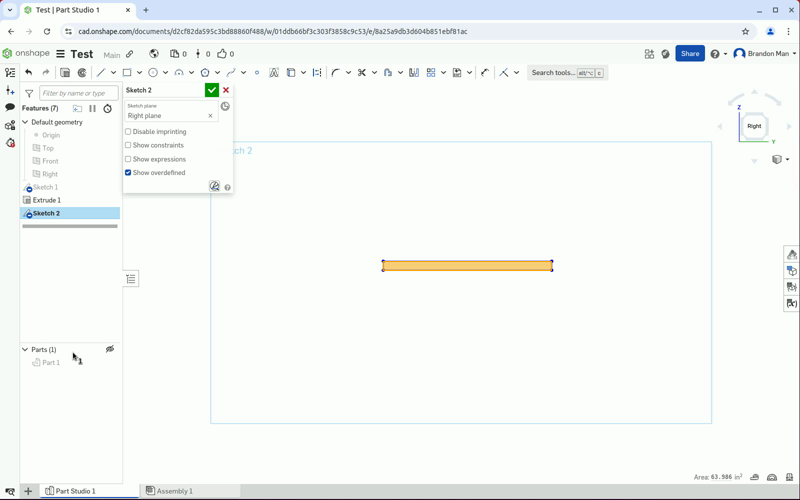
key(shift+y)
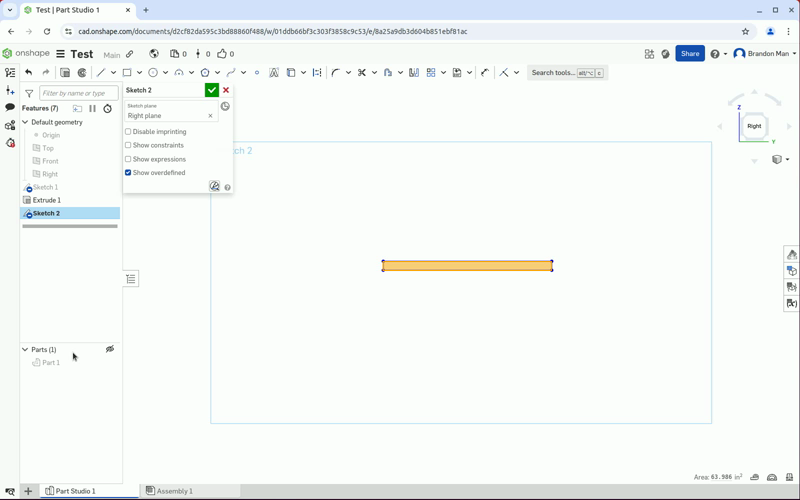
key(shift+e)
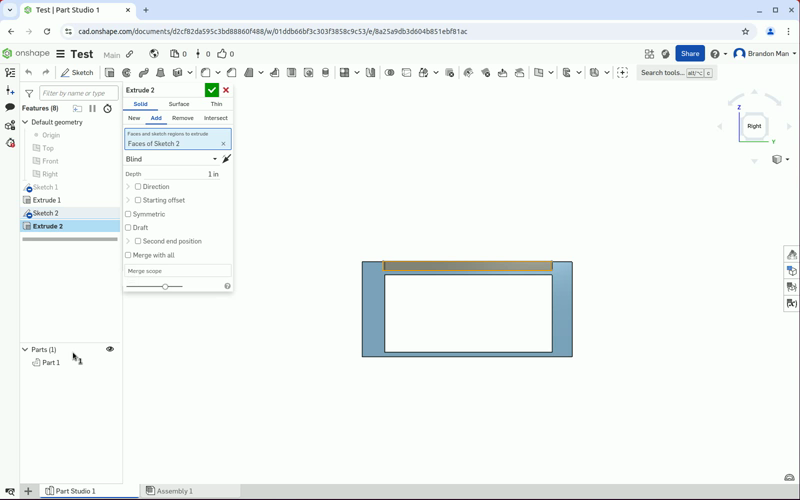
mouse_move(143, 106)
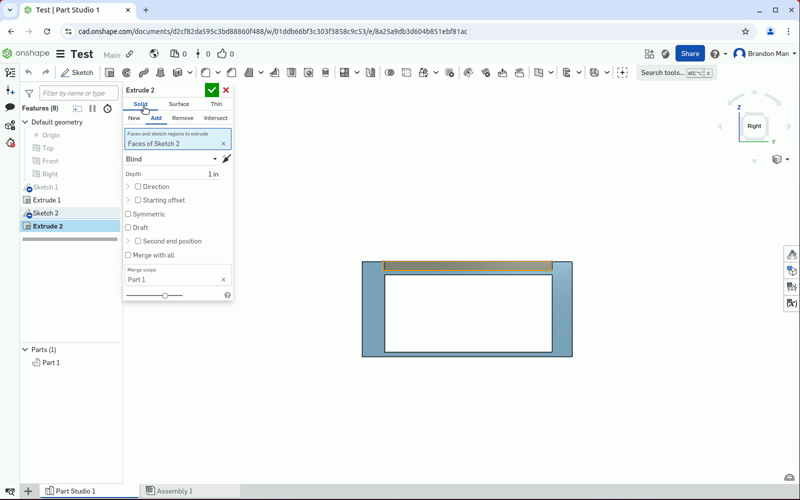
click(143, 106)
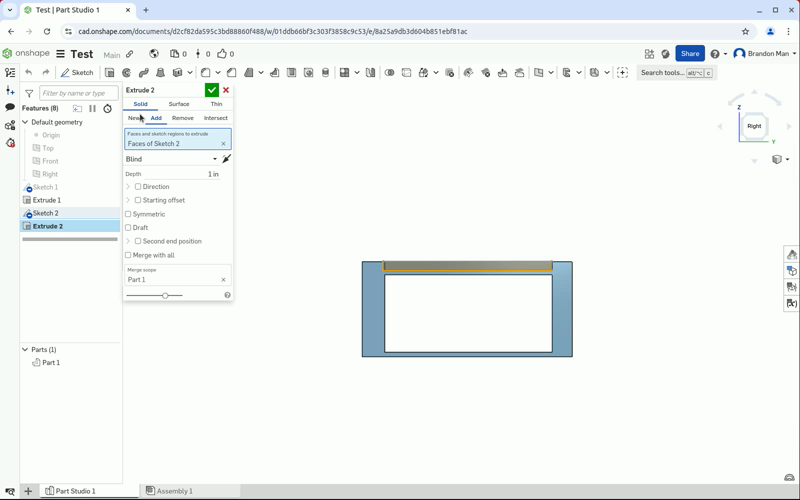
mouse_move(137, 120)
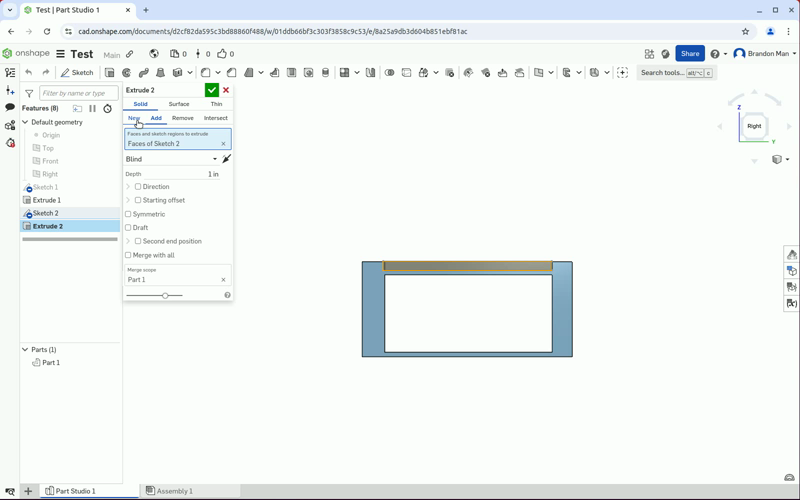
click(137, 120)
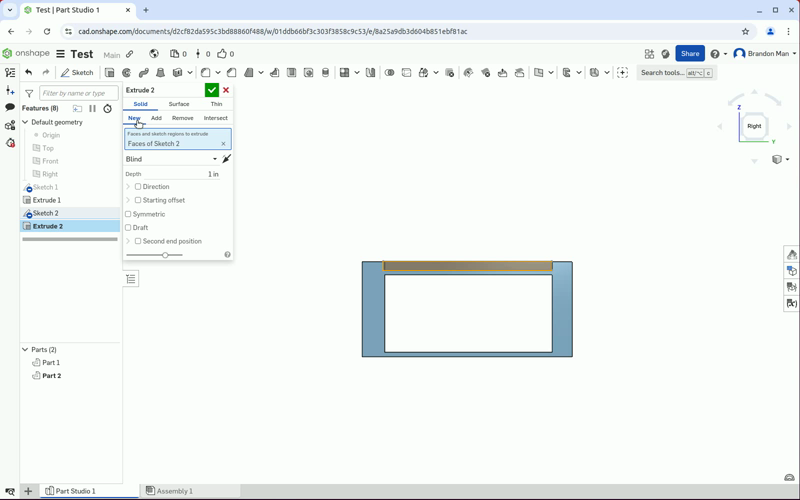
key(tab, 4)
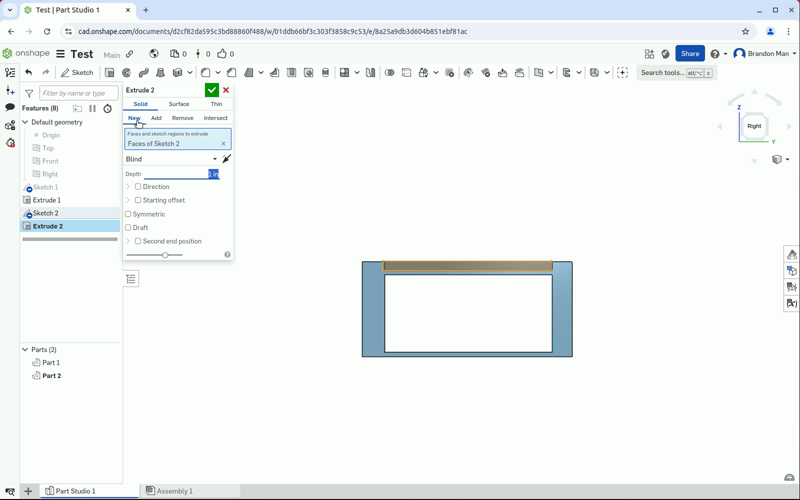
text(4.333)
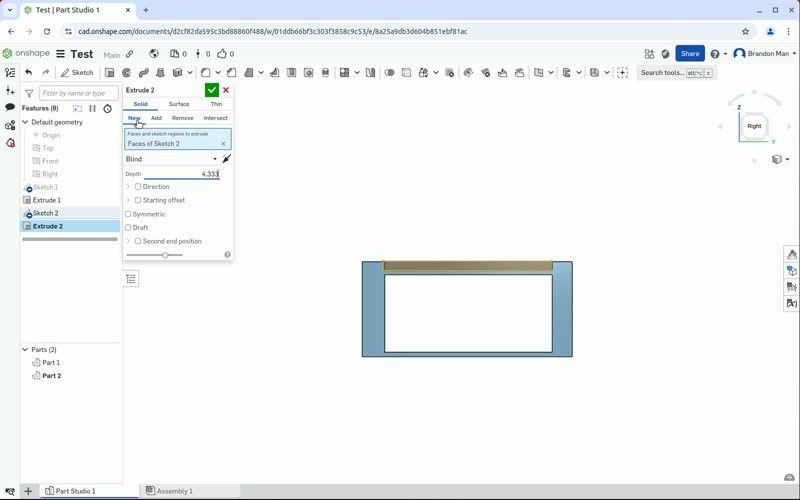
key(enter)
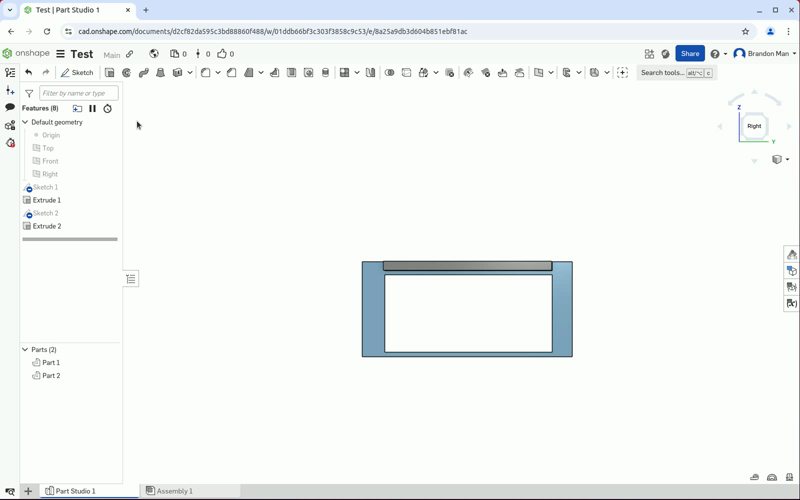
key(shift+h)
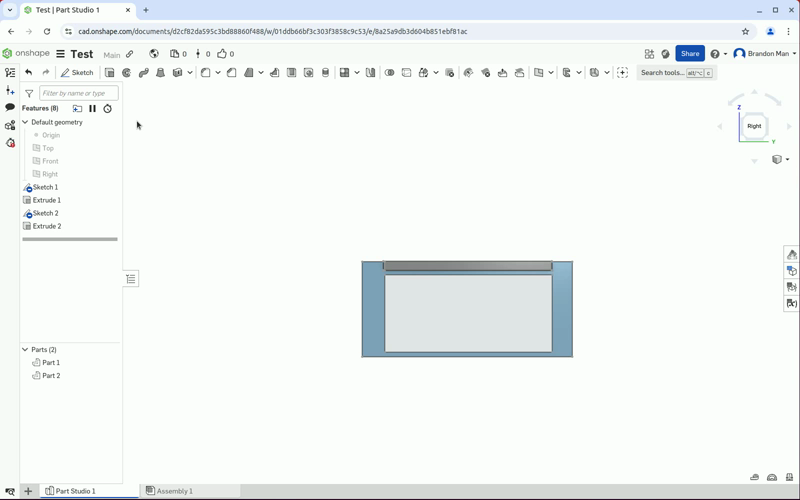
key(shift+h)
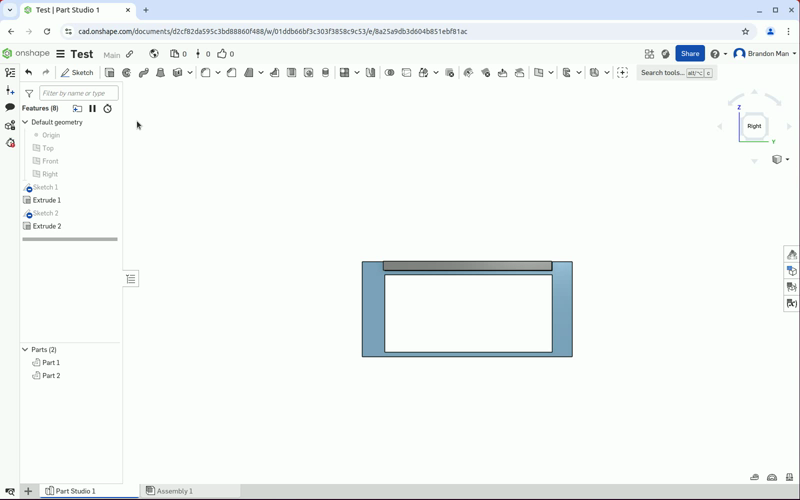
mouse_move(73, 189)
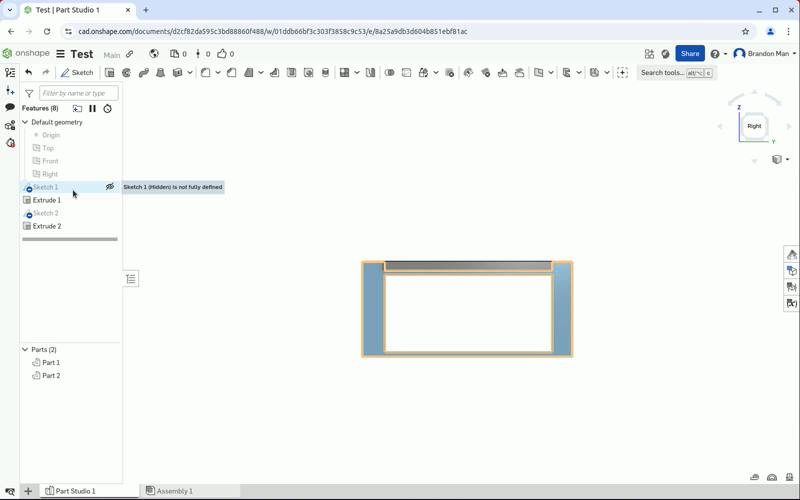
click(73, 189)
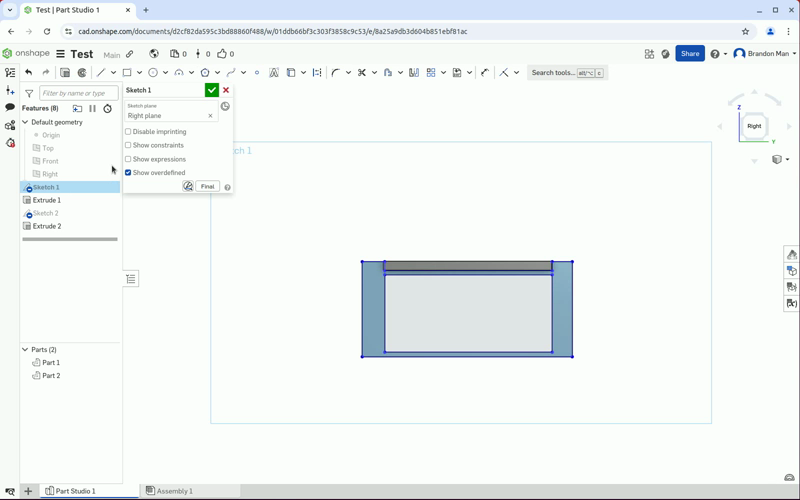
mouse_move(229, 92)
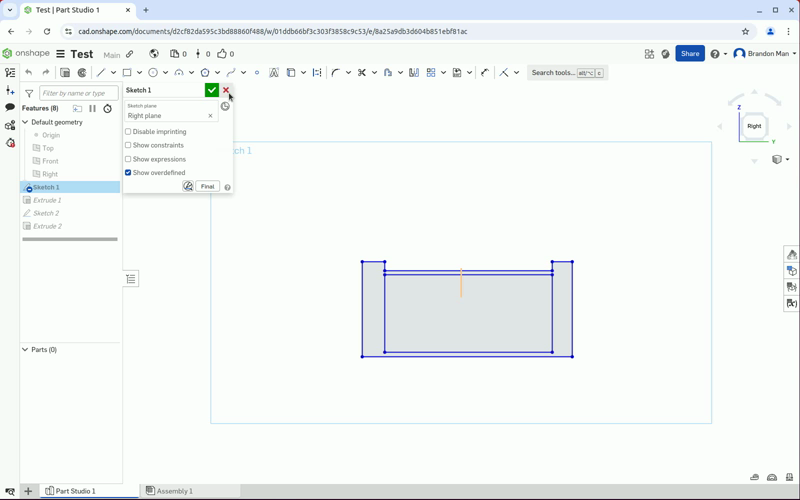
click(229, 92)
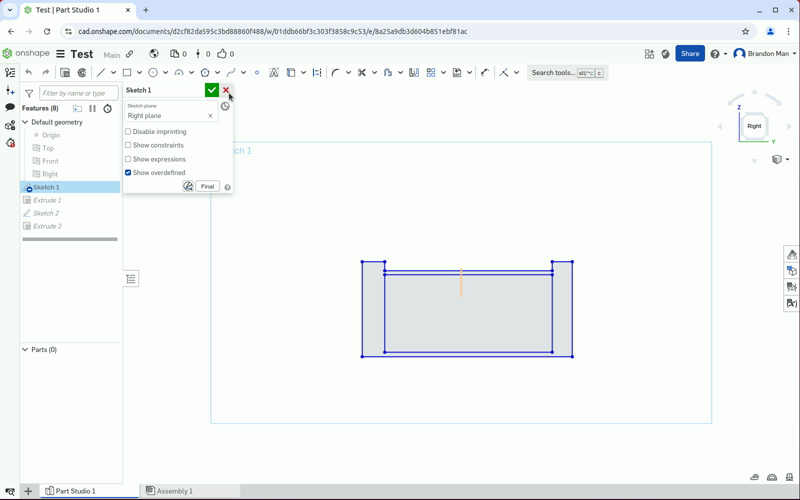
key(shift+s)
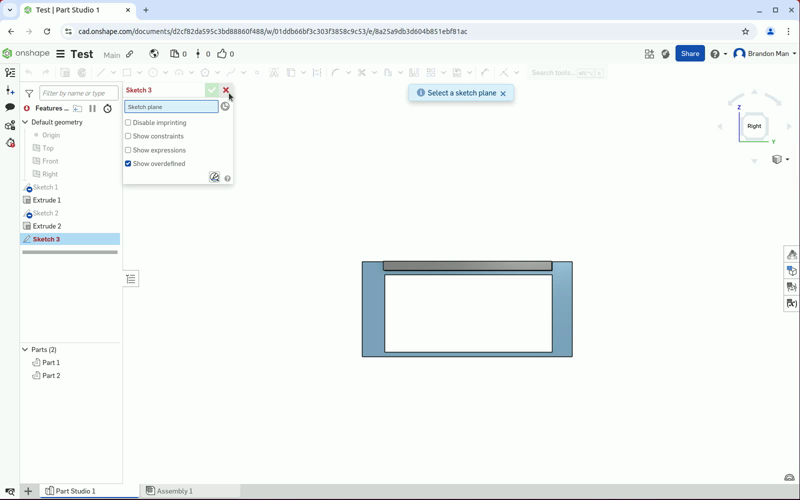
mouse_move(73, 176)
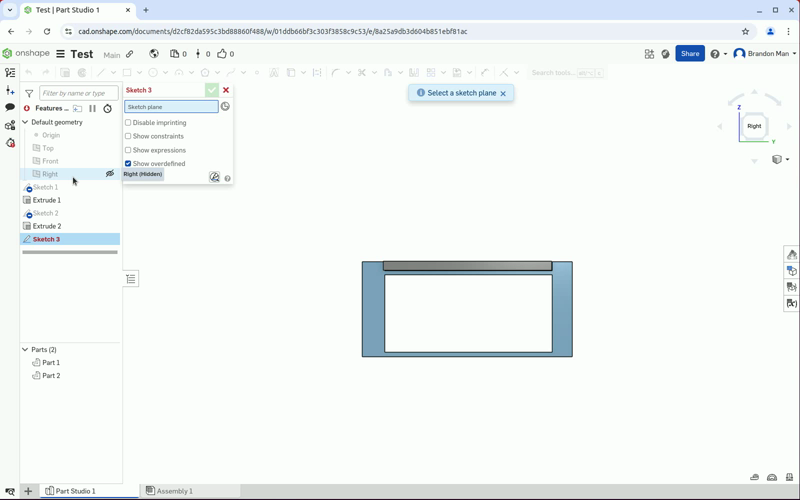
click(73, 176)
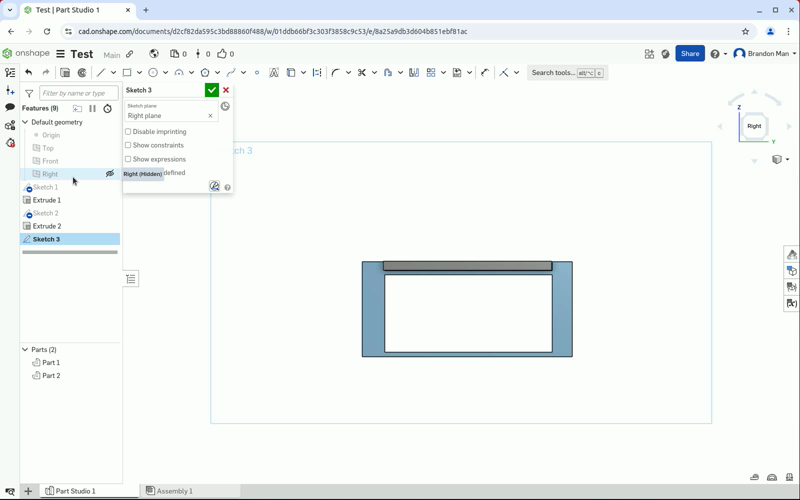
mouse_move(73, 352)
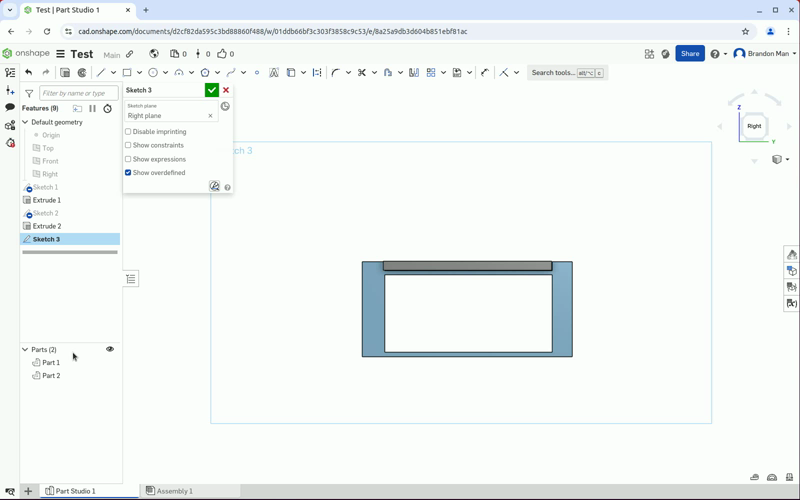
key(y)
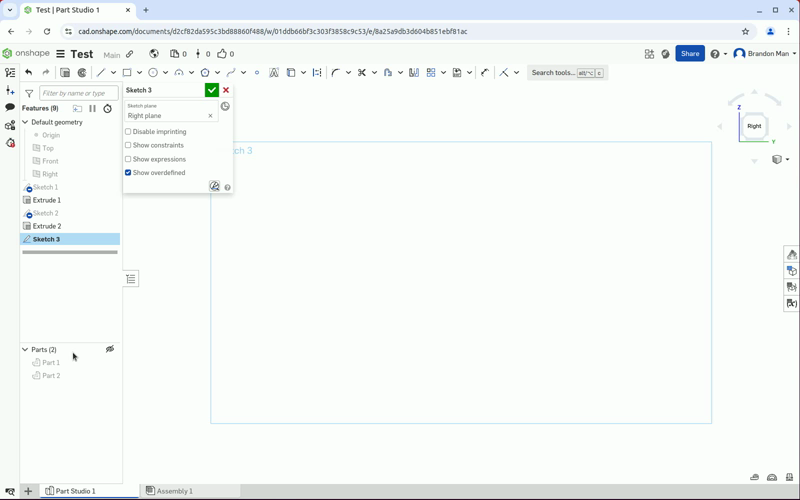
key(l)
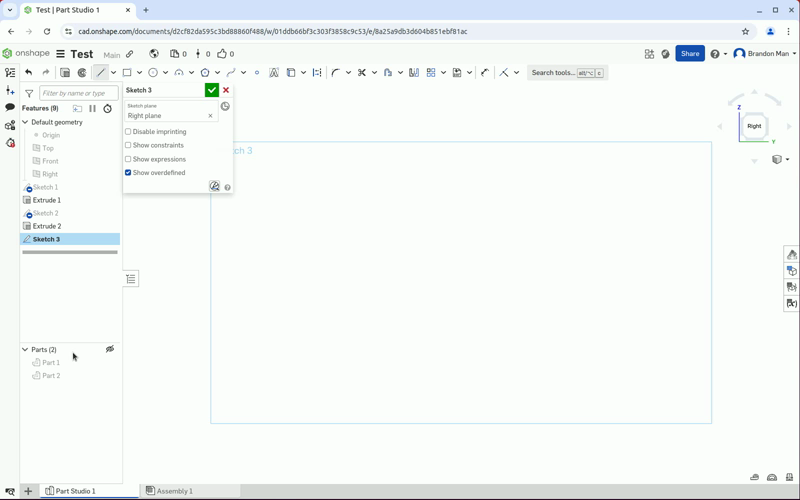
key_down(shift)
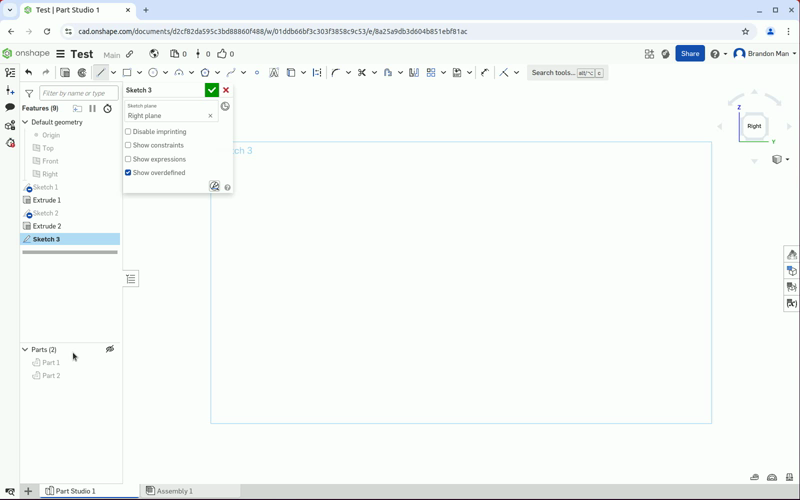
mouse_move(383, 352)
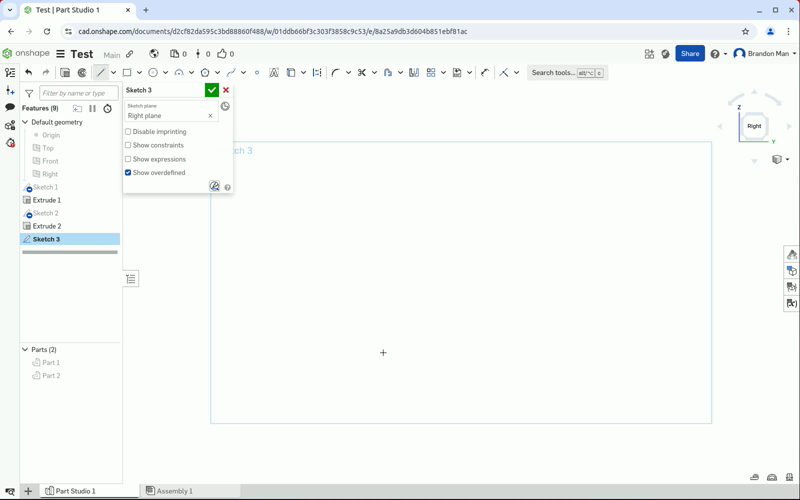
click(383, 352)
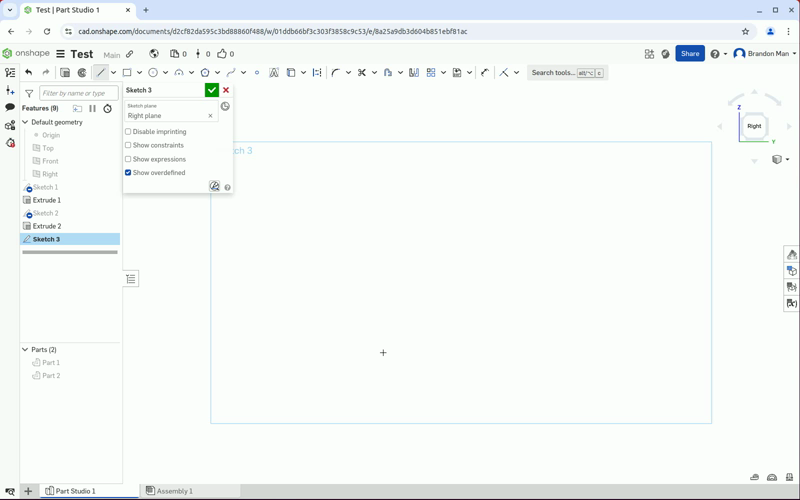
key_up(shift)
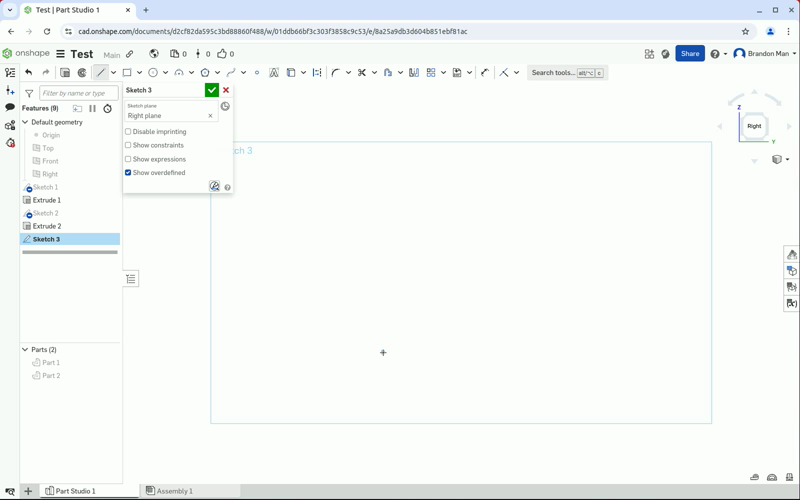
key_down(shift)
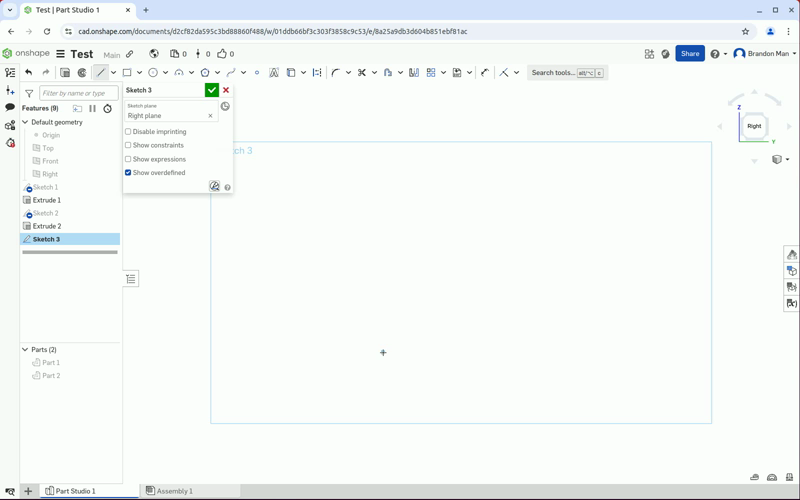
mouse_move(551, 352)
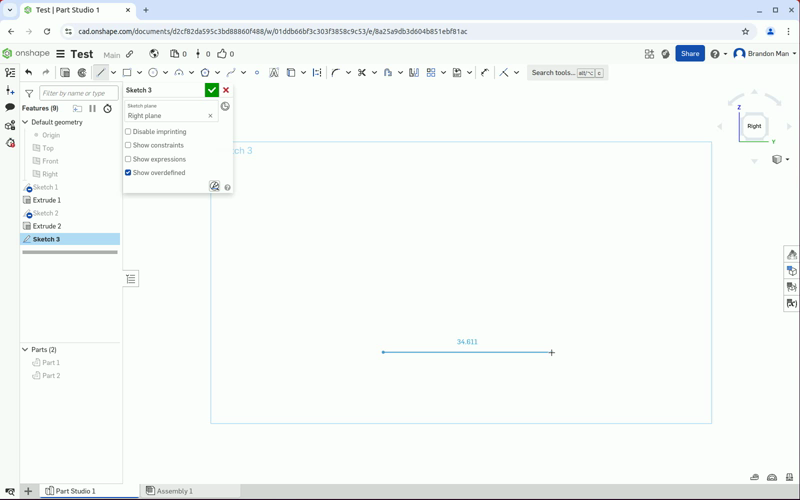
click(551, 352)
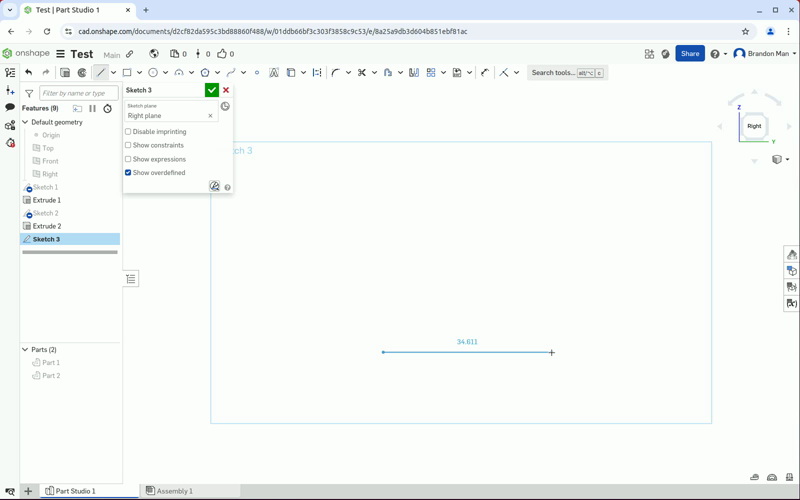
key_up(shift)
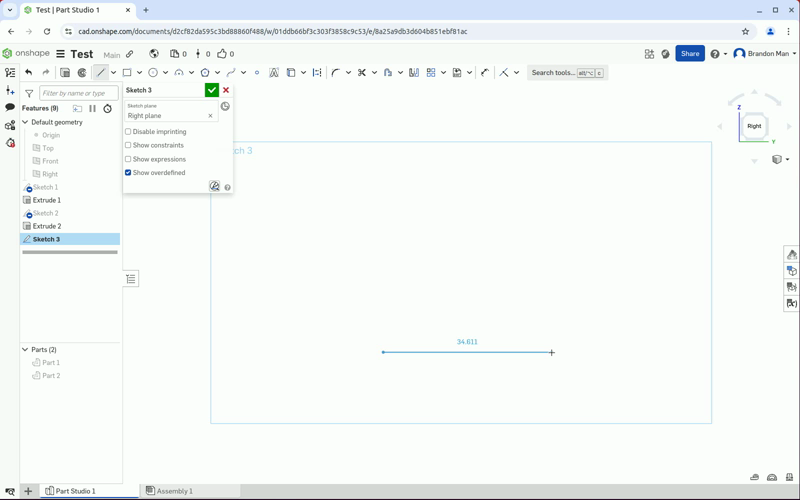
key_down(shift)
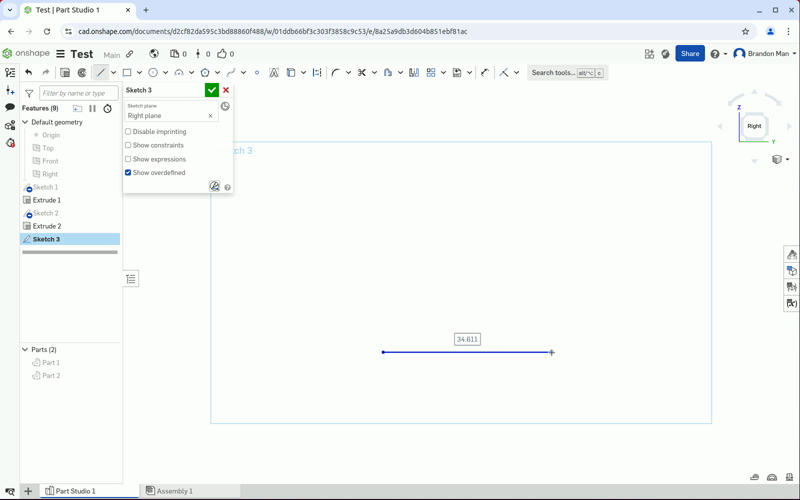
mouse_move(551, 274)
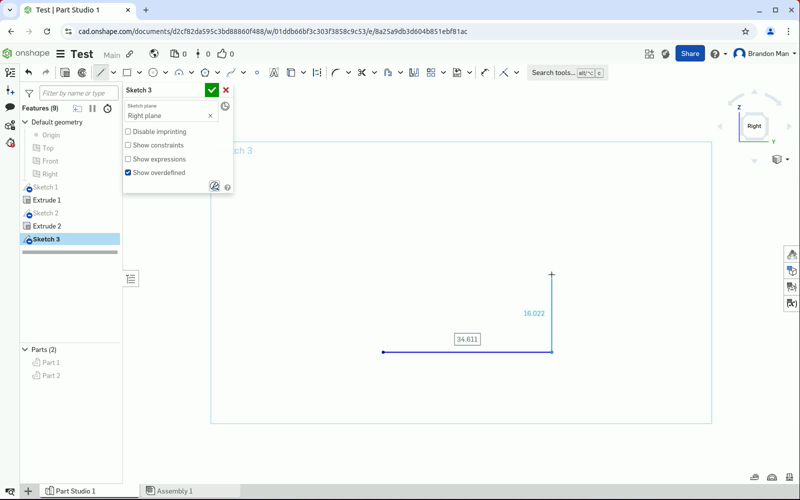
click(551, 274)
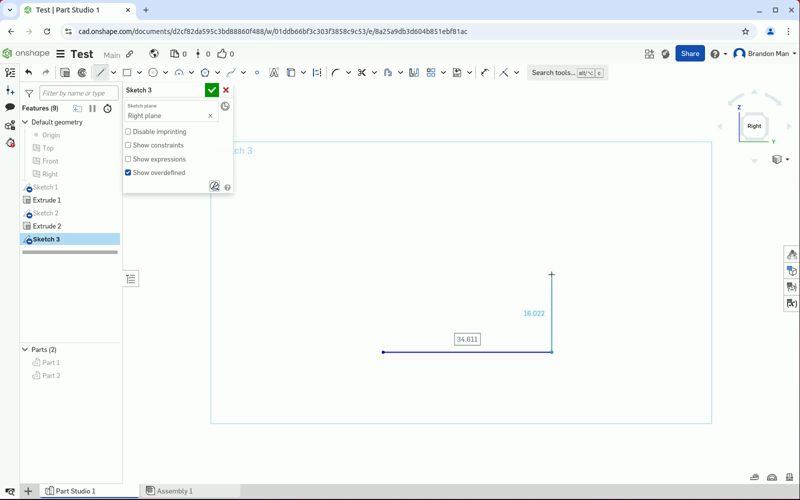
key_up(shift)
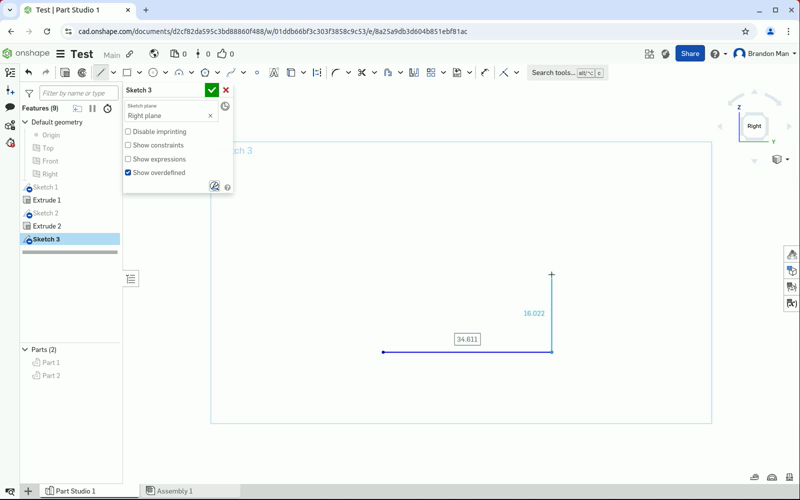
key_down(shift)
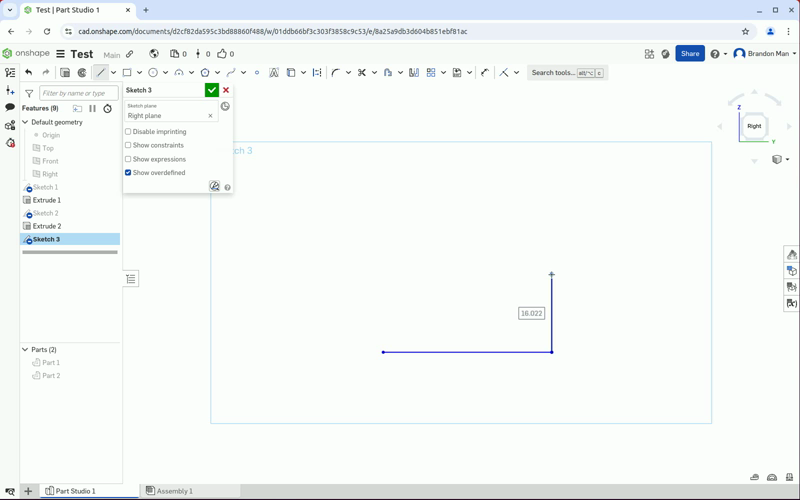
mouse_move(383, 274)
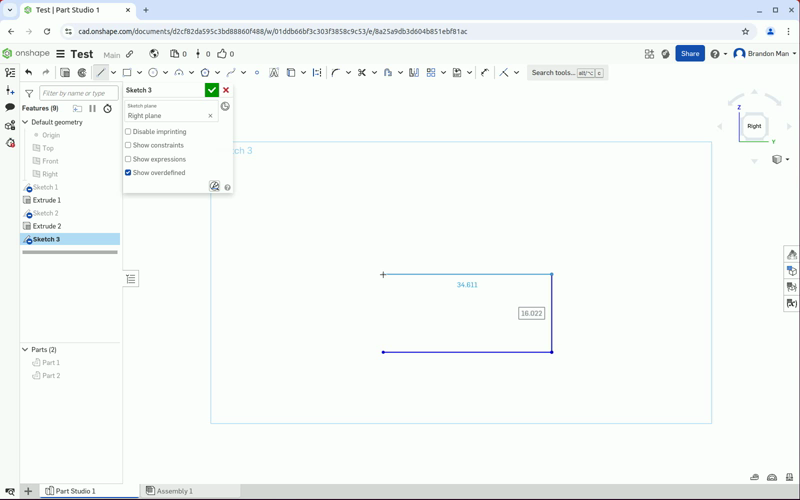
click(383, 274)
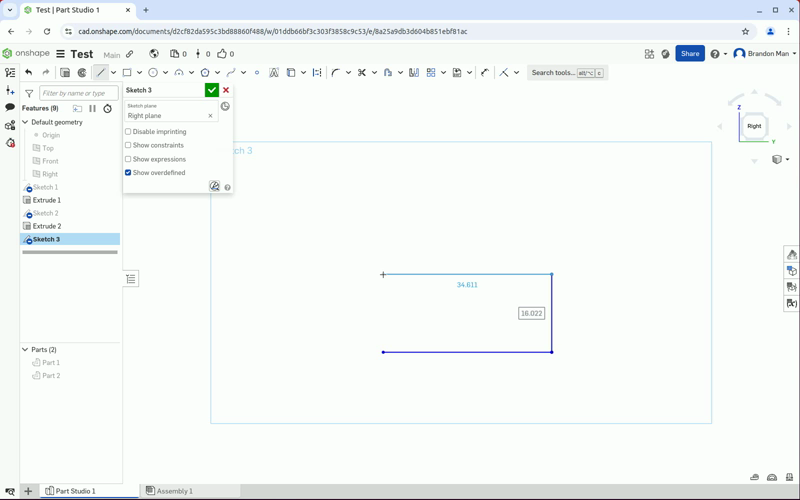
key_up(shift)
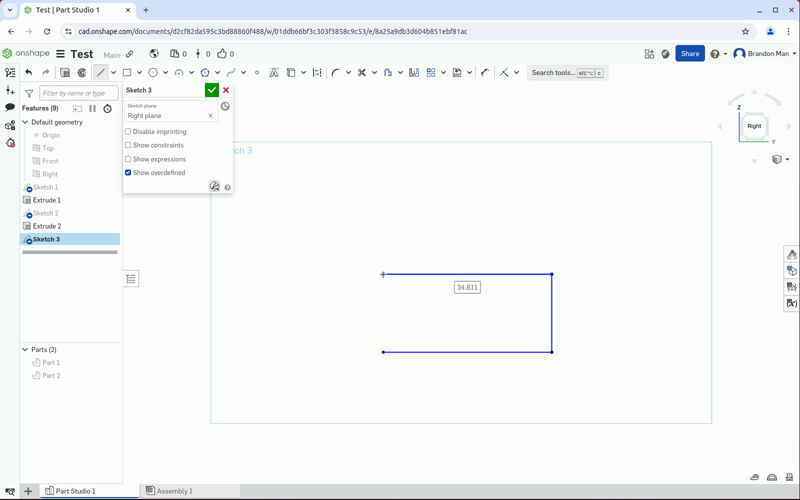
key_down(shift)
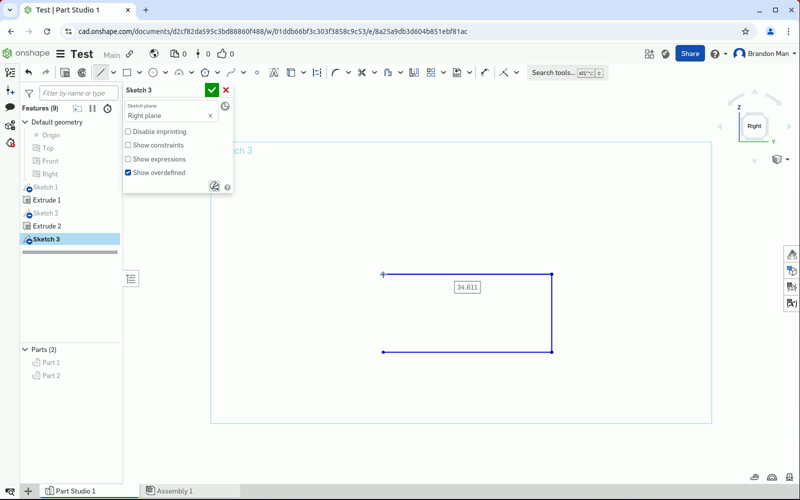
mouse_move(383, 352)
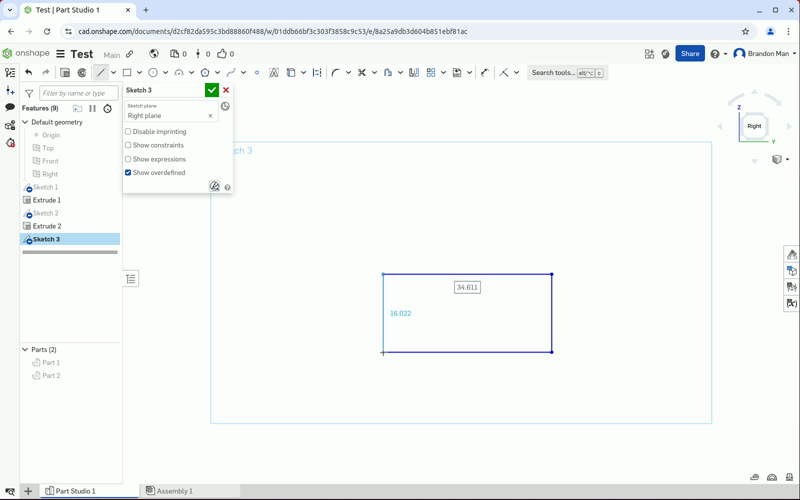
key_up(shift)
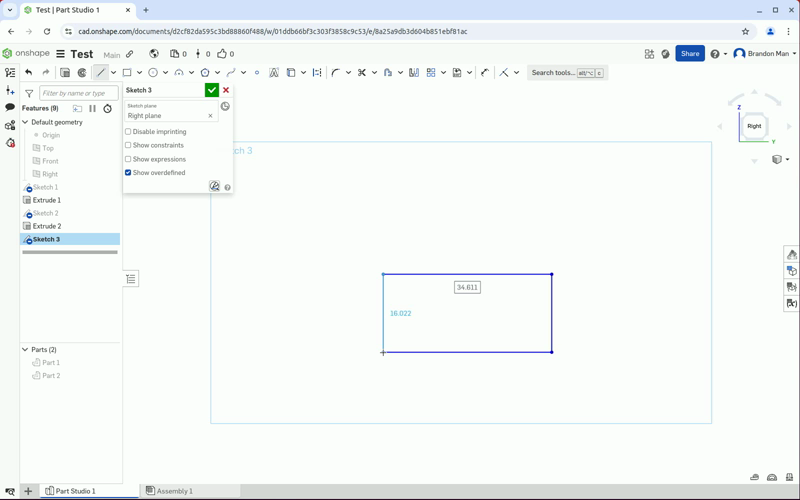
click(383, 352)
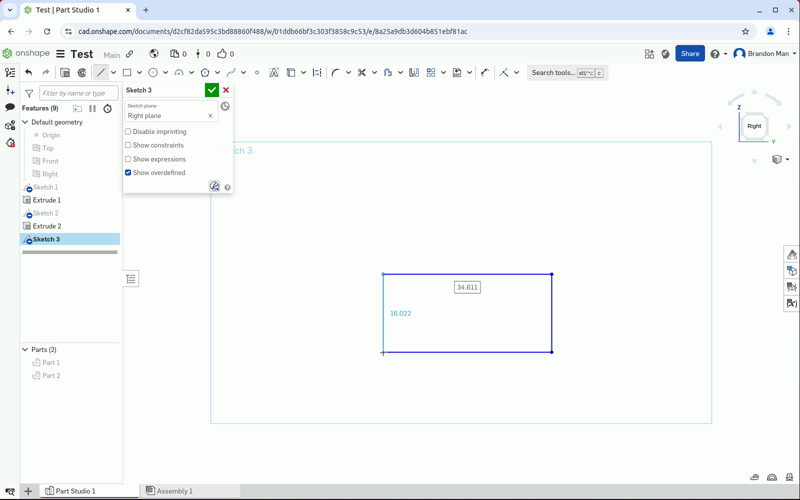
key(esc)
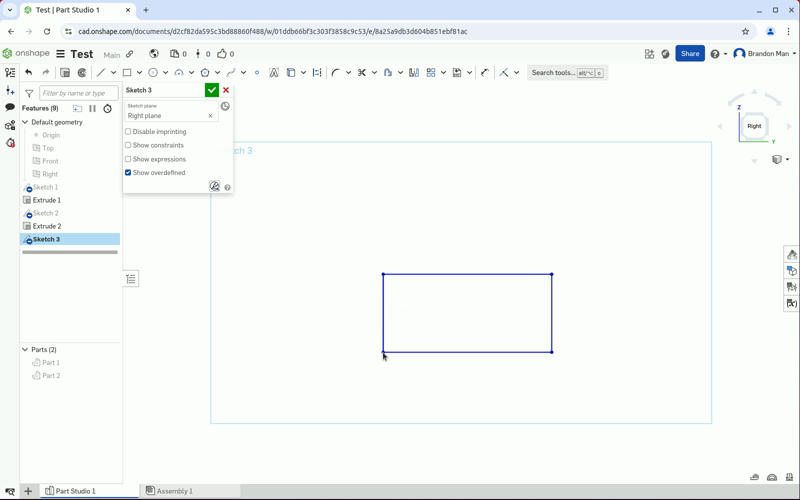
mouse_move(398, 306)
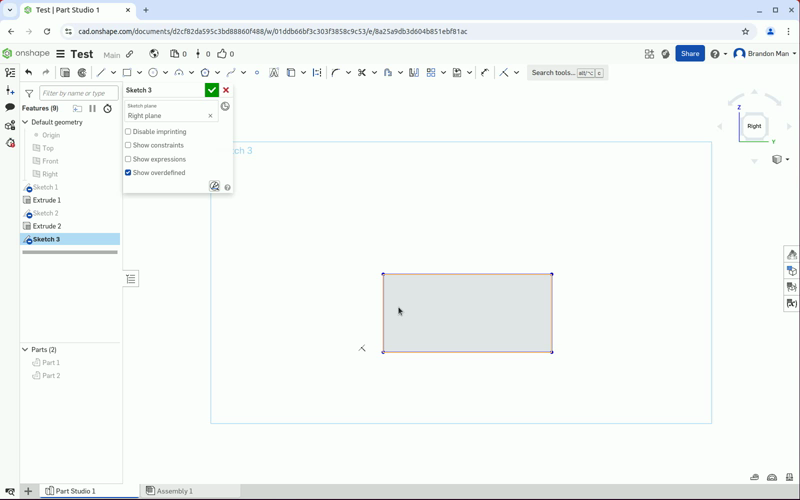
click(398, 306)
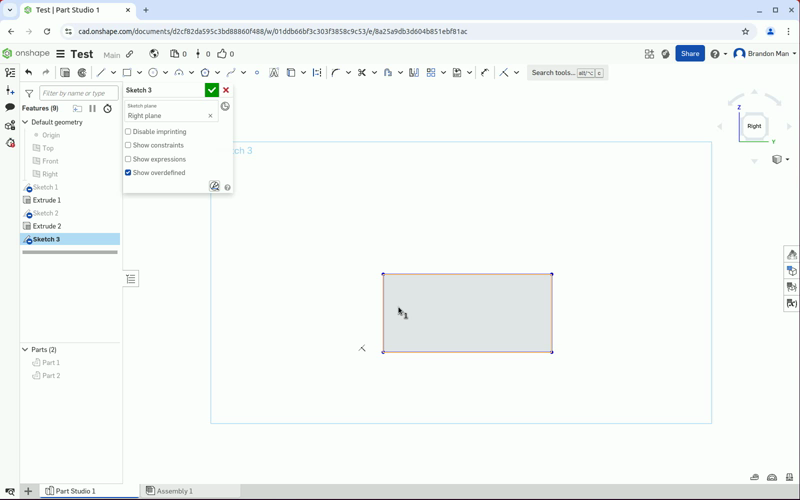
mouse_move(73, 352)
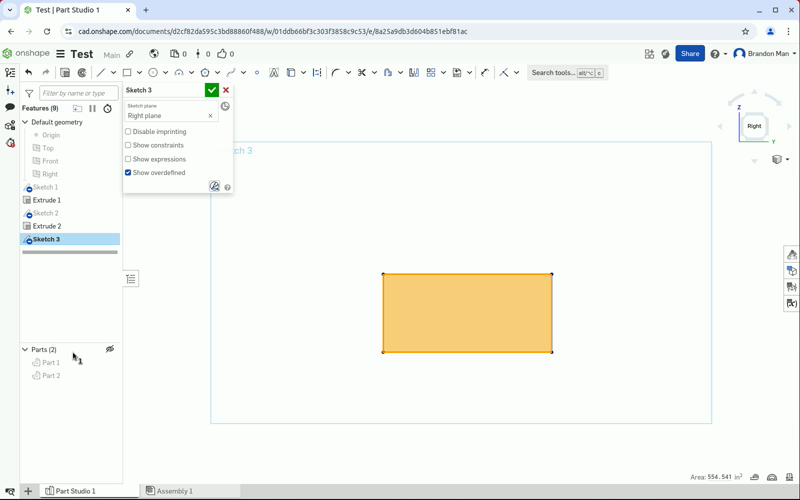
key(shift+y)
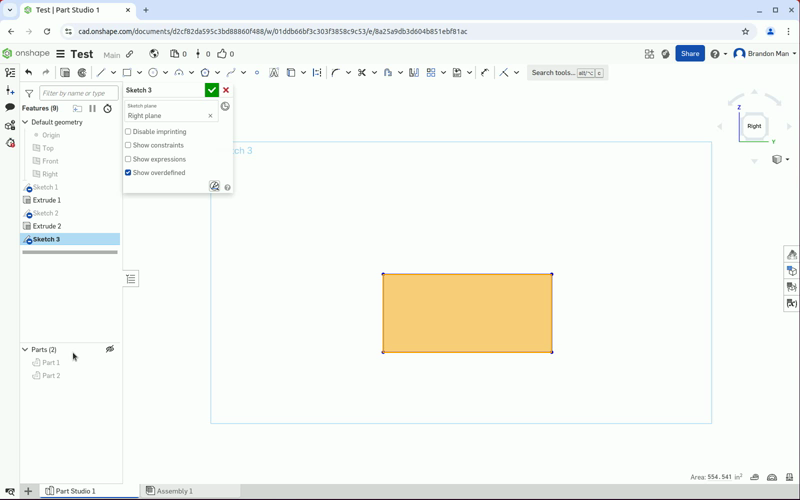
key(shift+e)
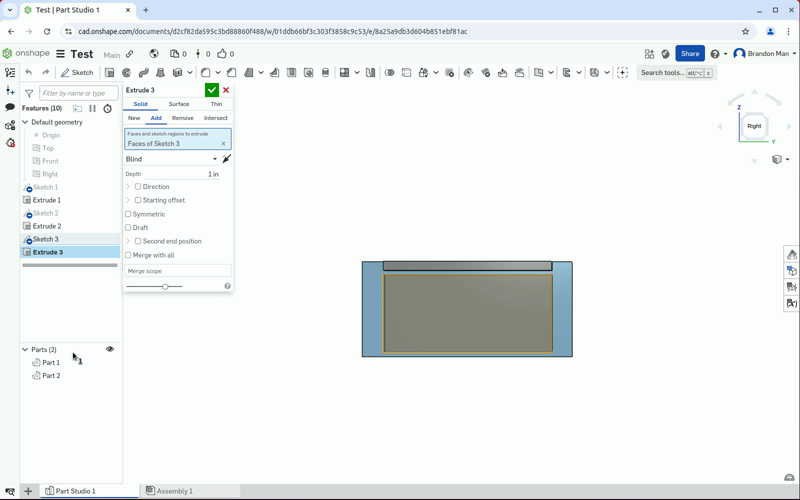
mouse_move(143, 106)
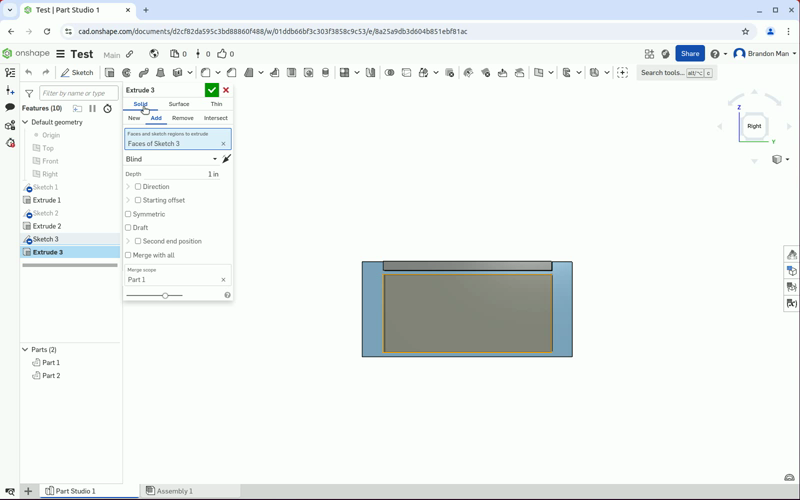
click(143, 106)
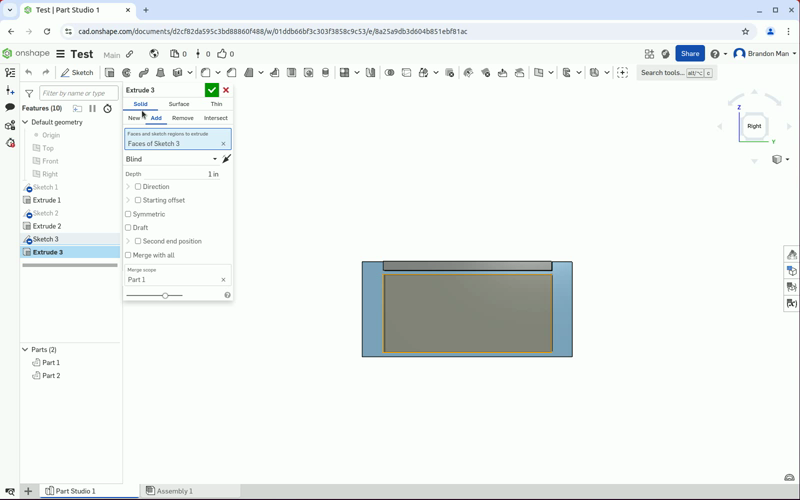
mouse_move(137, 120)
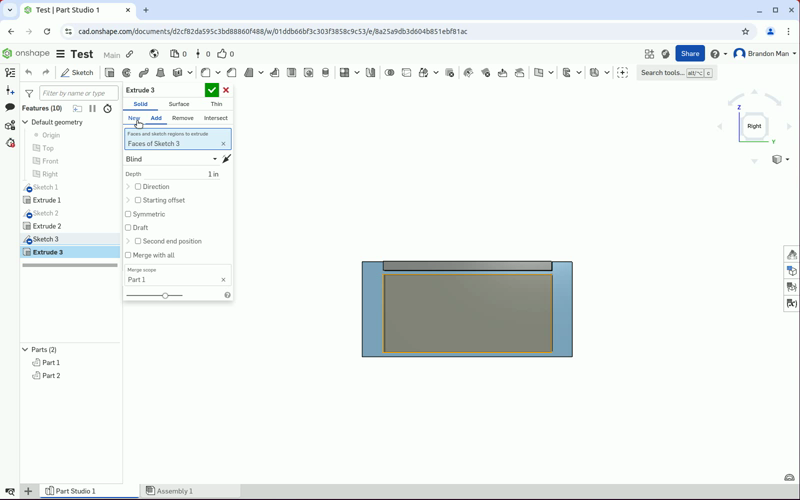
click(137, 120)
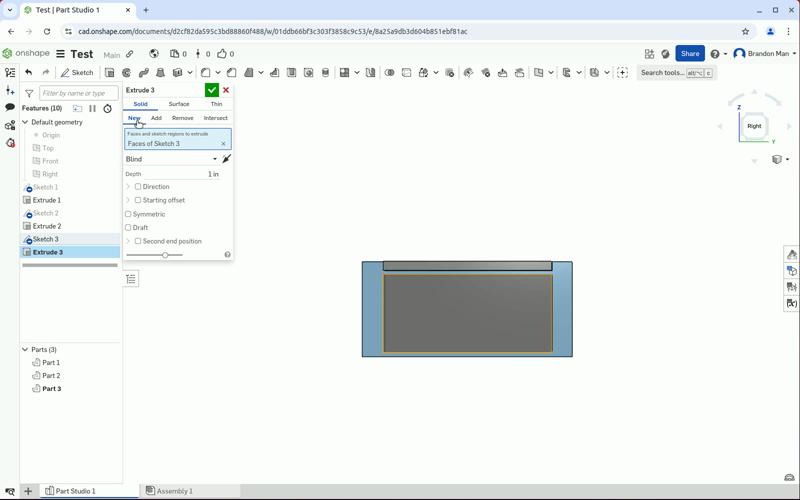
key(tab, 4)
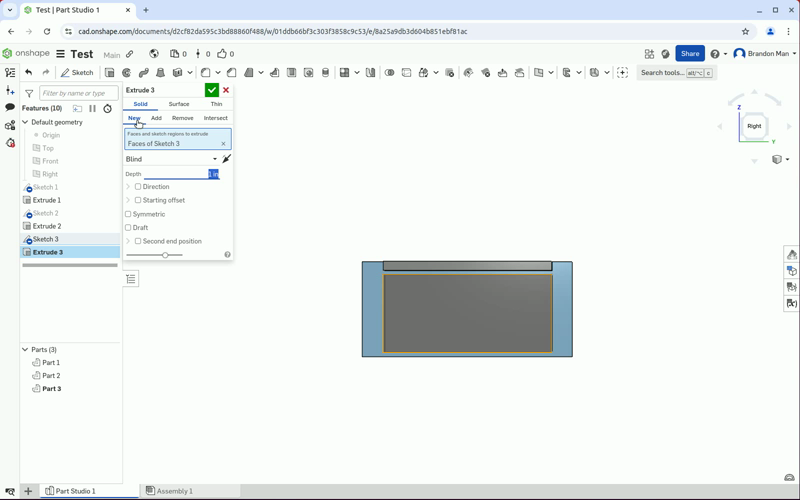
text(4.333)
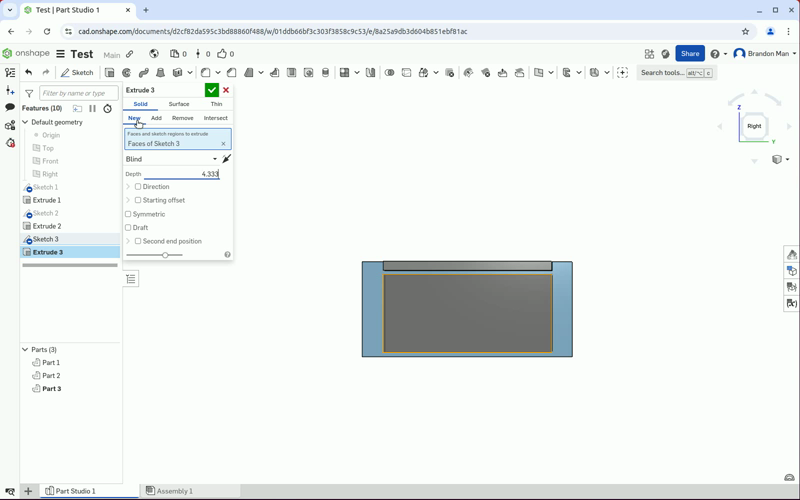
key(enter)
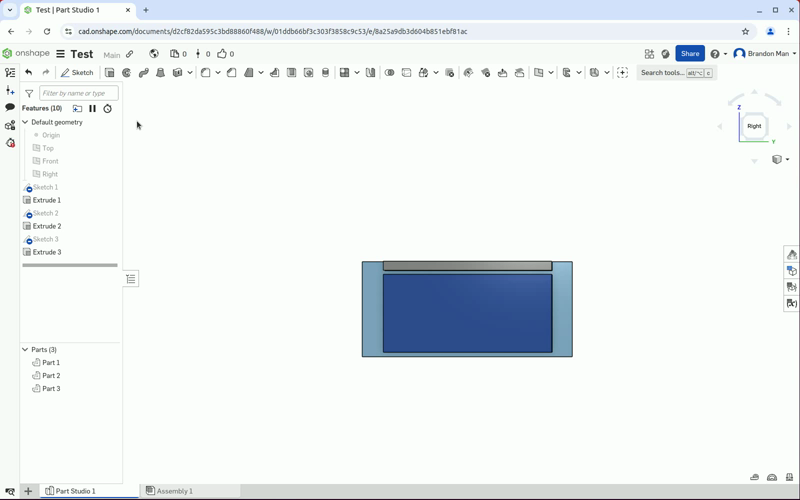
key(shift+h)
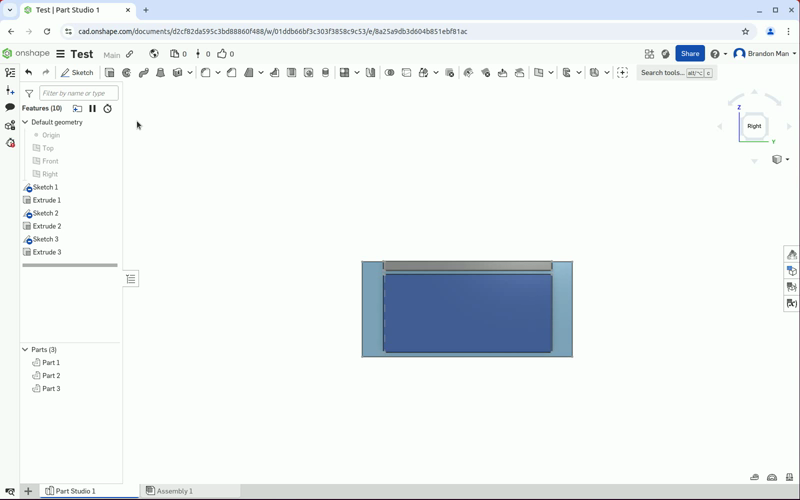
key(shift+h)
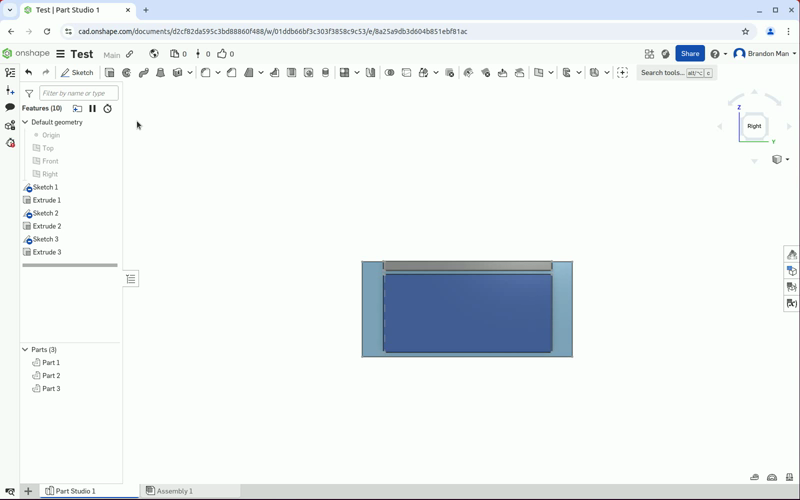
key(shift+7)
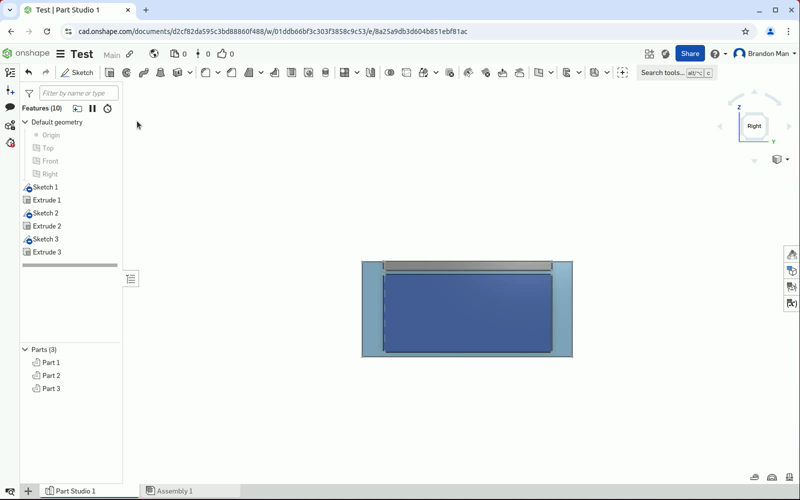
key(right, 2)
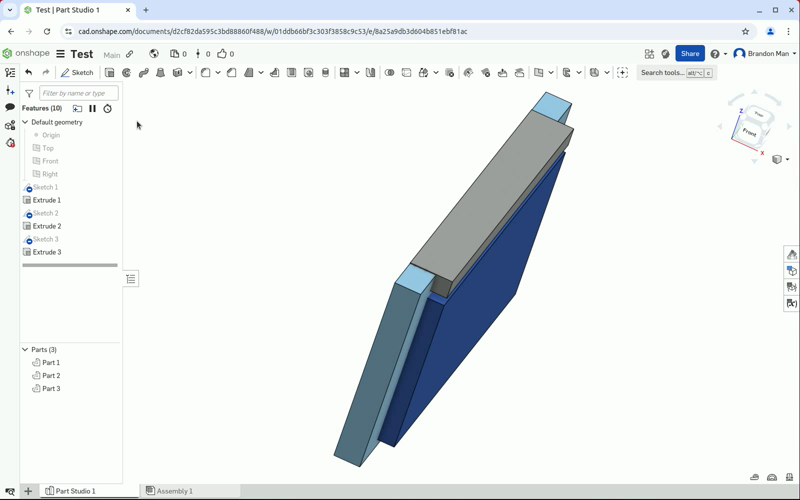
key(down, 2)
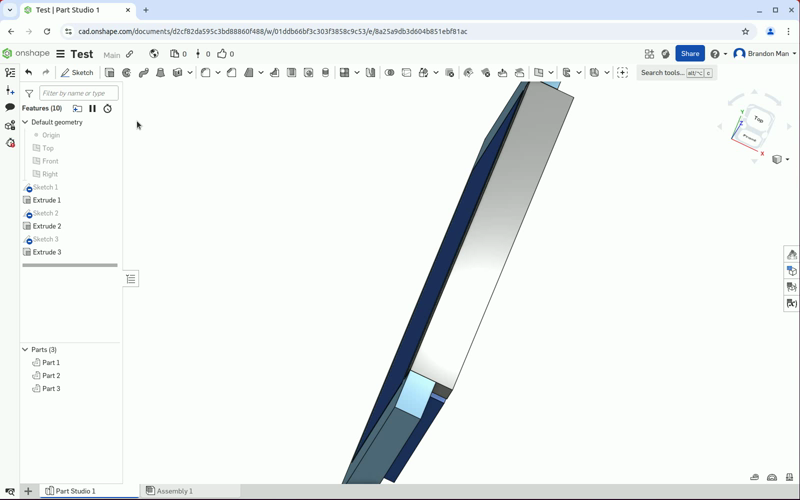
key(up, 2)
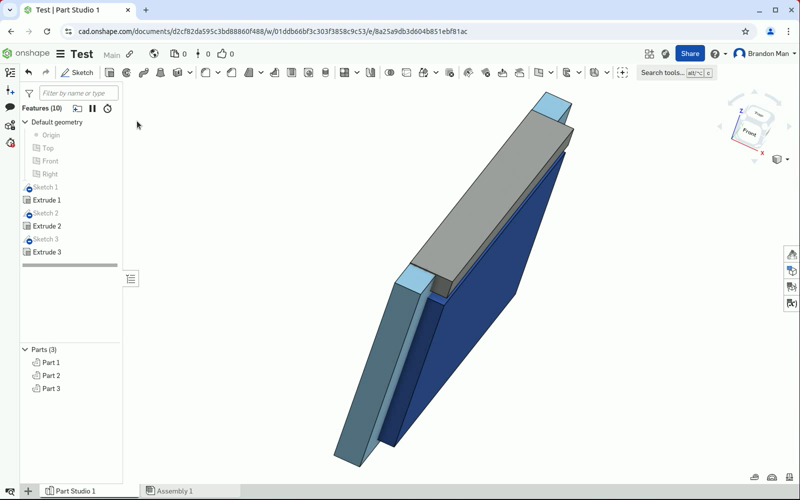
key(left, 2)
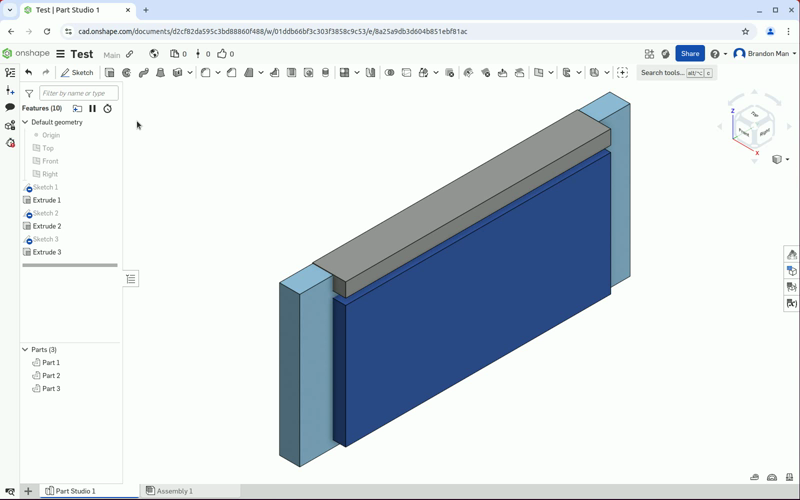
mouse_move(73, 189)
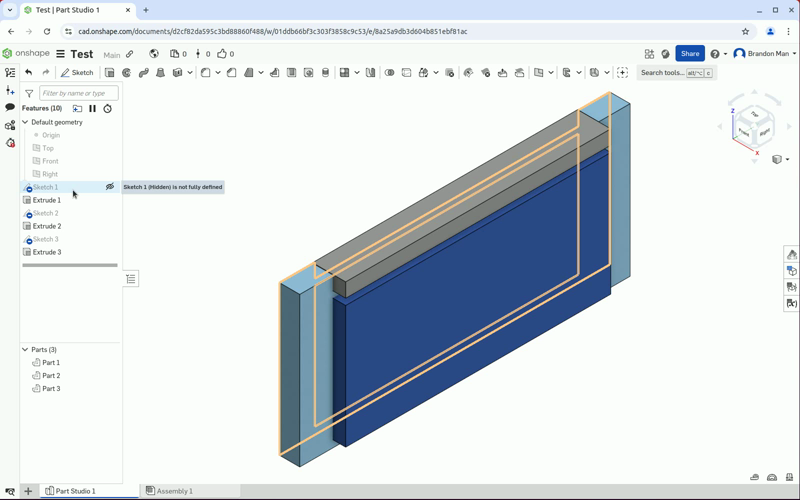
click(73, 189)